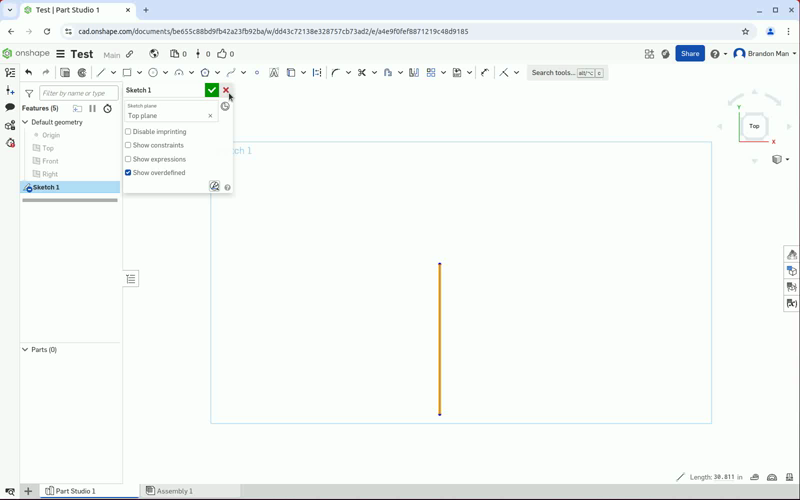
key(shift+h)
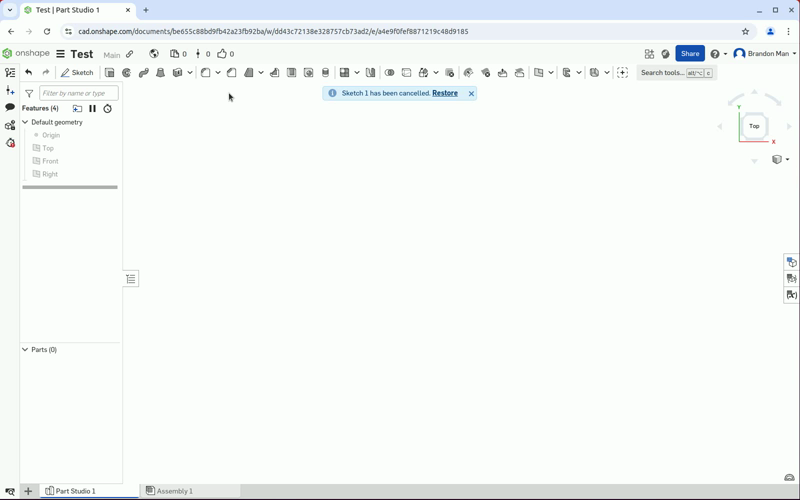
mouse_move(73, 352)
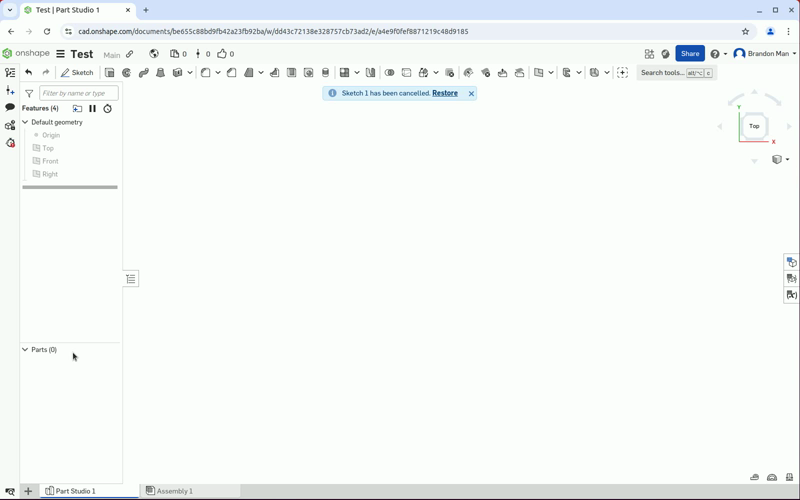
key(y)
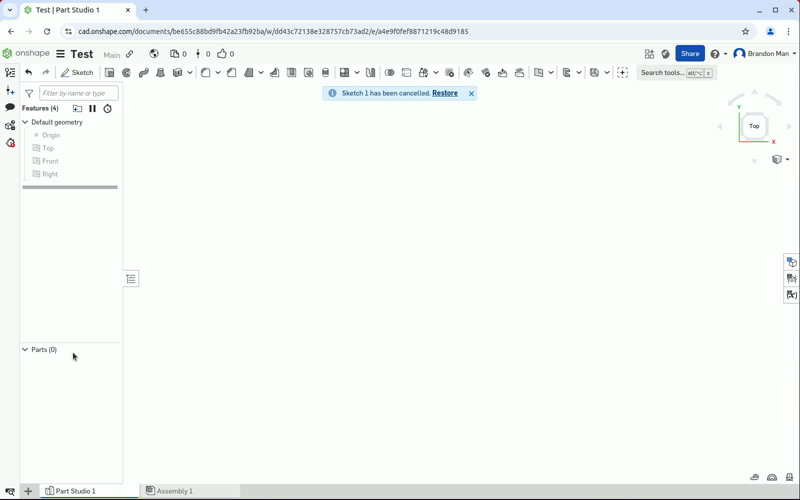
key(shift+p)
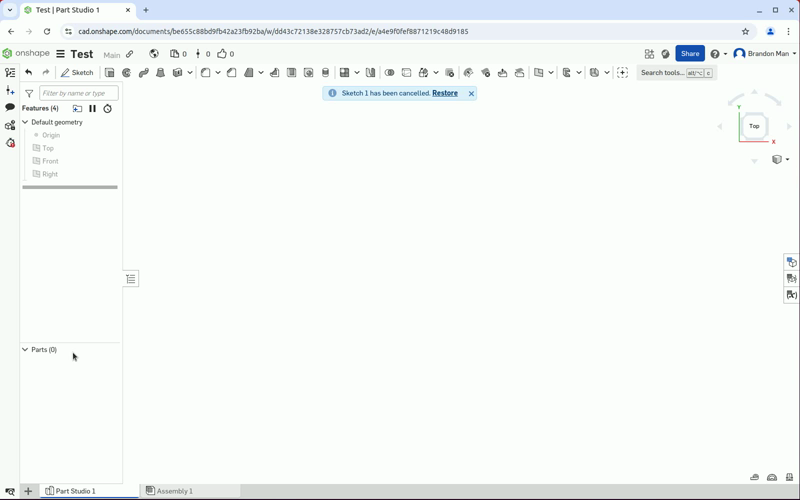
key(space)
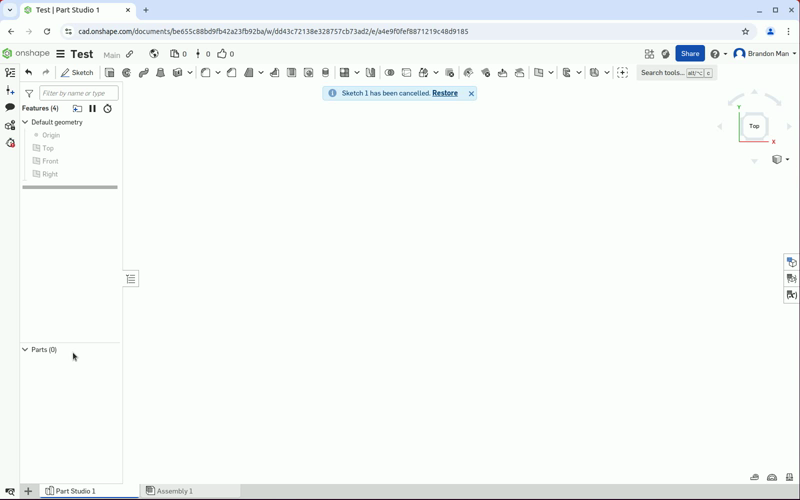
key_down(shift)
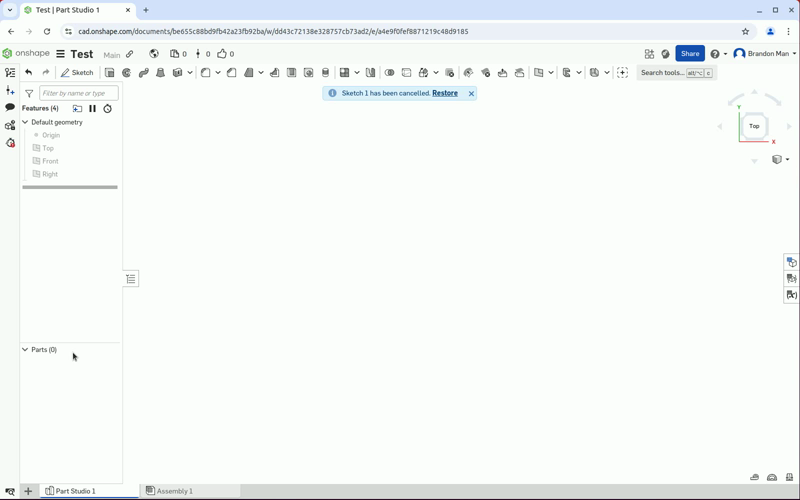
key(up)
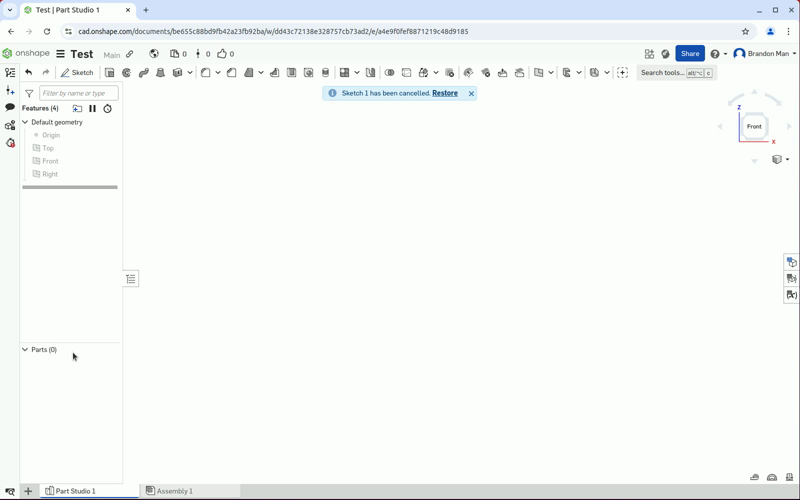
key_up(shift)
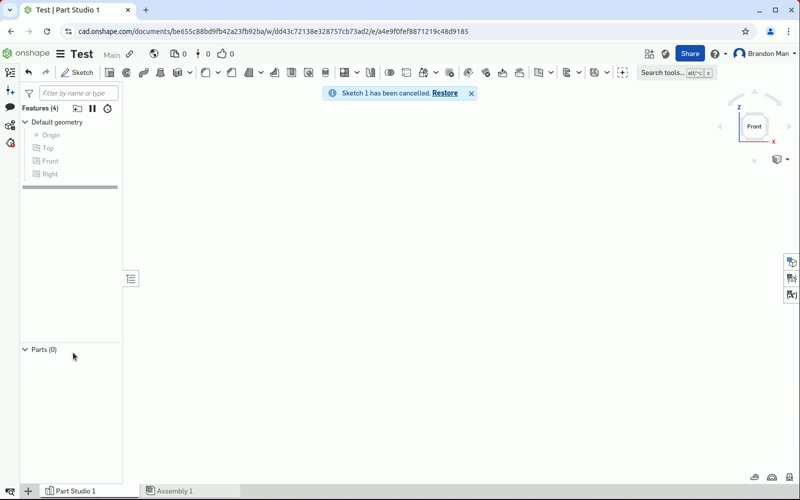
mouse_move(73, 352)
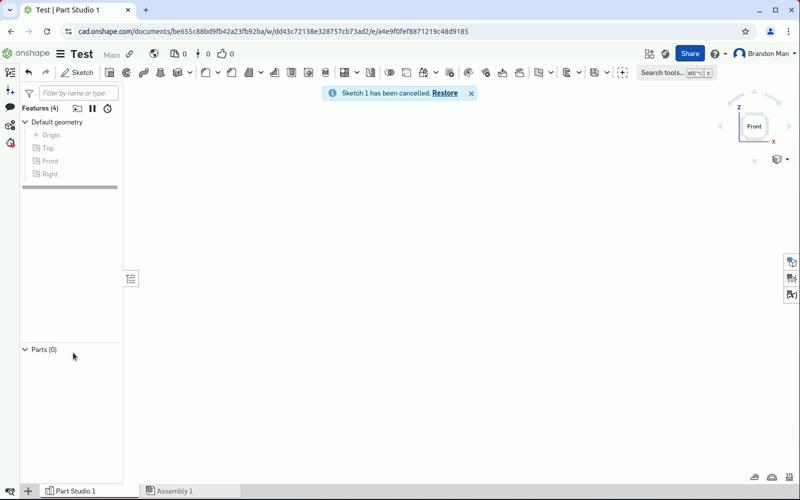
key(shift+y)
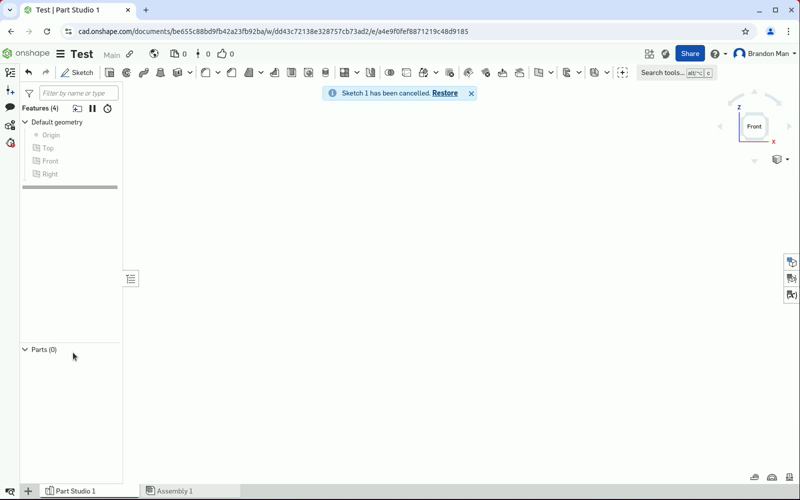
key(shift+s)
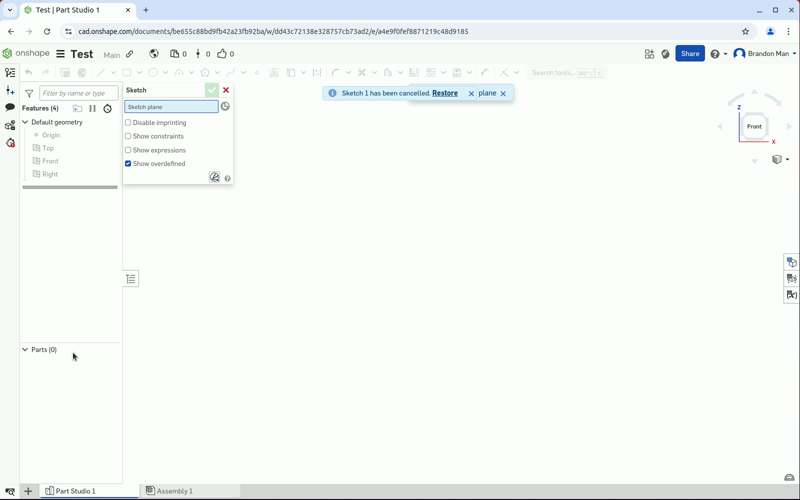
mouse_move(73, 163)
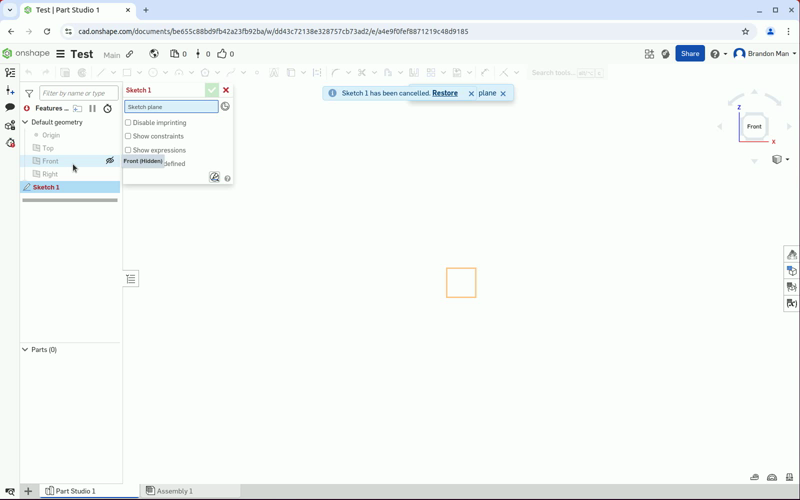
click(73, 163)
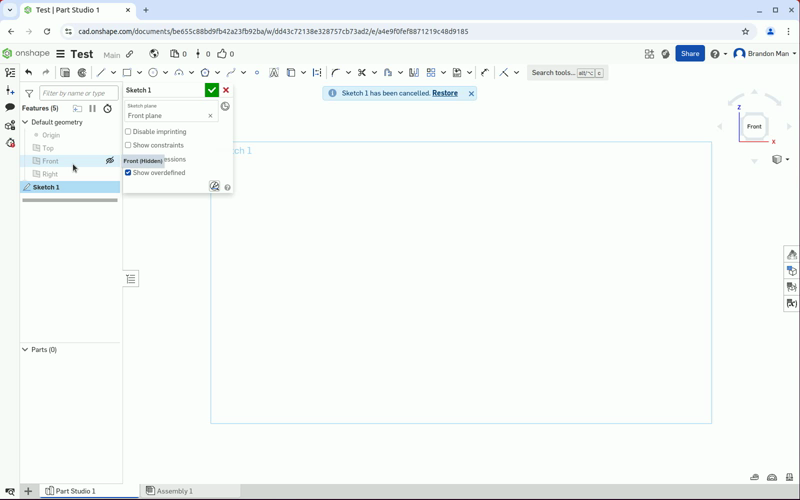
mouse_move(73, 352)
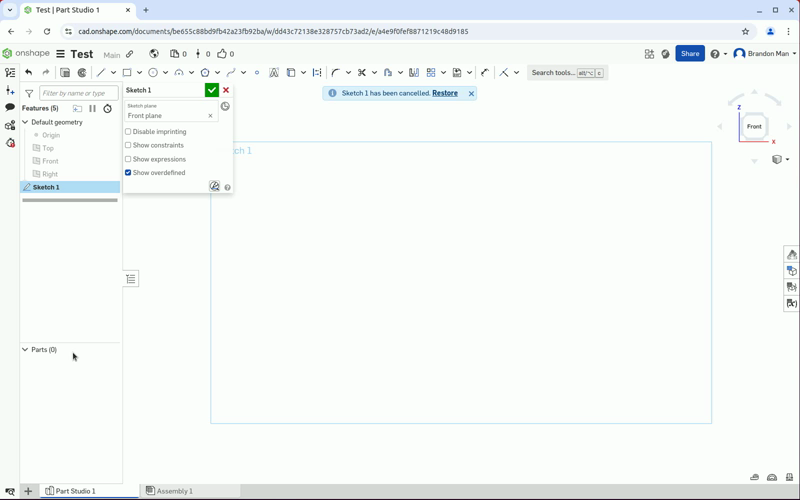
key(y)
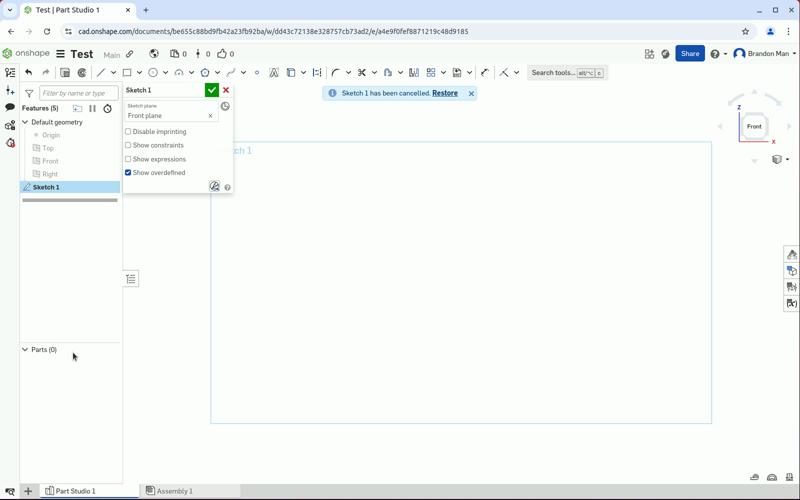
key(l)
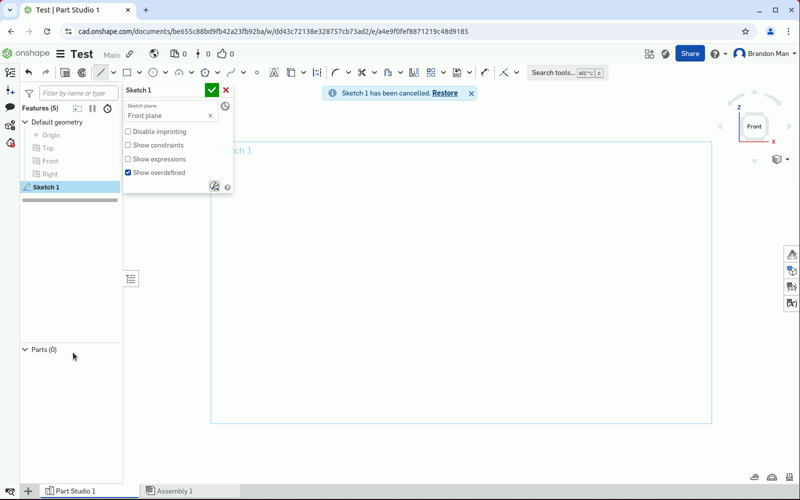
key_down(shift)
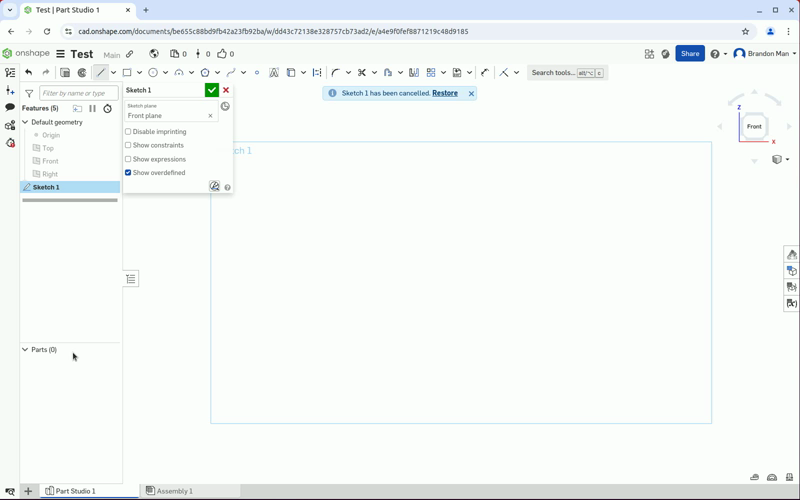
mouse_move(348, 313)
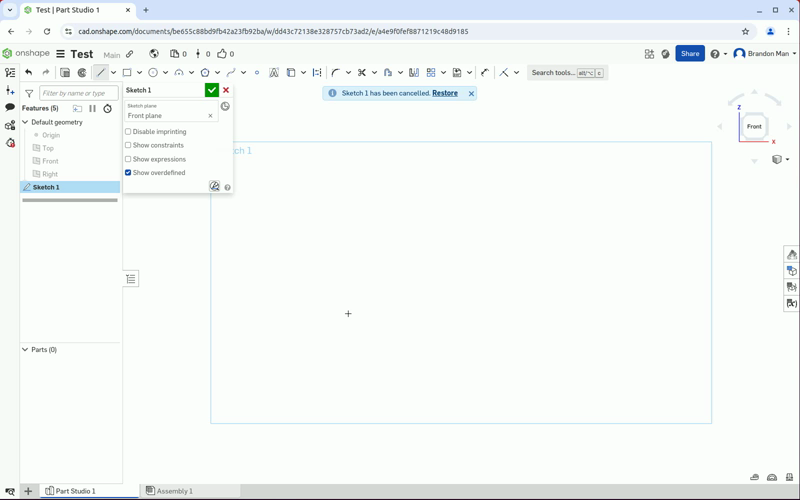
click(348, 313)
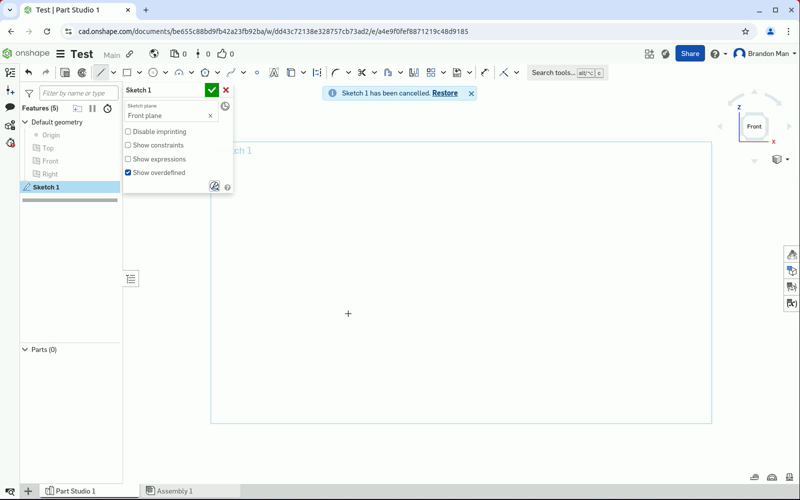
key_up(shift)
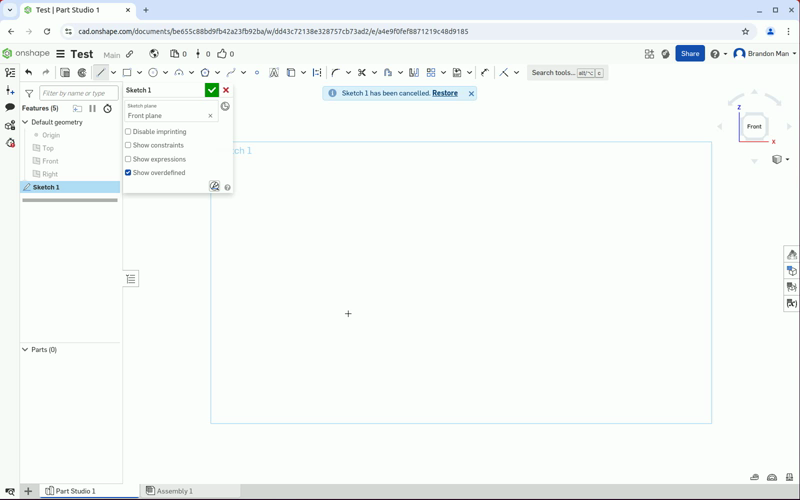
key_down(shift)
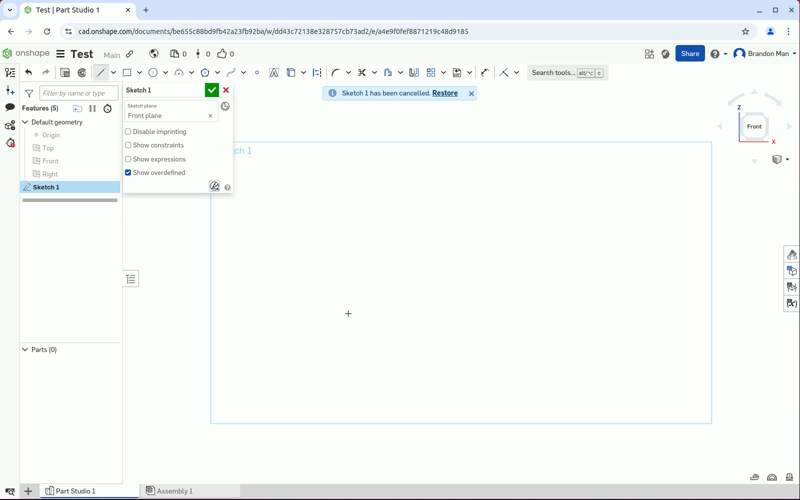
mouse_move(572, 313)
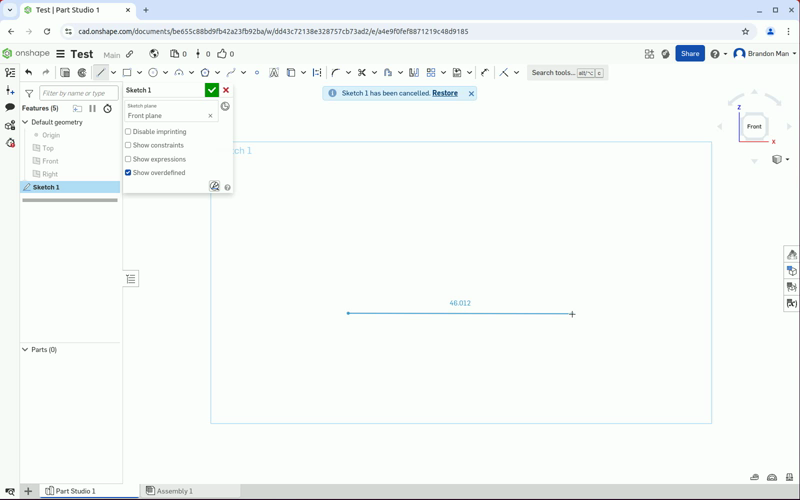
click(572, 313)
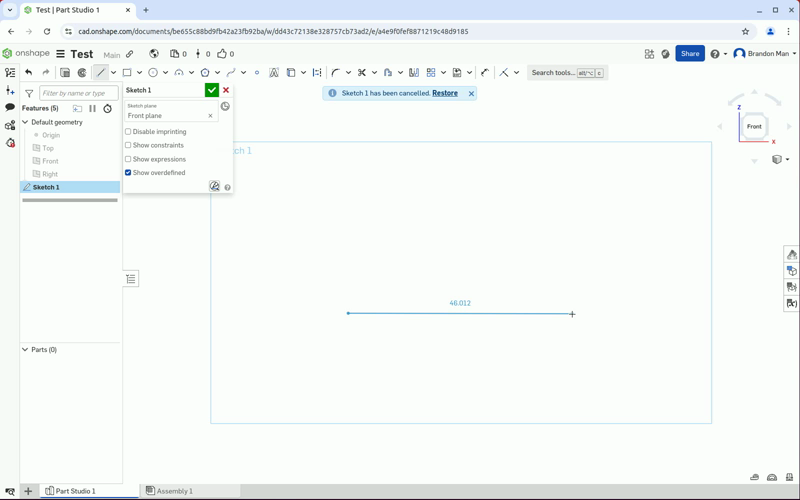
key_up(shift)
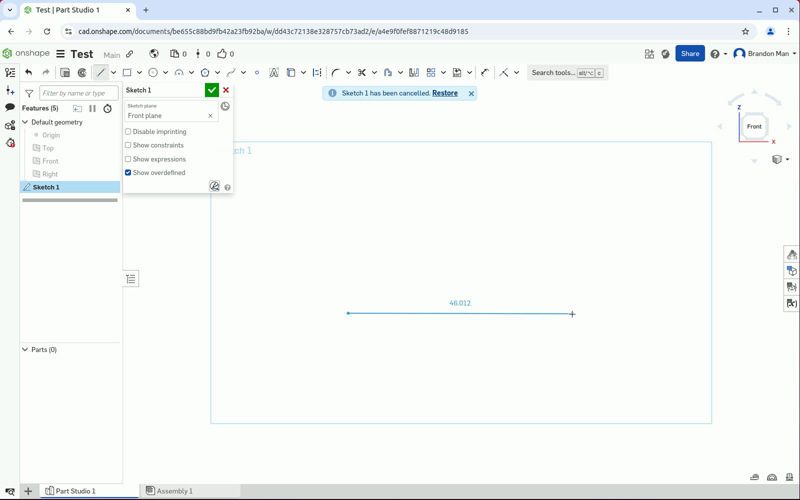
key_down(shift)
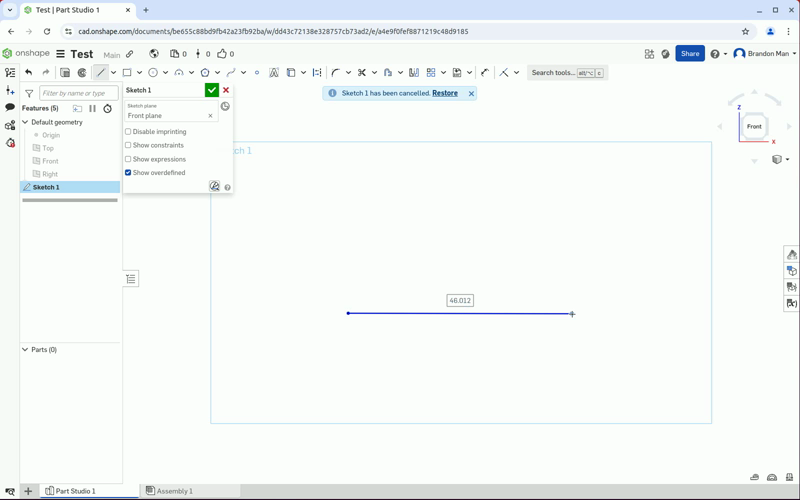
mouse_move(589, 313)
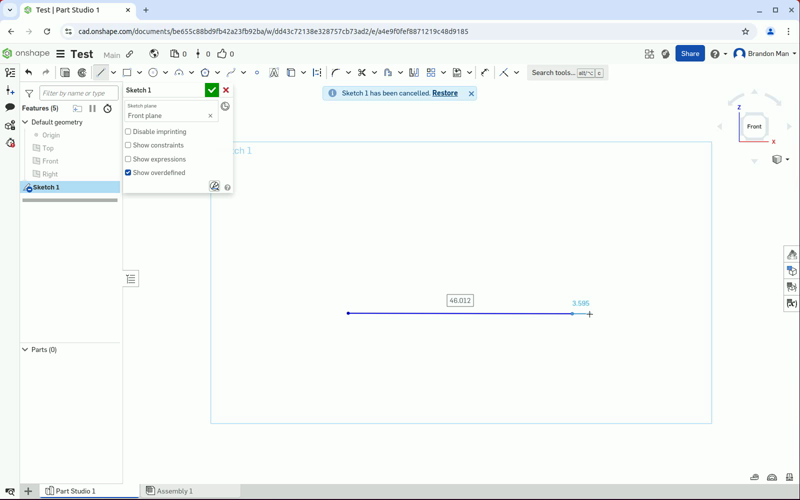
mouse_move(572, 254)
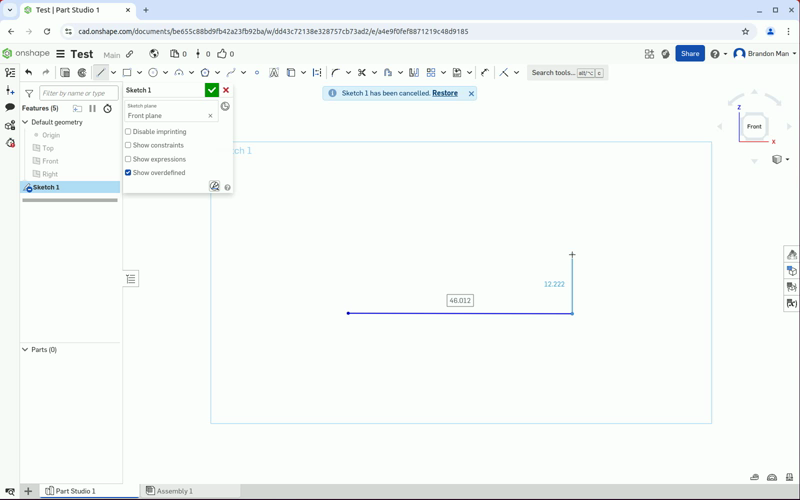
click(572, 254)
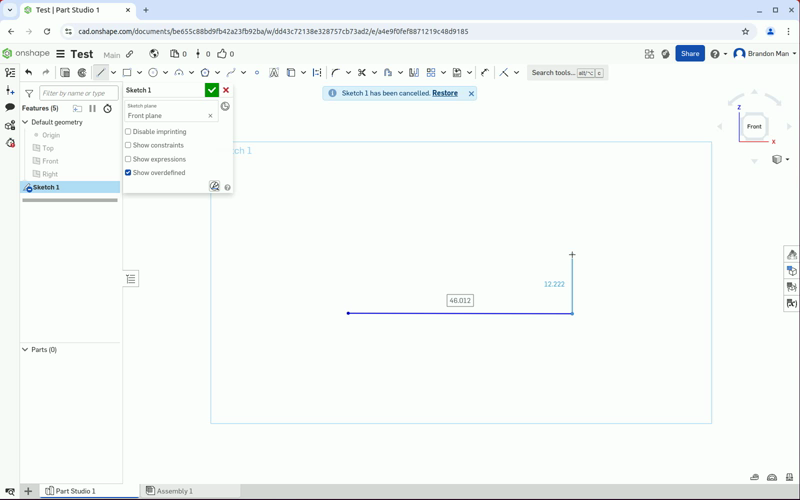
key_up(shift)
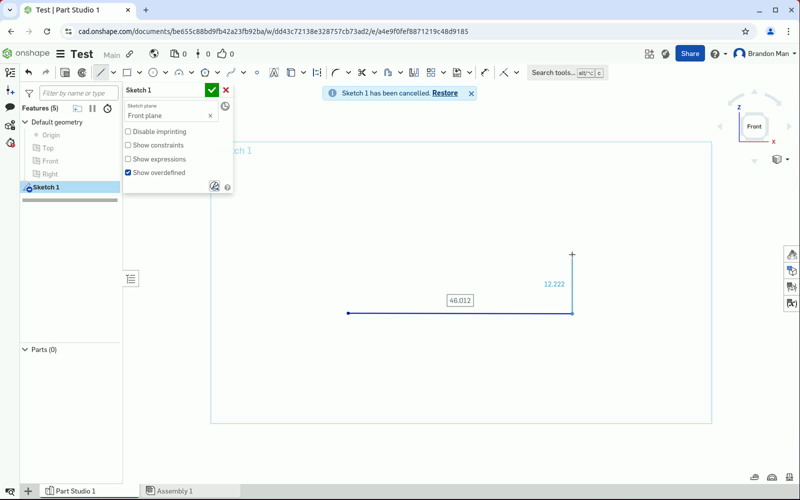
key_down(shift)
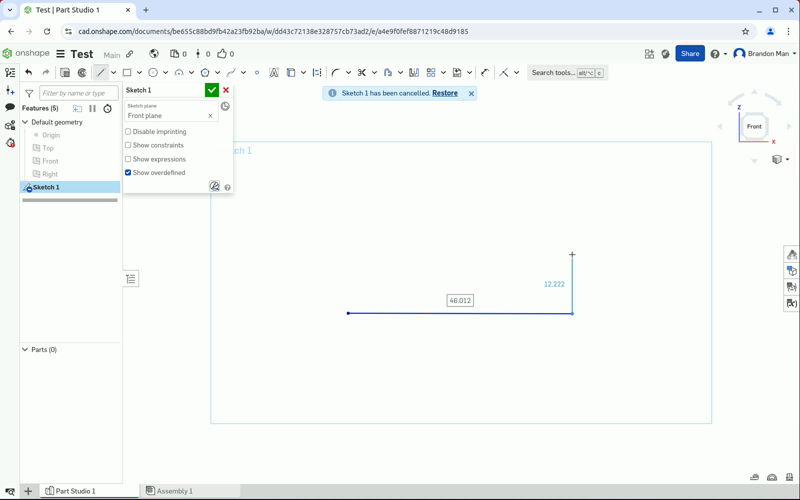
mouse_move(348, 254)
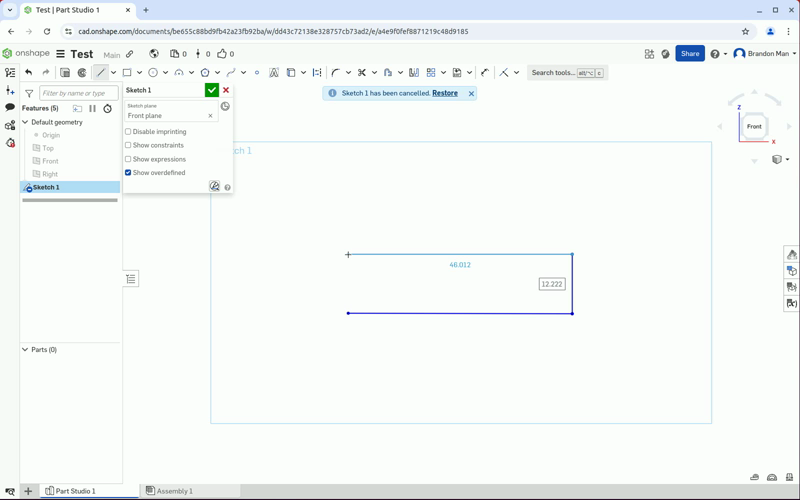
click(348, 254)
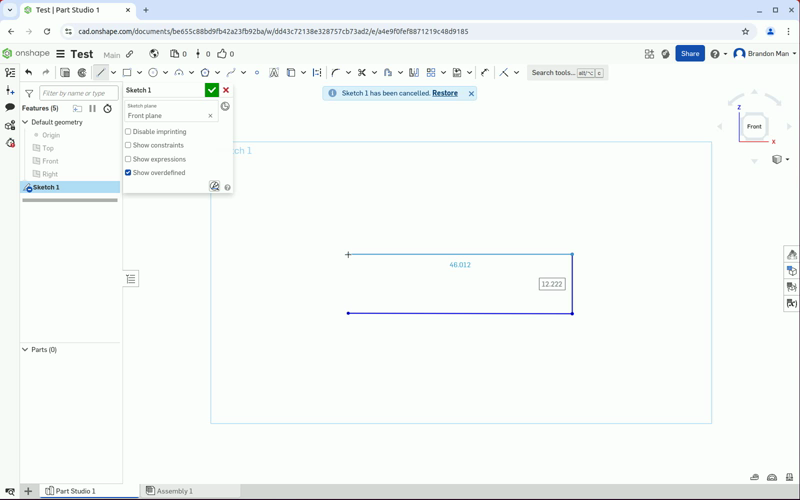
key_up(shift)
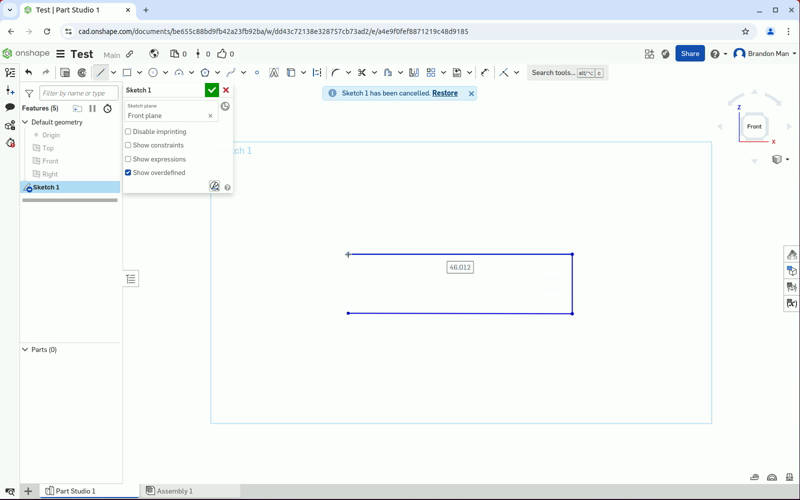
mouse_move(378, 254)
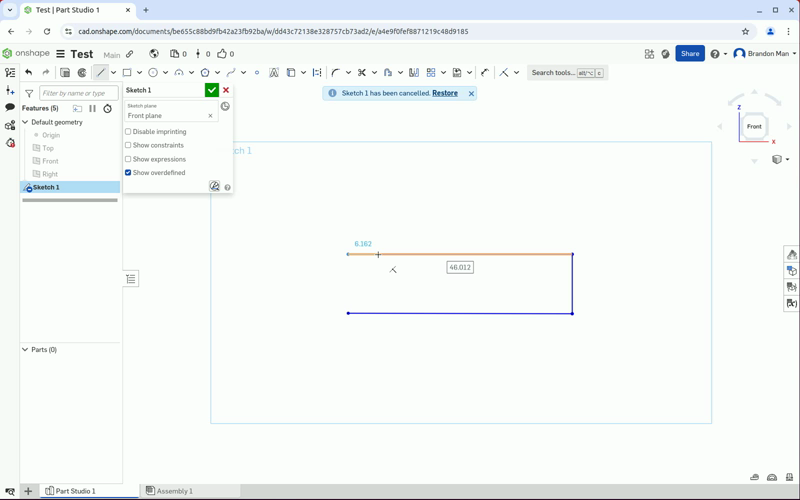
key_down(shift)
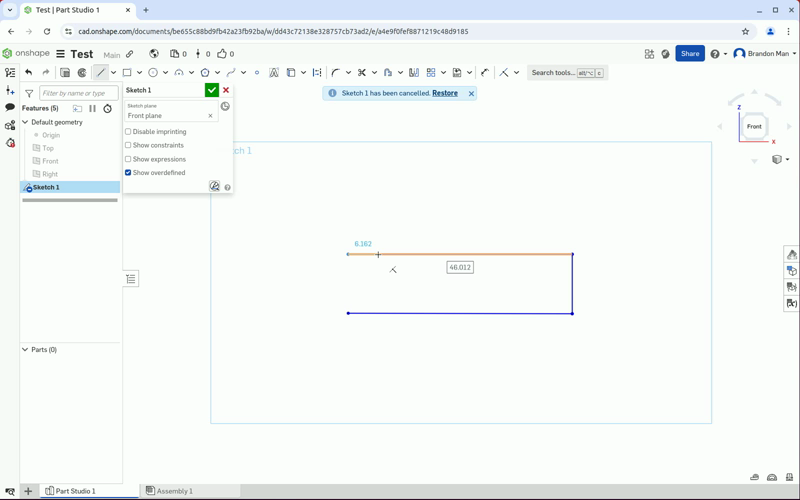
mouse_move(348, 313)
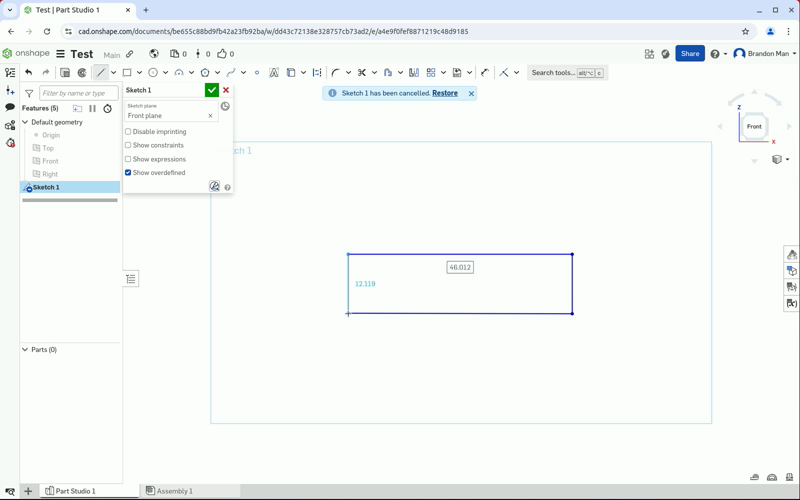
key_up(shift)
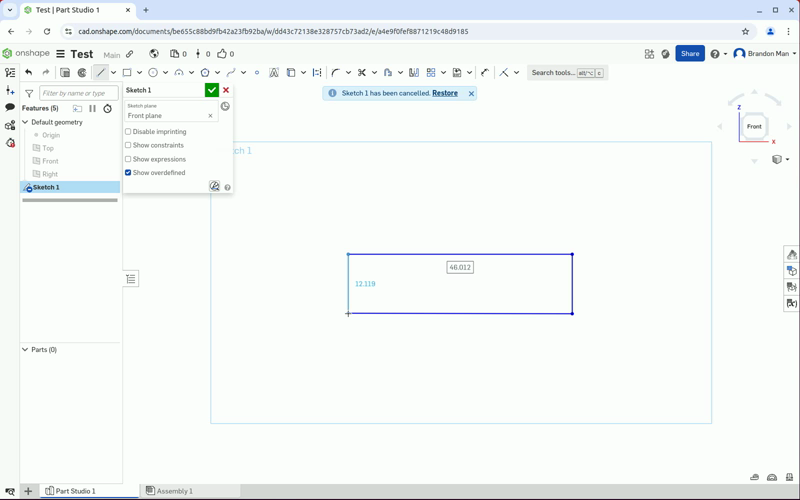
click(348, 313)
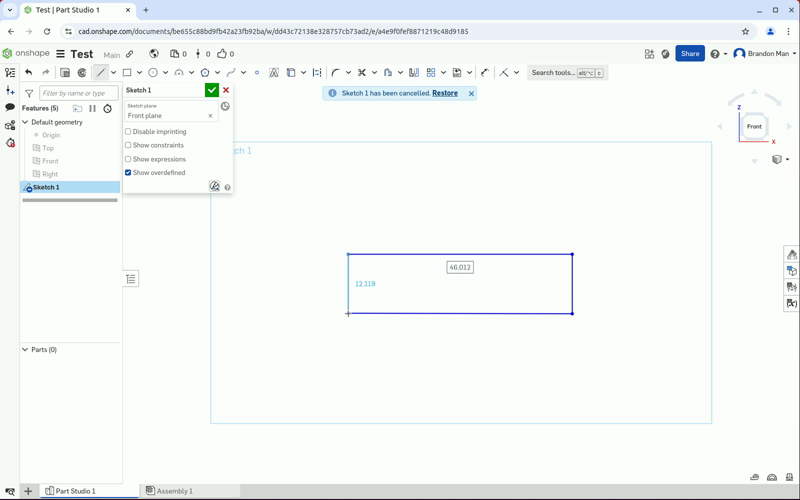
key(esc)
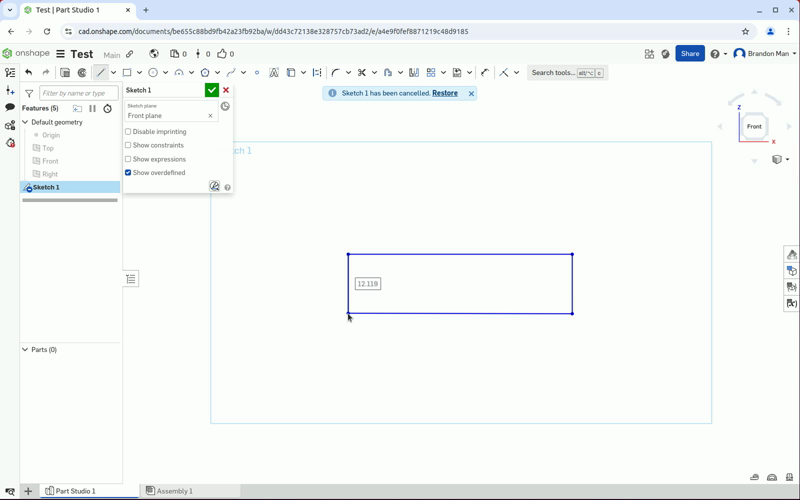
key(c)
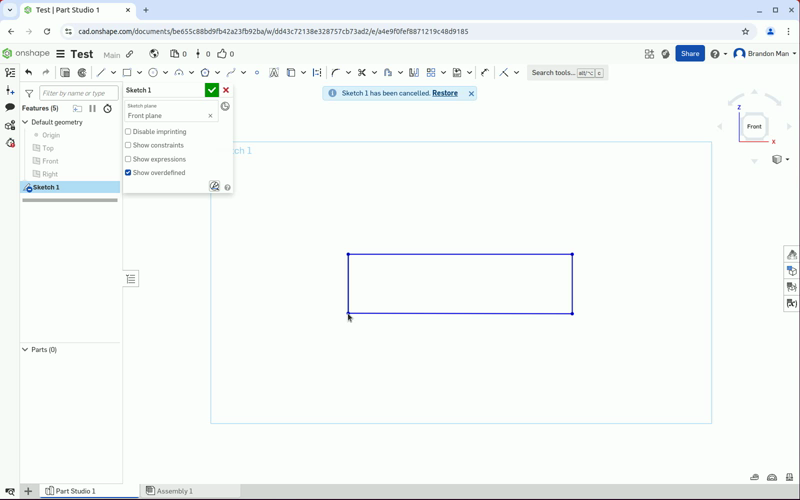
key_down(shift)
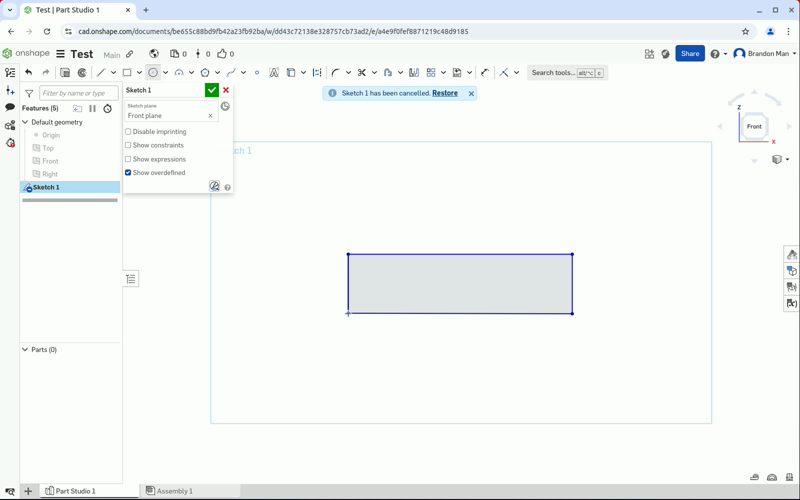
mouse_move(371, 282)
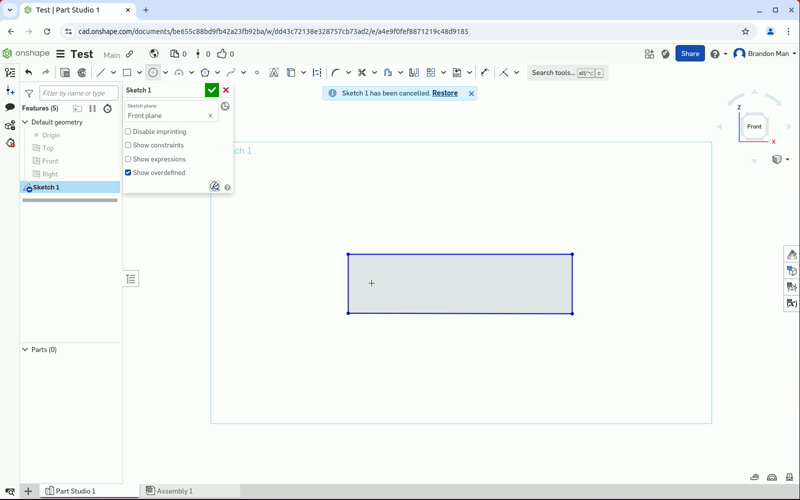
click(371, 282)
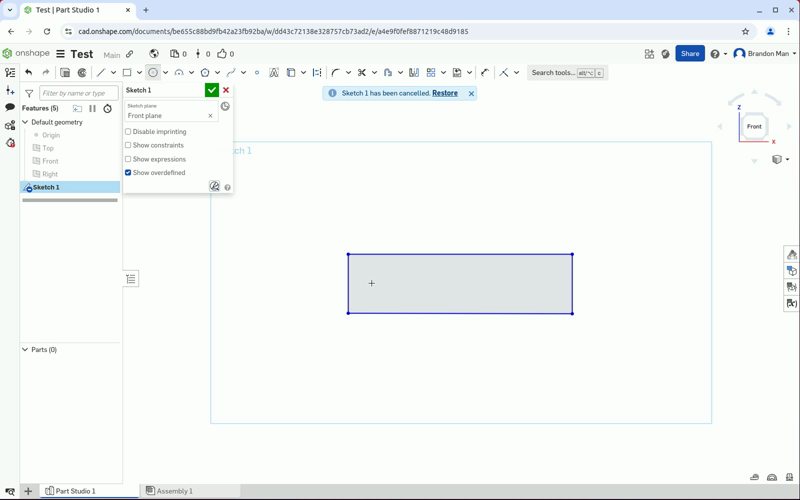
key_up(shift)
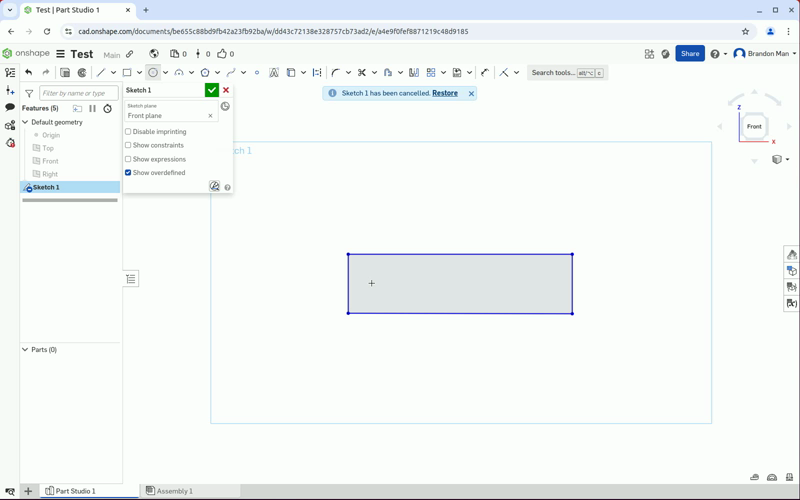
mouse_move(388, 282)
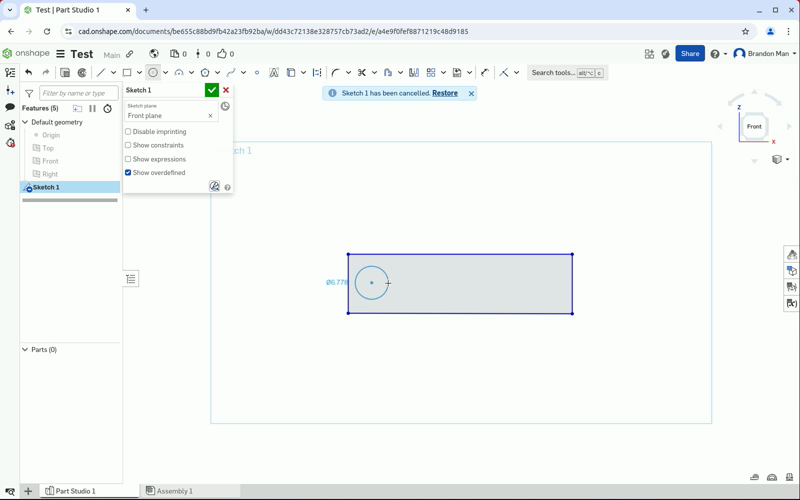
click(388, 282)
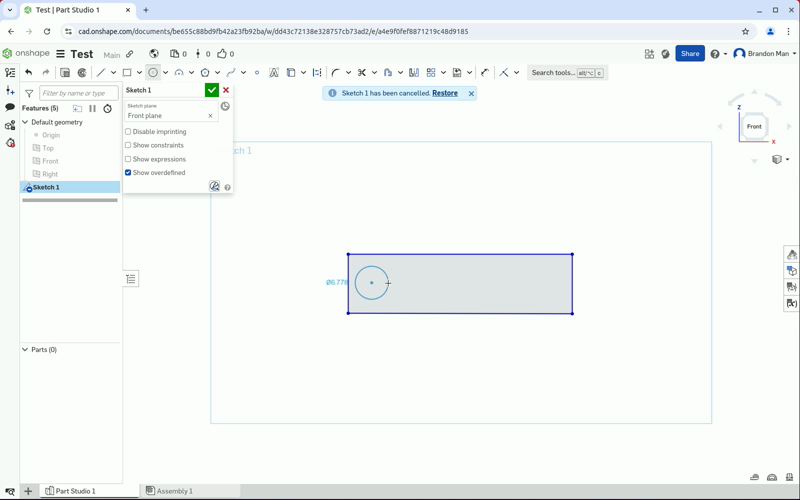
key(esc)
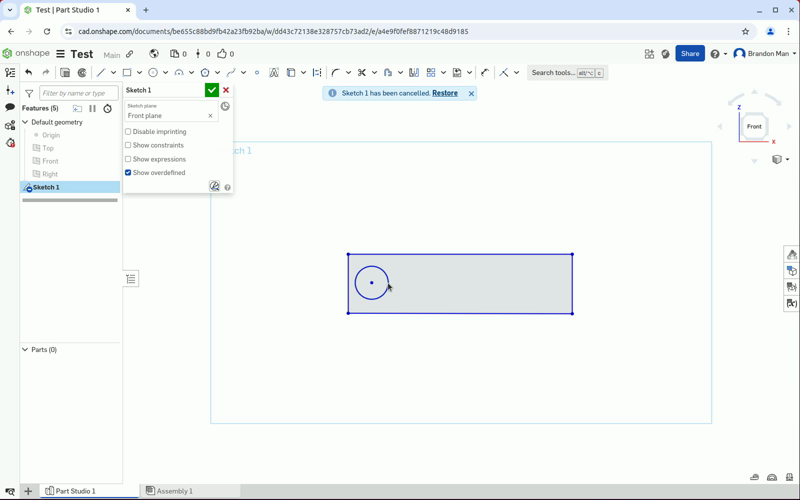
key(c)
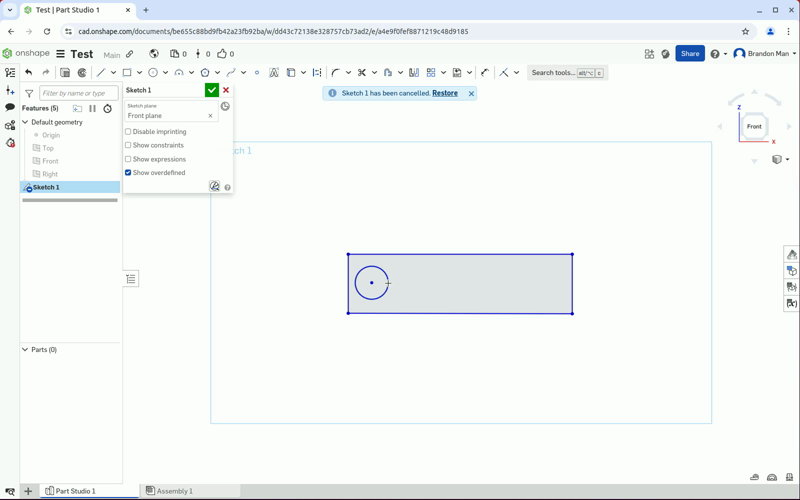
key_down(shift)
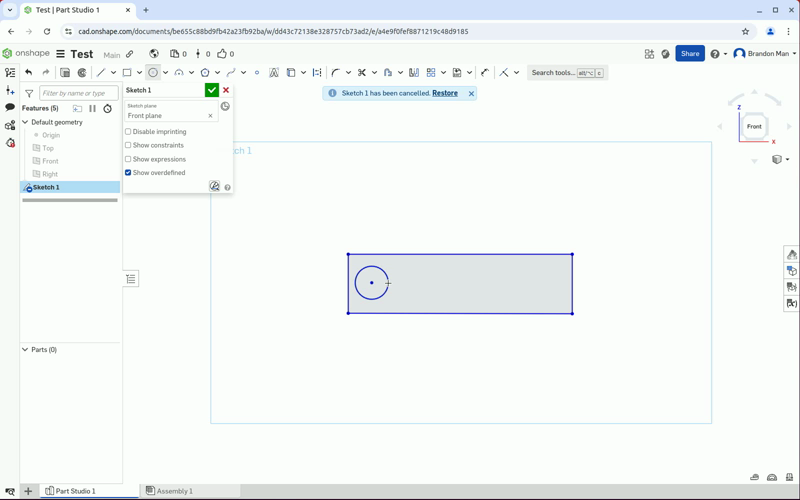
mouse_move(550, 282)
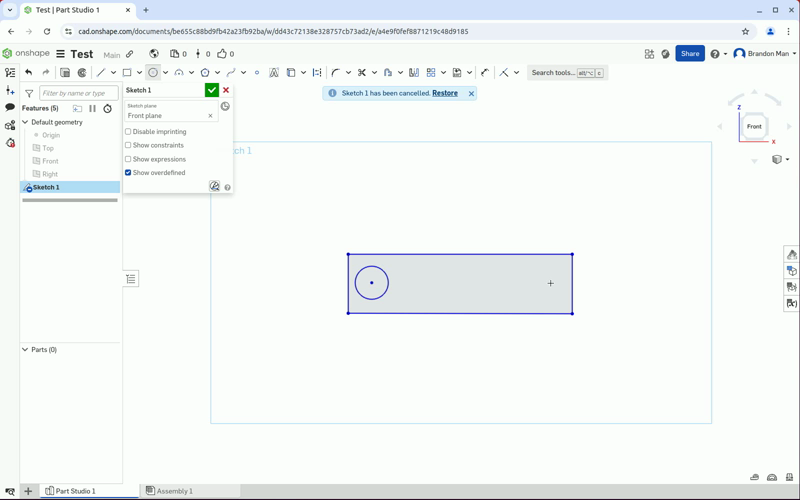
click(550, 282)
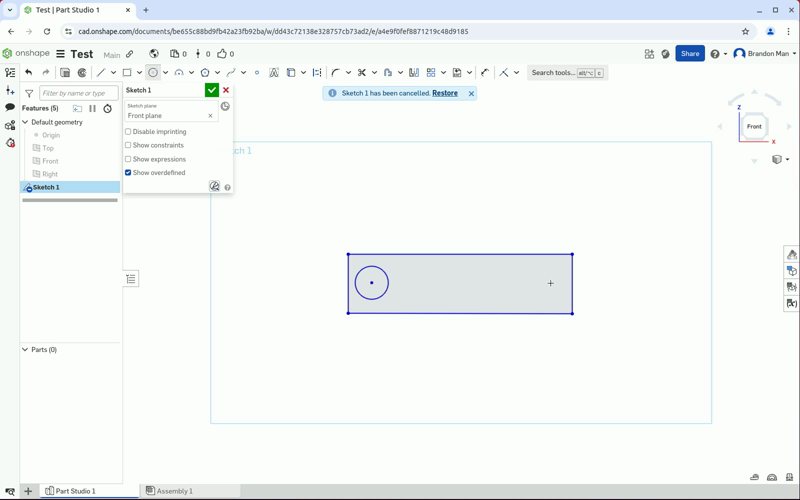
key_up(shift)
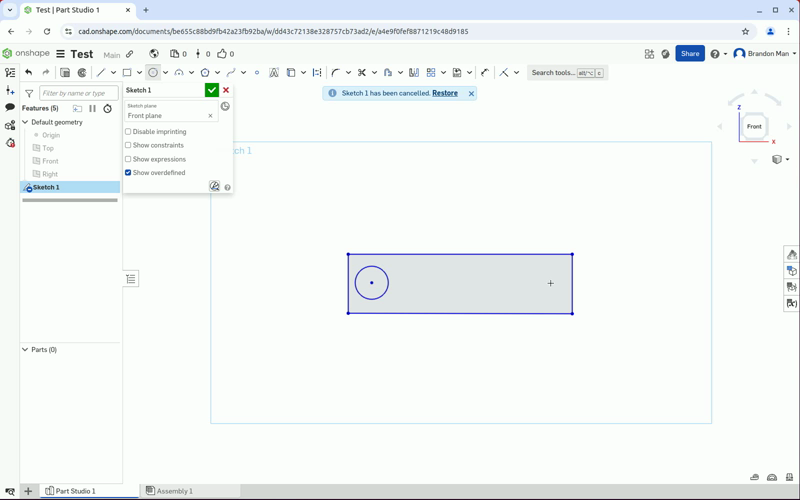
mouse_move(567, 282)
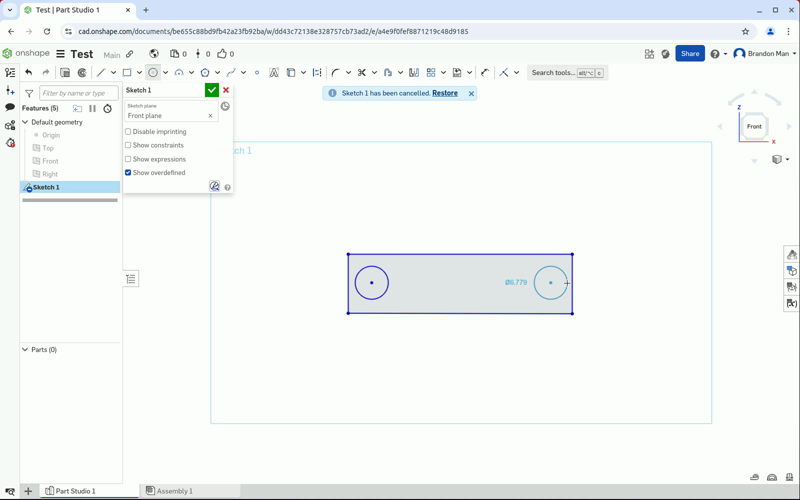
click(567, 282)
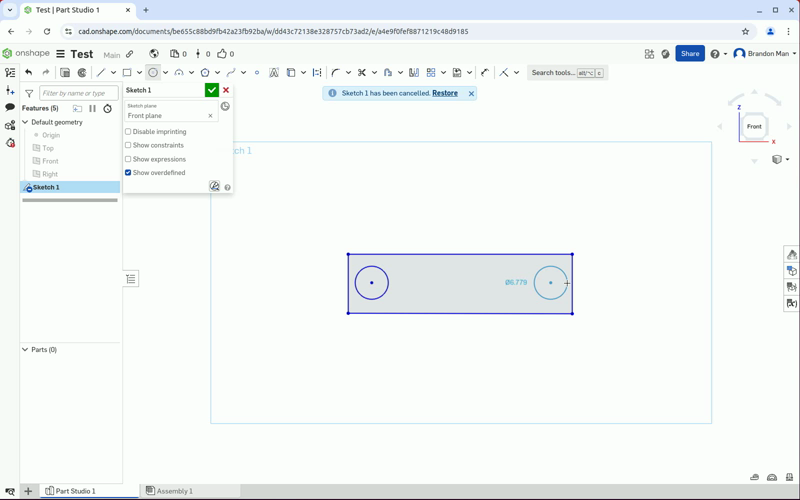
key(esc)
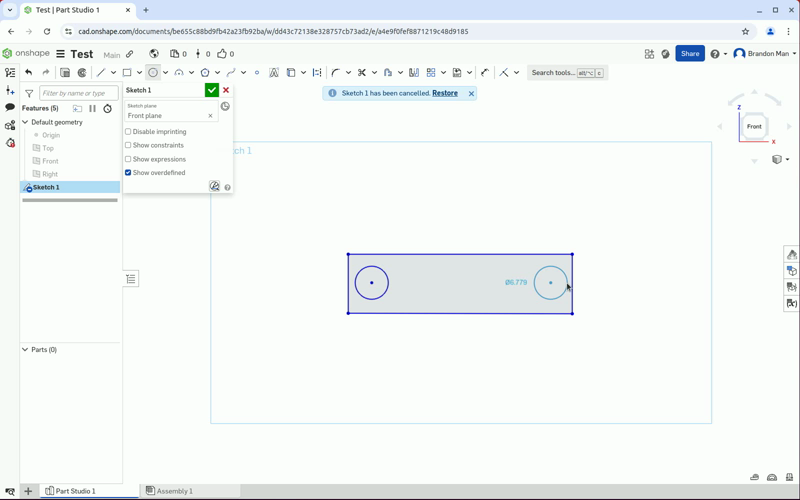
mouse_move(400, 276)
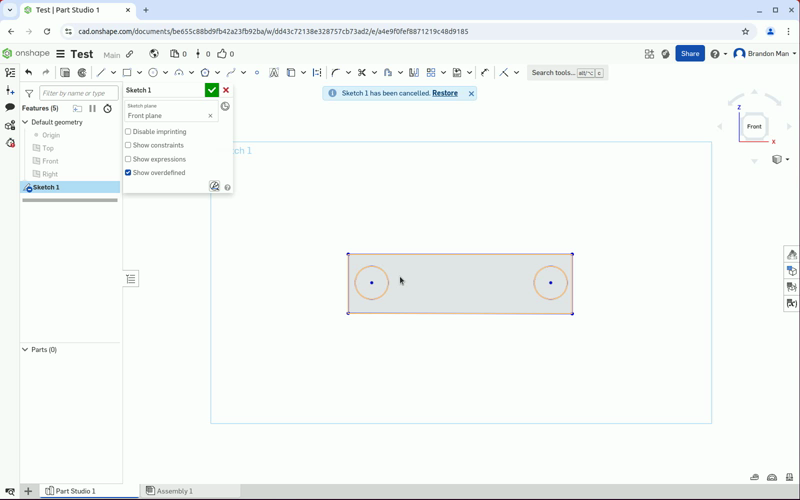
click(400, 276)
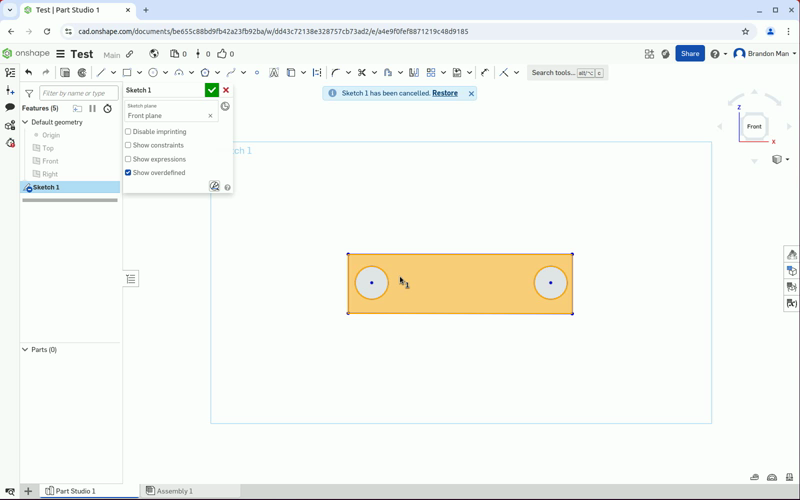
mouse_move(73, 352)
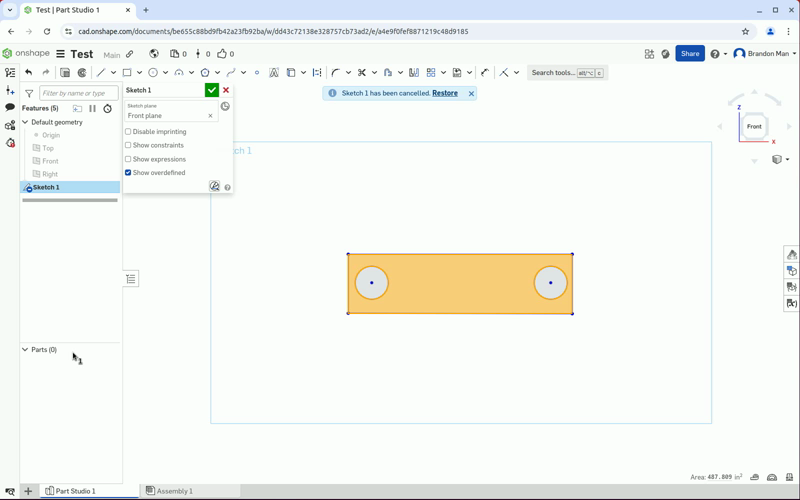
key(shift+y)
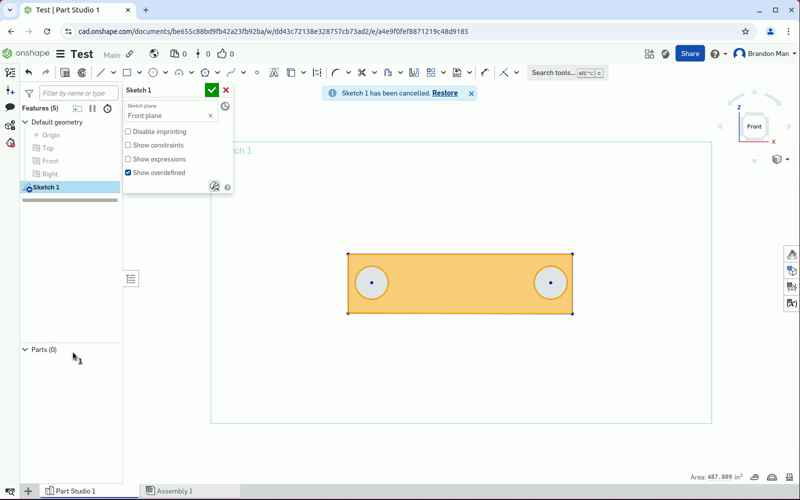
key(shift+e)
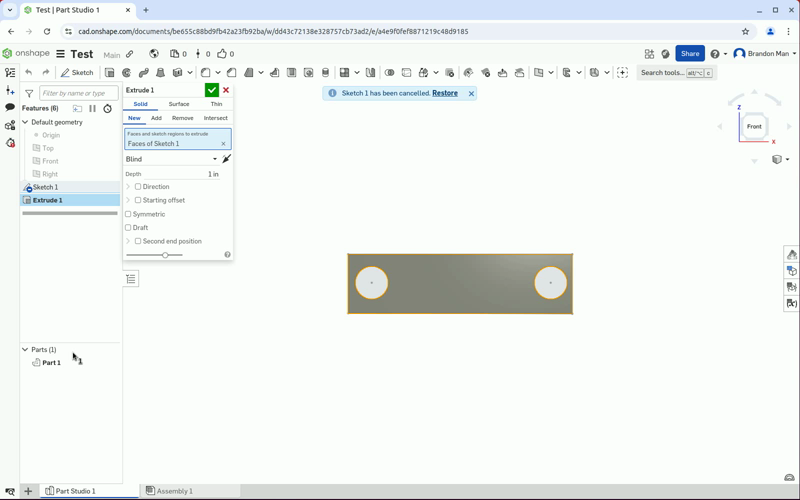
mouse_move(143, 106)
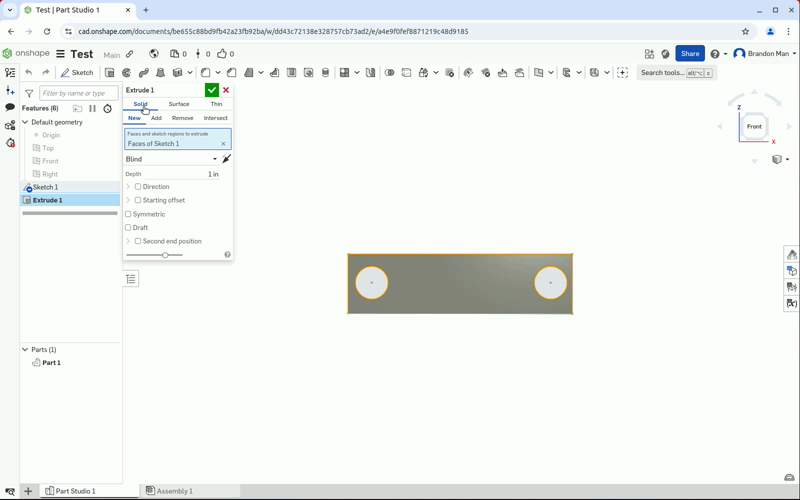
click(143, 106)
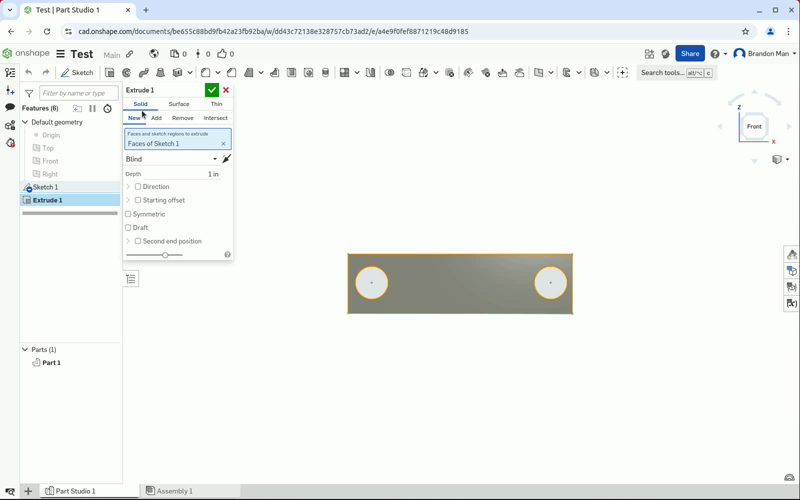
mouse_move(137, 120)
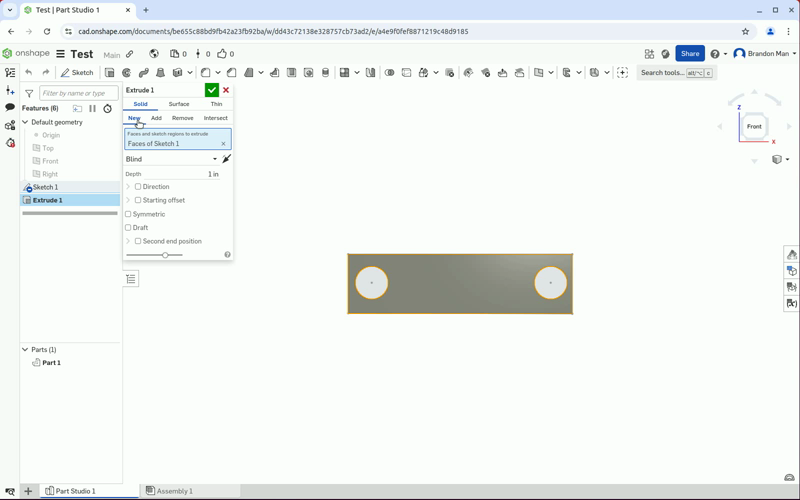
click(137, 120)
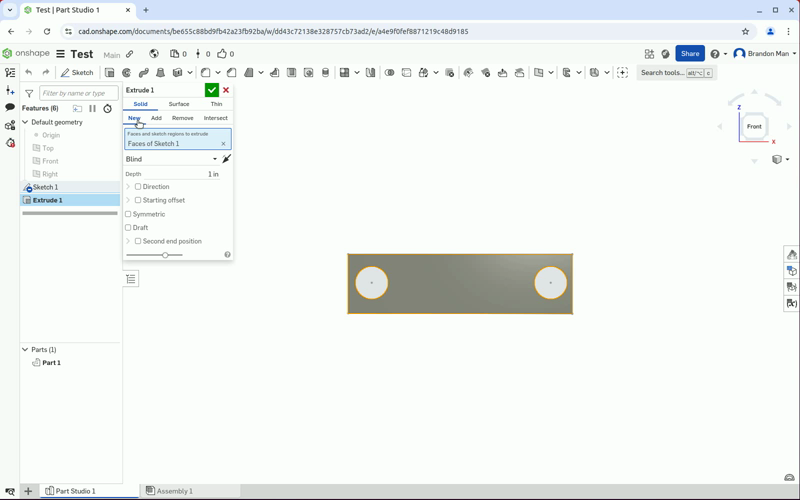
key(tab, 4)
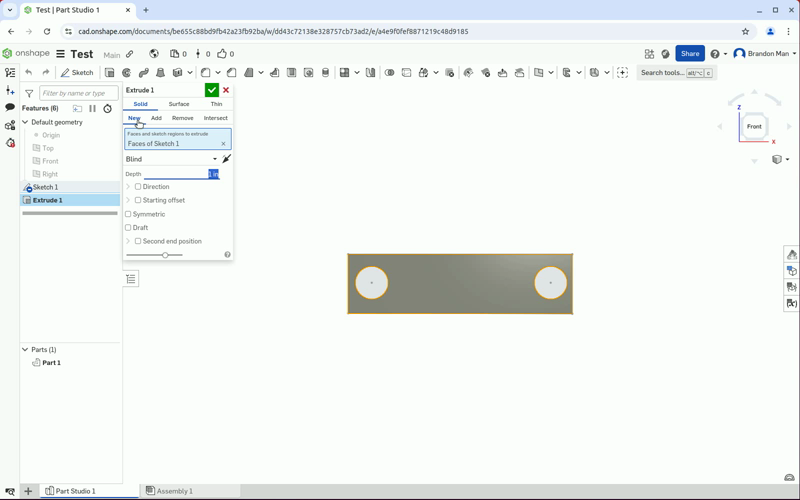
text(-12.276)
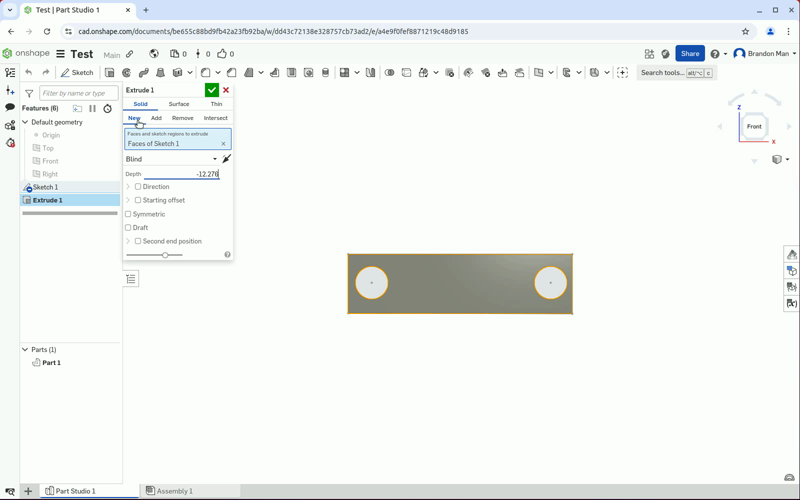
key(enter)
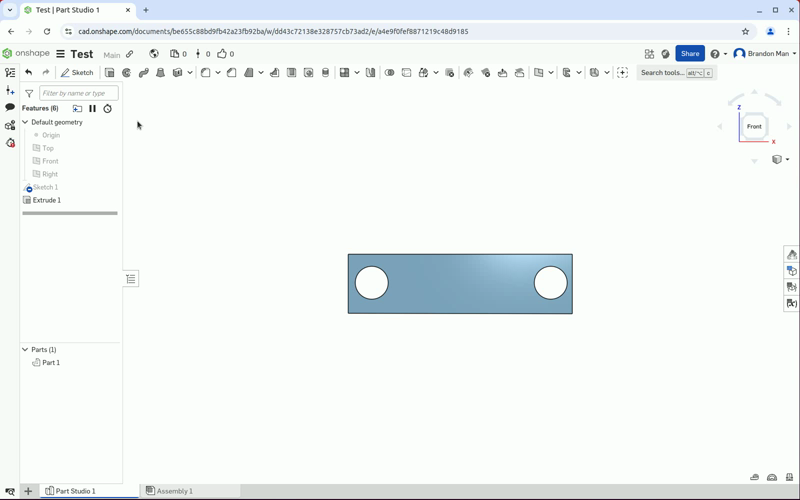
key(shift+h)
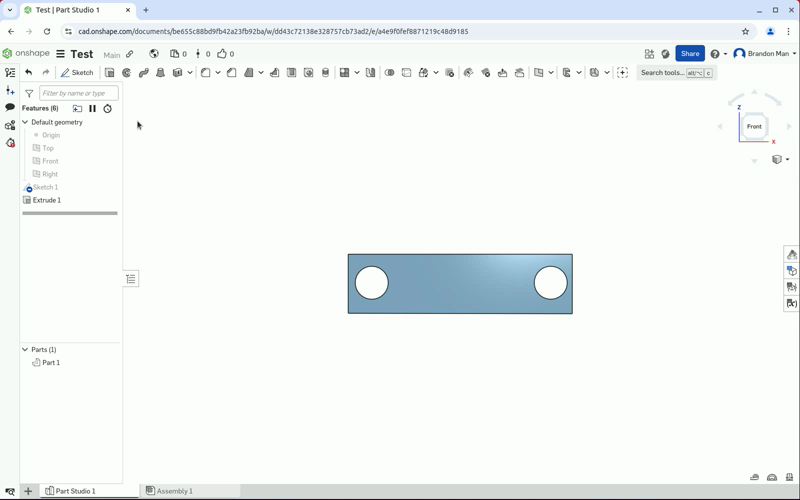
key(shift+h)
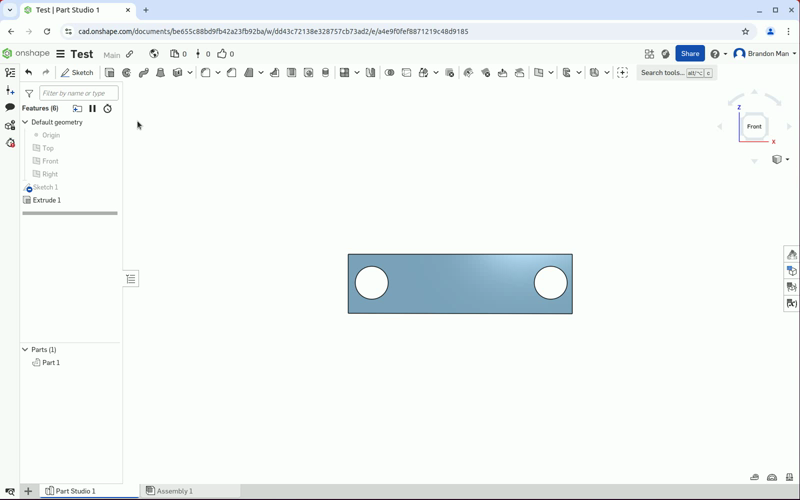
mouse_move(73, 189)
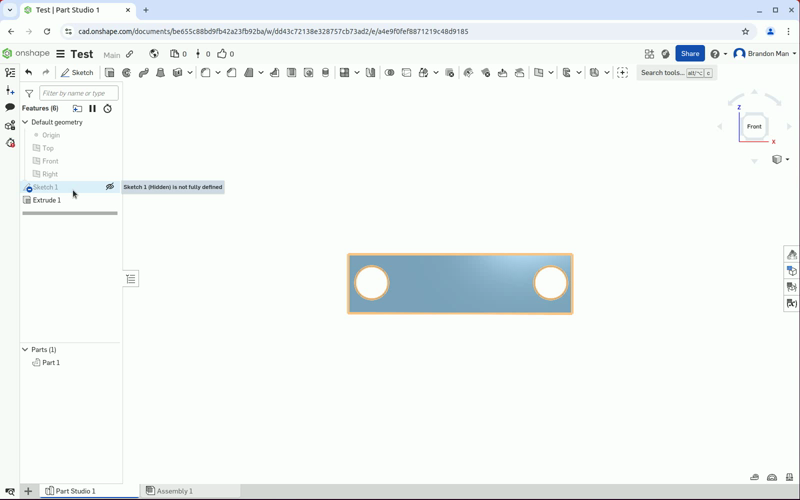
click(73, 189)
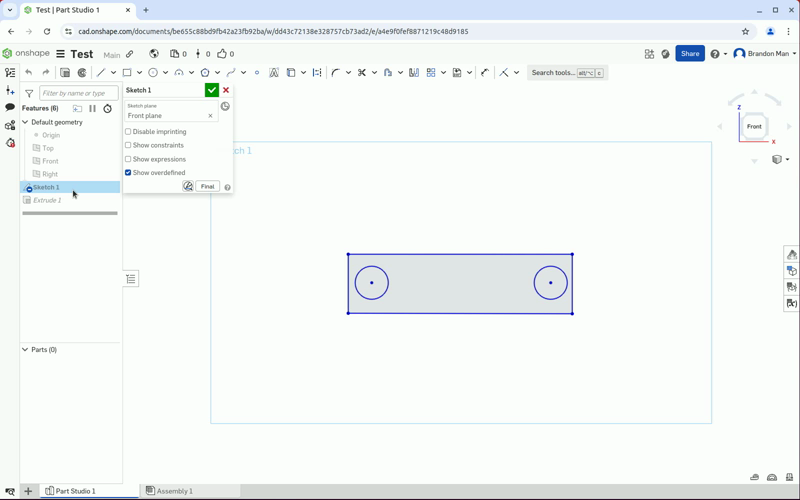
mouse_move(229, 92)
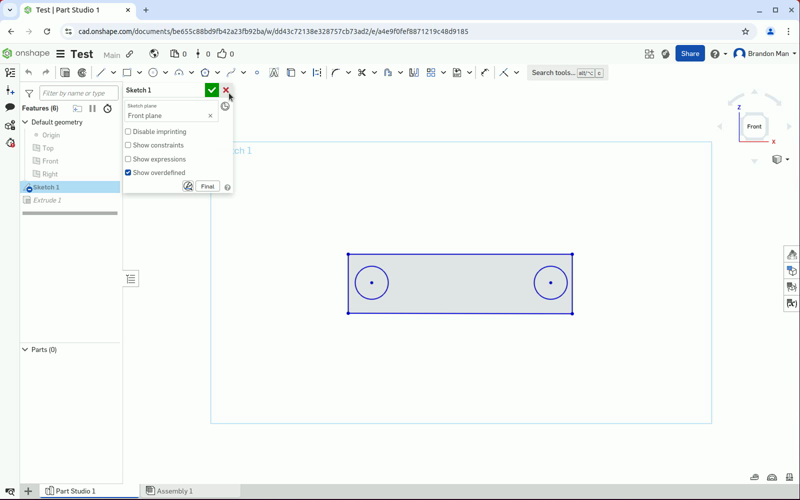
click(229, 92)
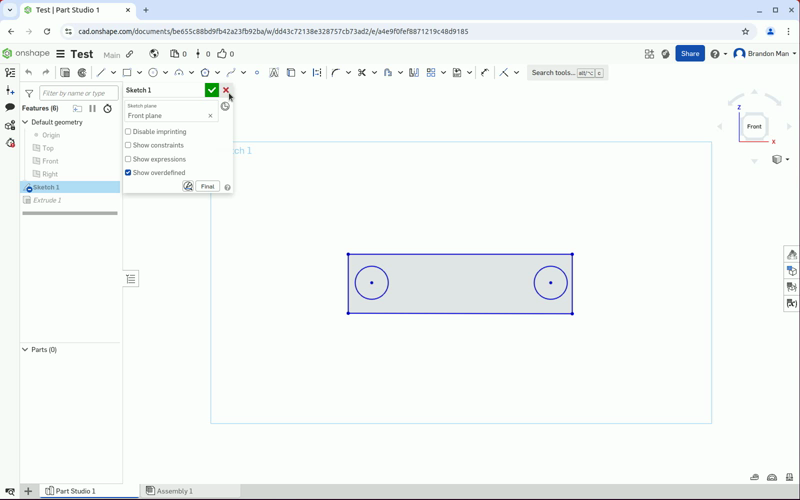
key(shift+s)
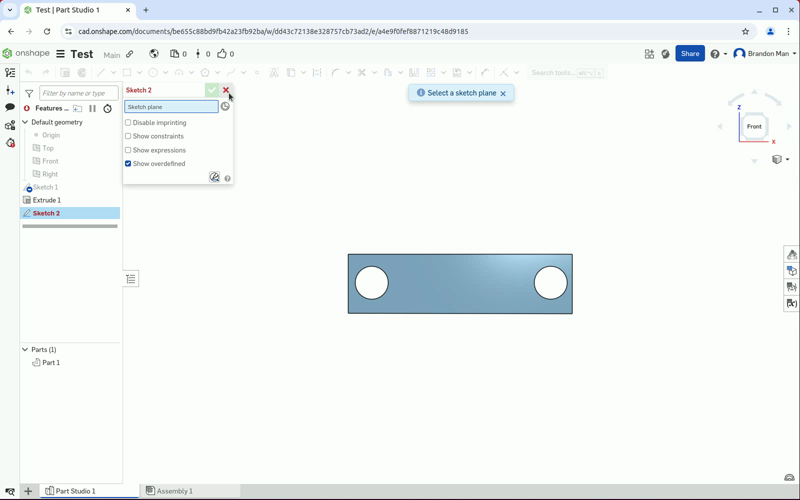
mouse_move(73, 163)
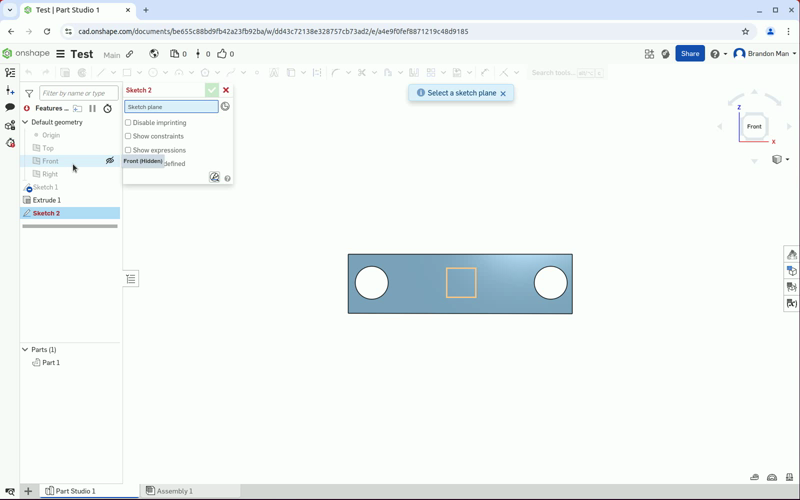
click(73, 163)
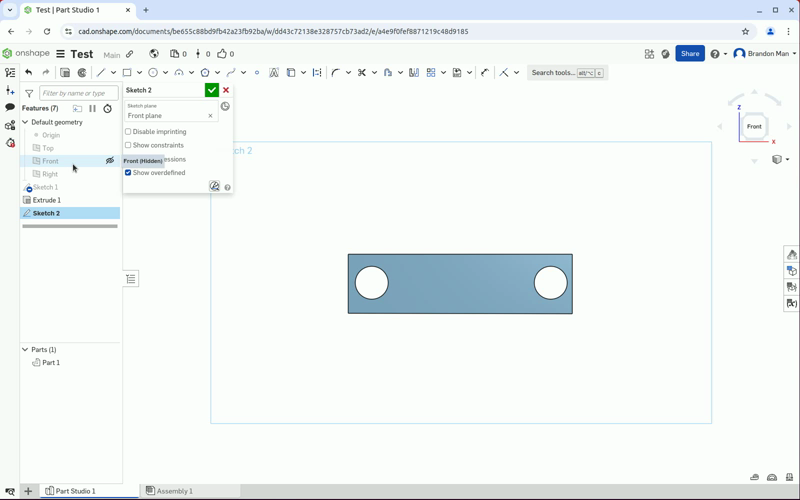
mouse_move(73, 352)
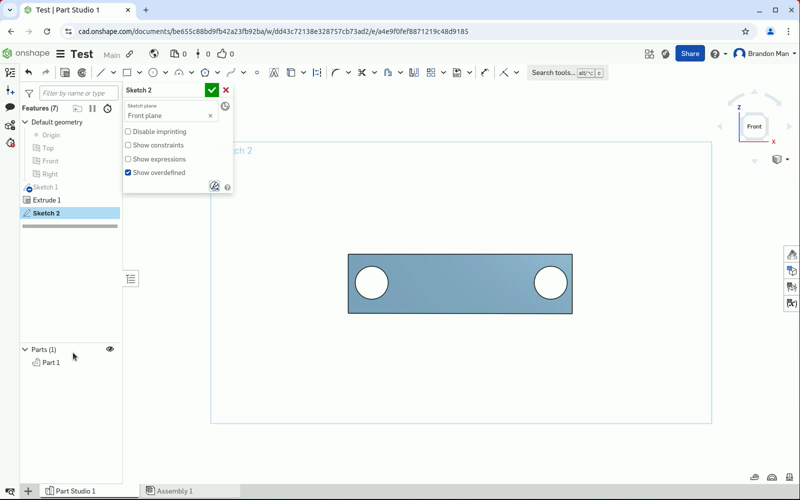
key(y)
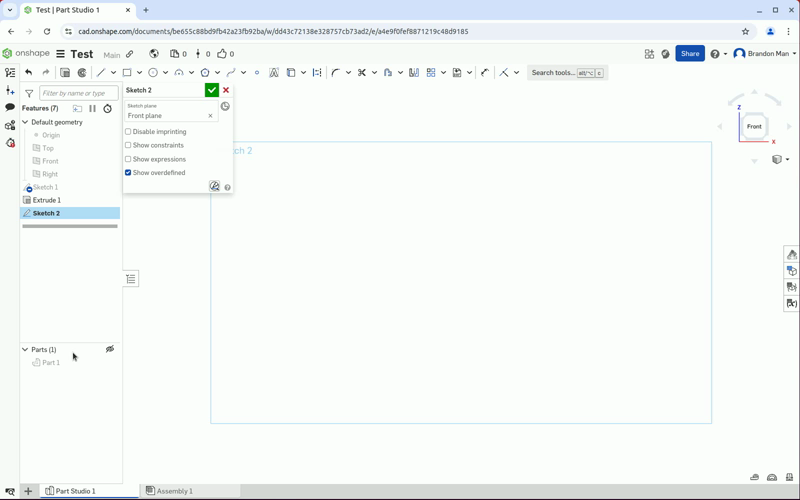
key(c)
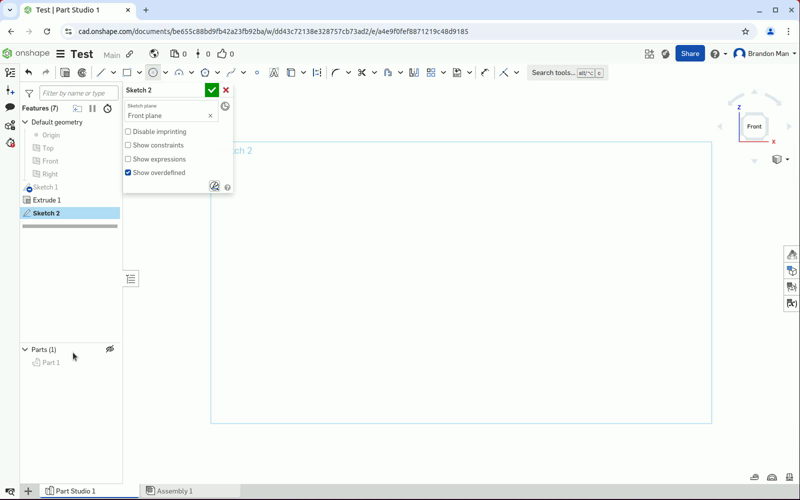
key_down(shift)
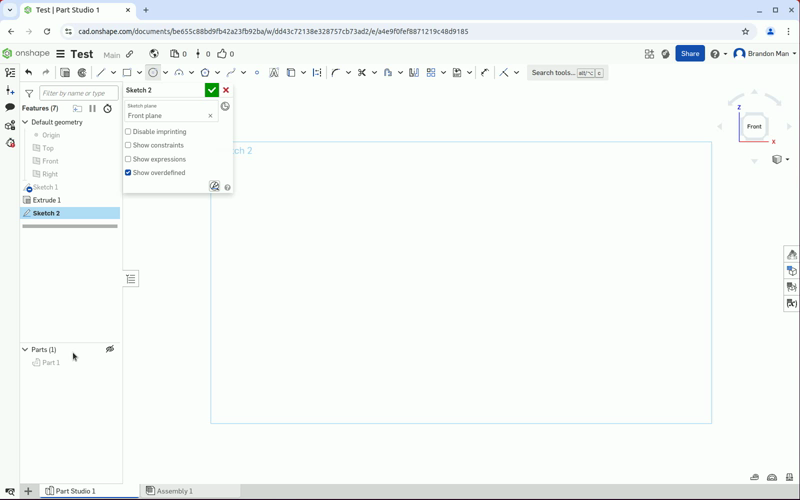
mouse_move(371, 282)
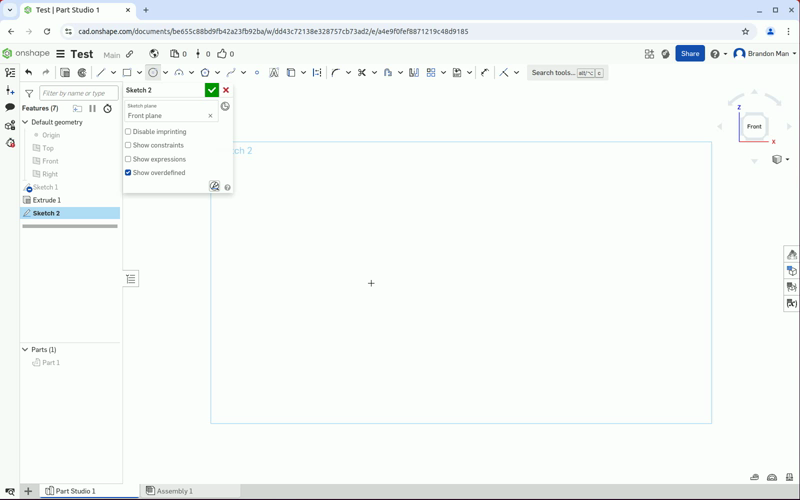
click(371, 282)
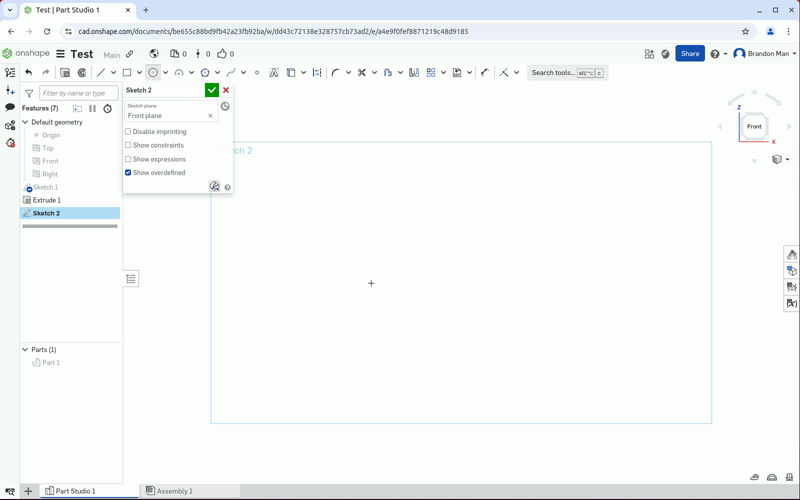
key_up(shift)
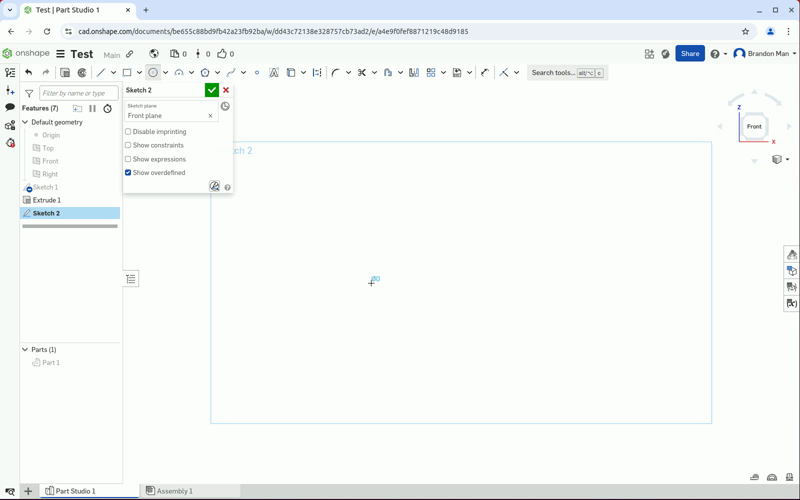
mouse_move(389, 282)
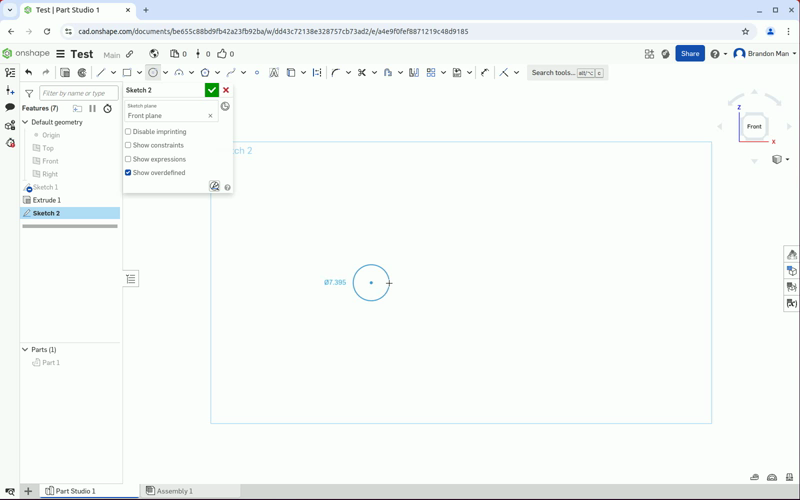
click(389, 282)
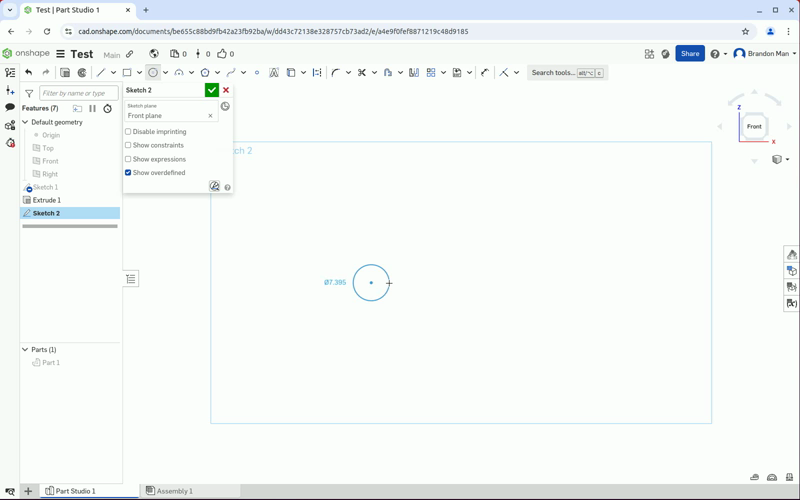
key(esc)
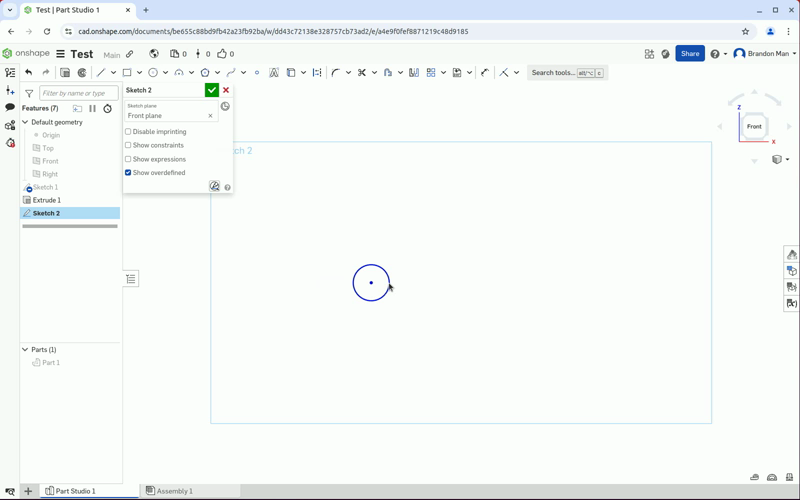
key(c)
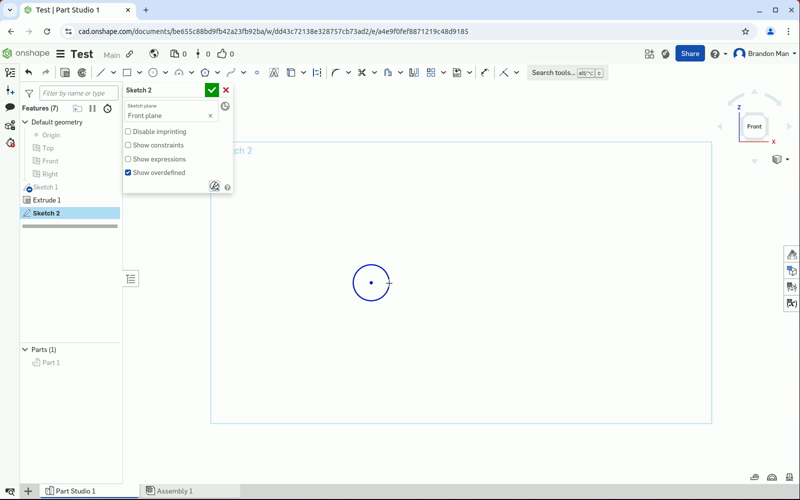
key_down(shift)
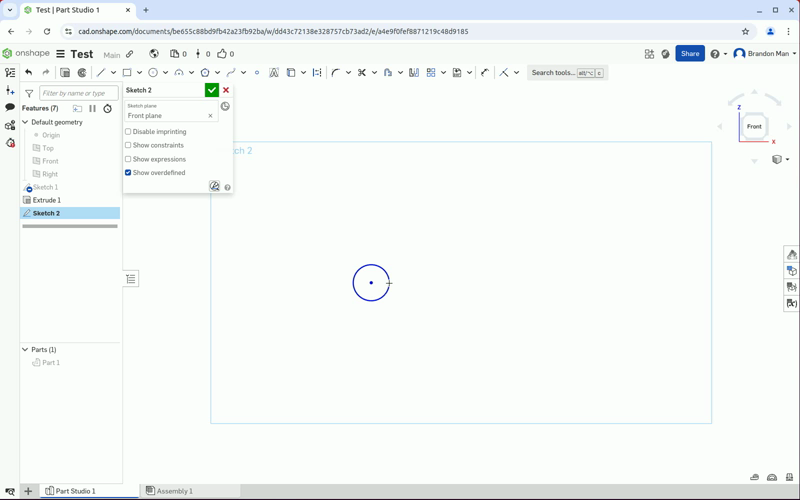
mouse_move(371, 282)
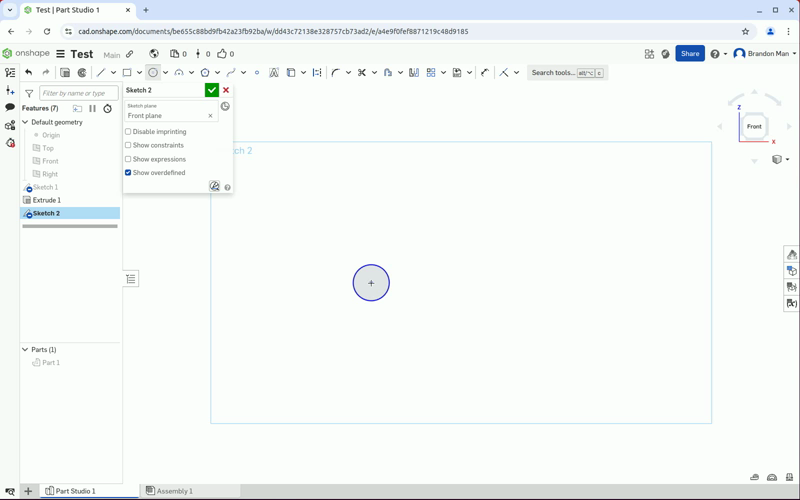
click(371, 282)
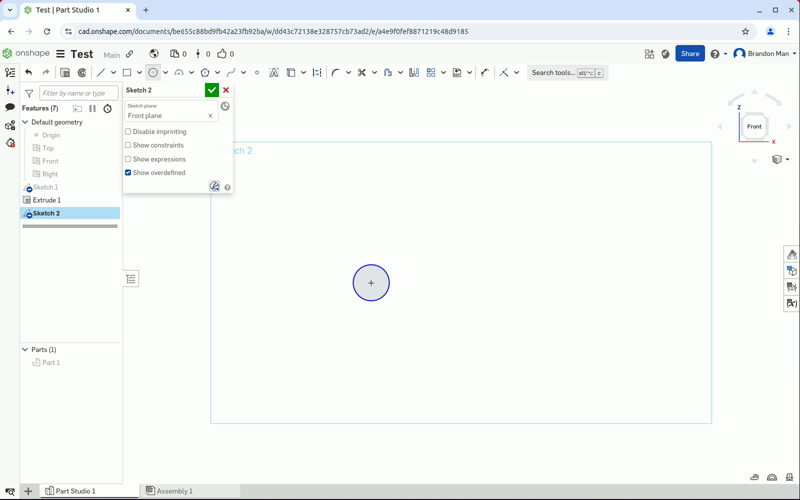
key_up(shift)
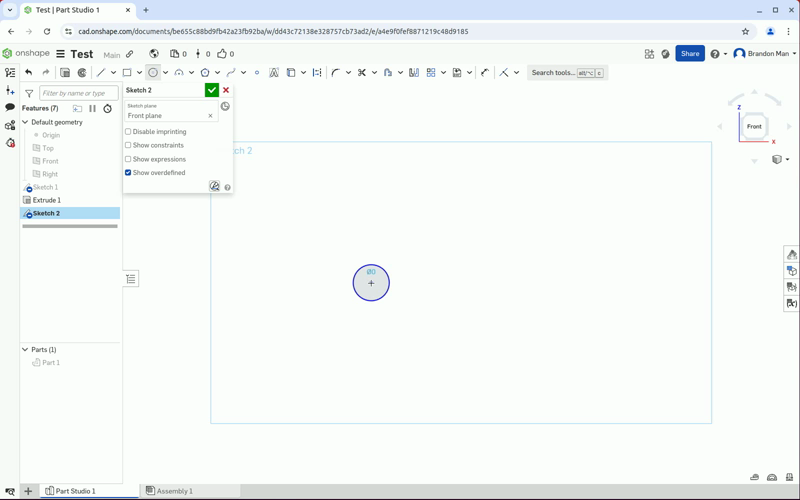
mouse_move(380, 282)
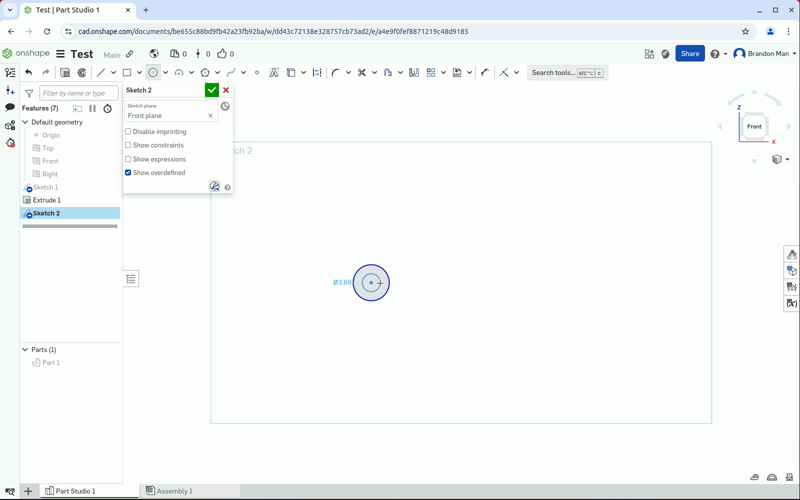
click(380, 282)
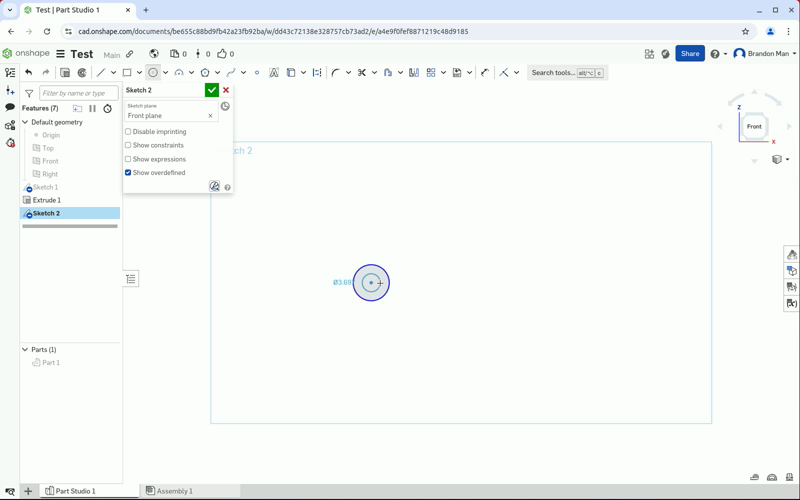
key(esc)
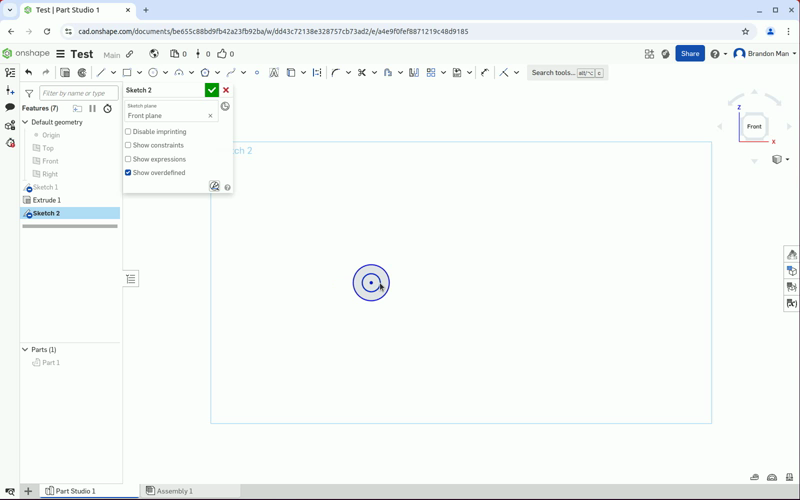
mouse_move(357, 276)
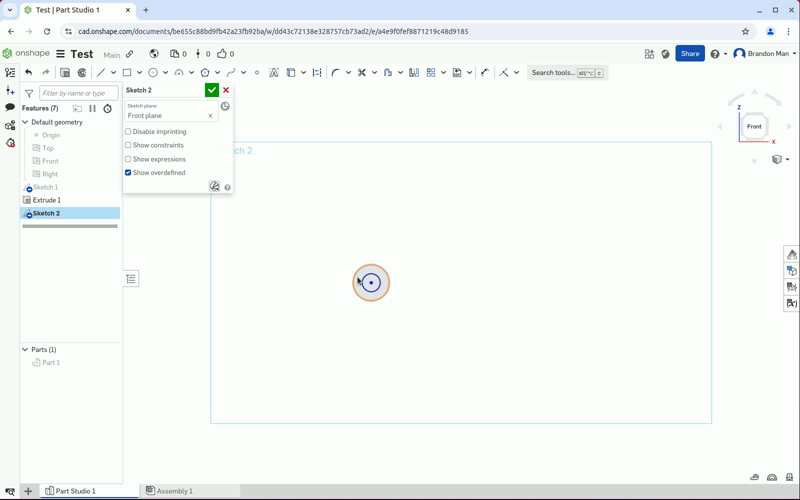
scroll(6)
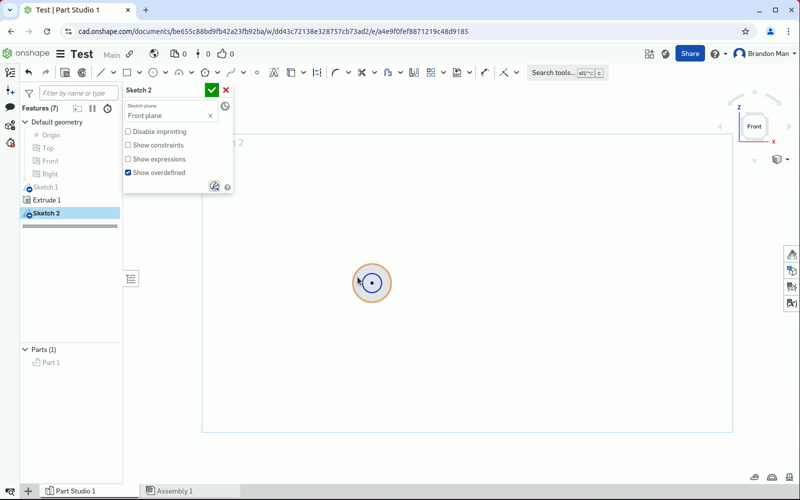
scroll(6)
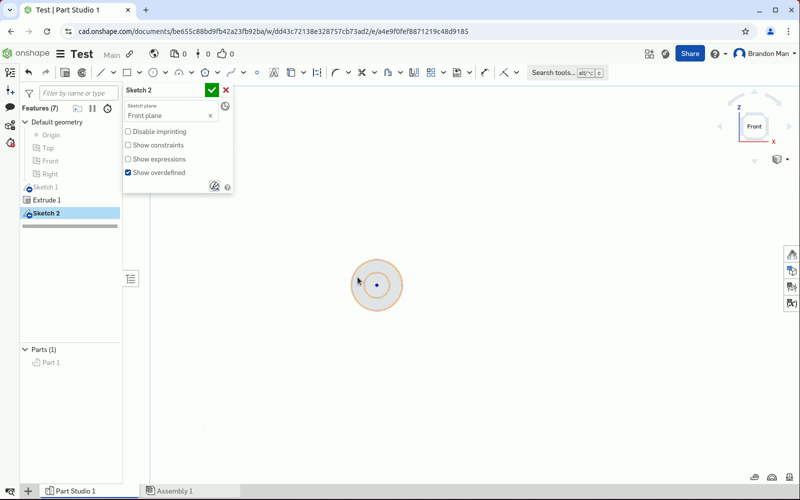
scroll(6)
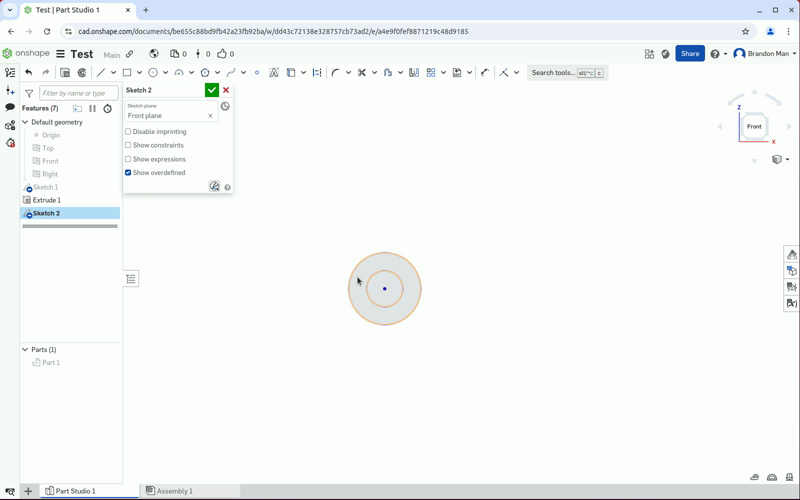
scroll(6)
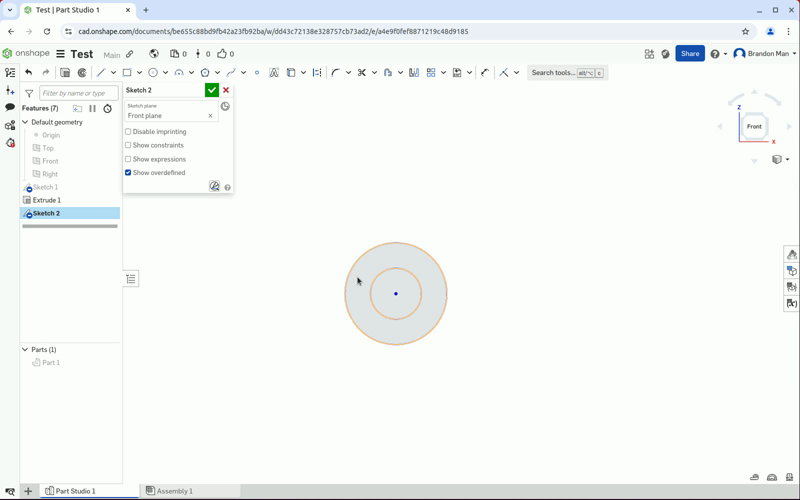
scroll(6)
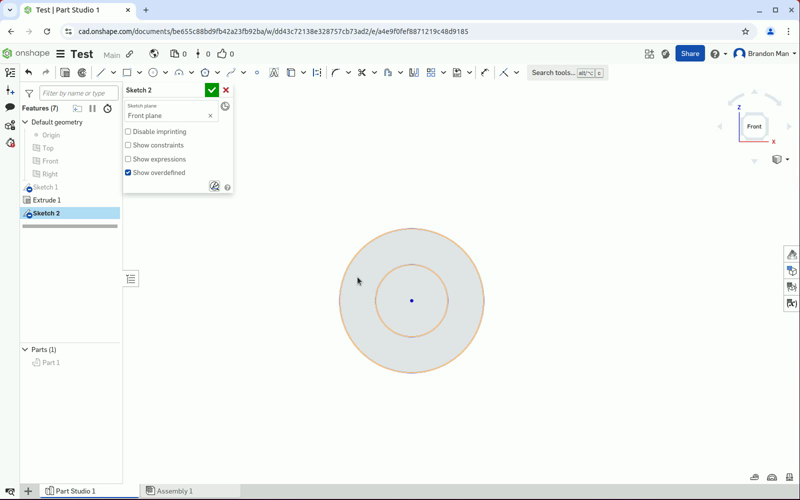
scroll(6)
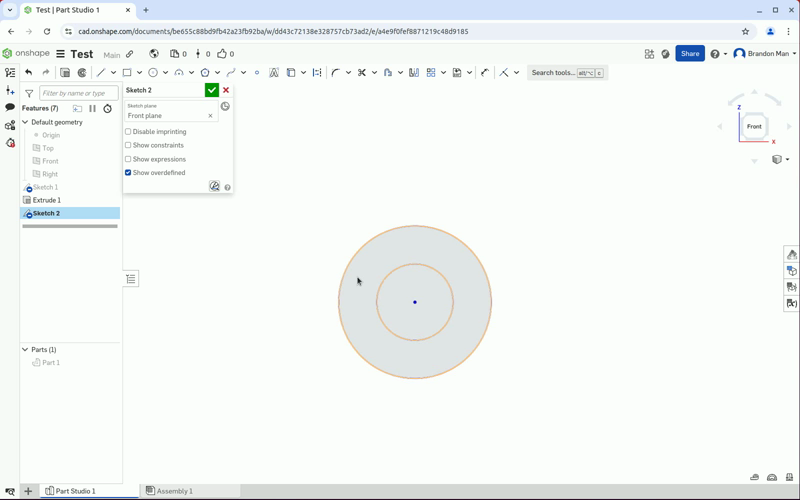
scroll(6)
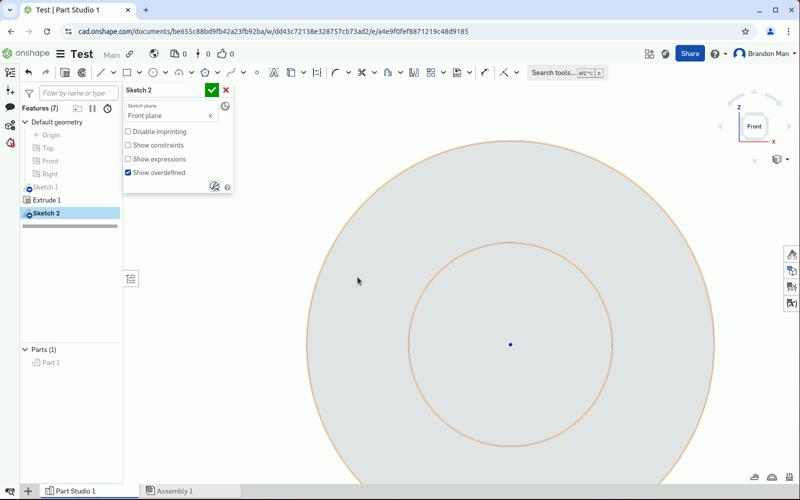
click(357, 276)
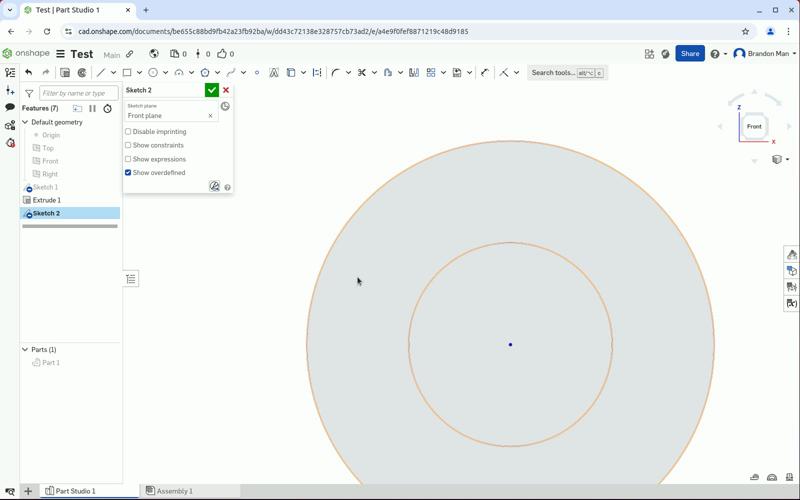
scroll(-6)
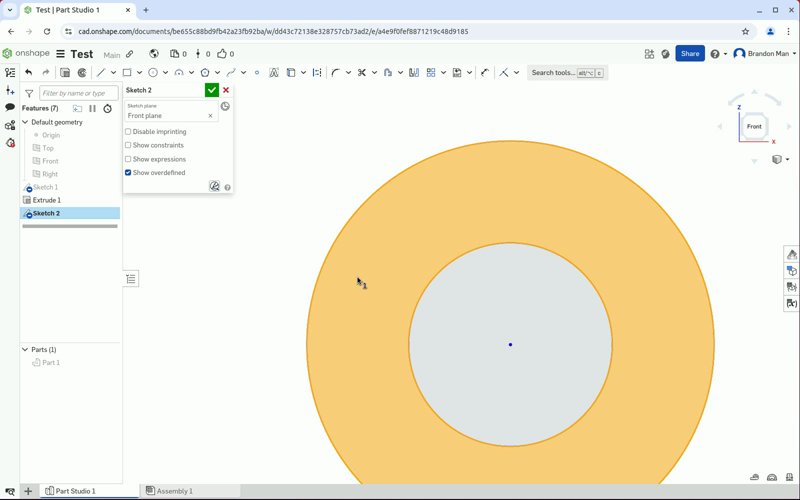
scroll(-6)
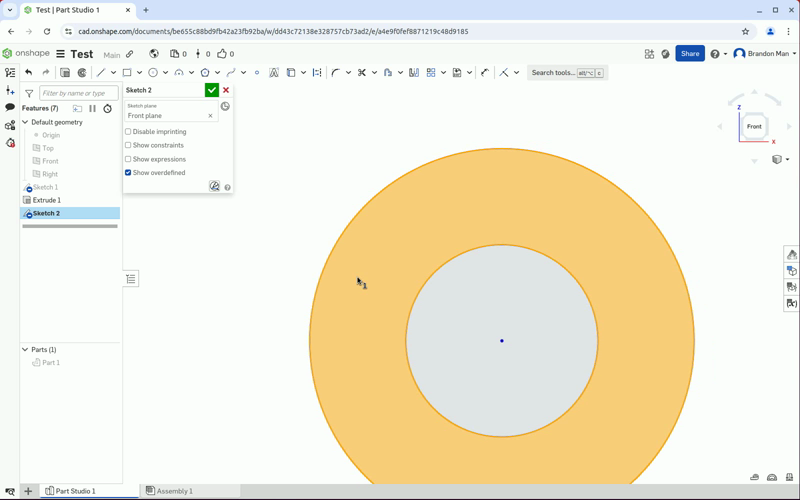
scroll(-6)
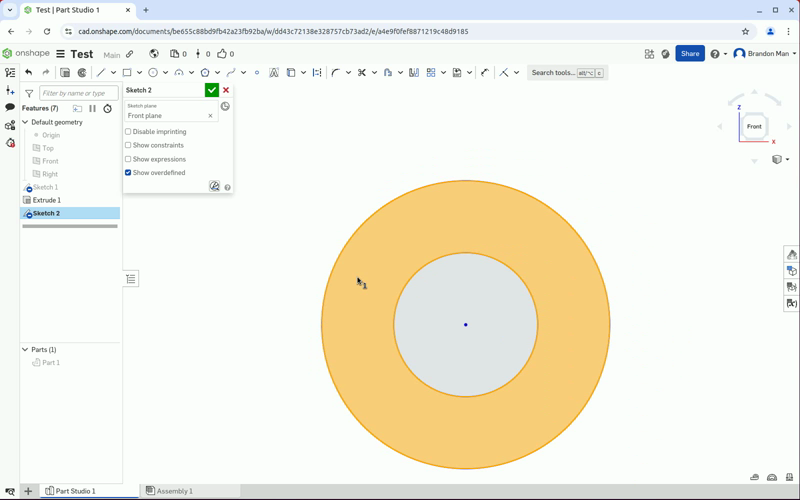
scroll(-6)
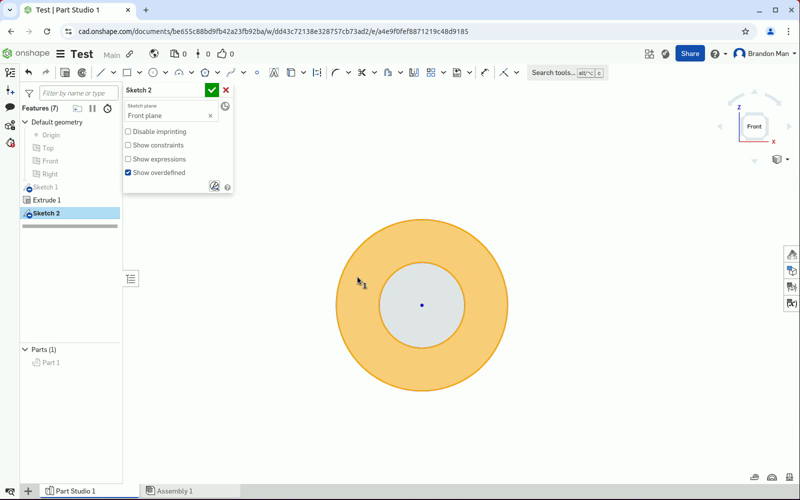
scroll(-6)
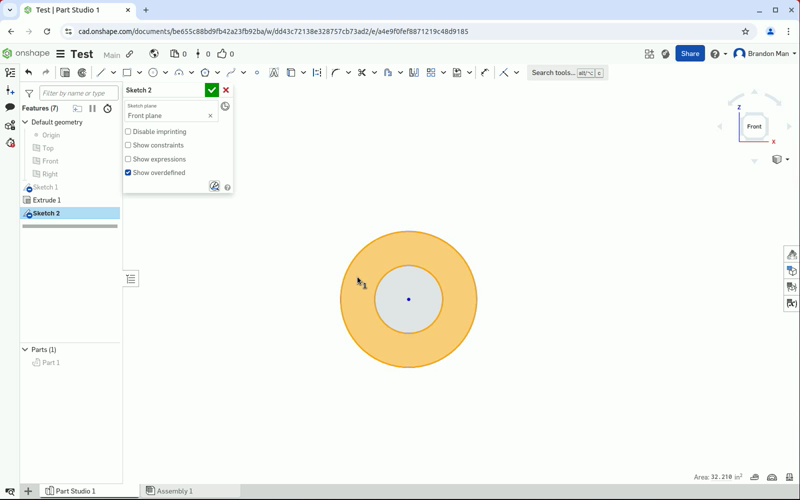
scroll(-6)
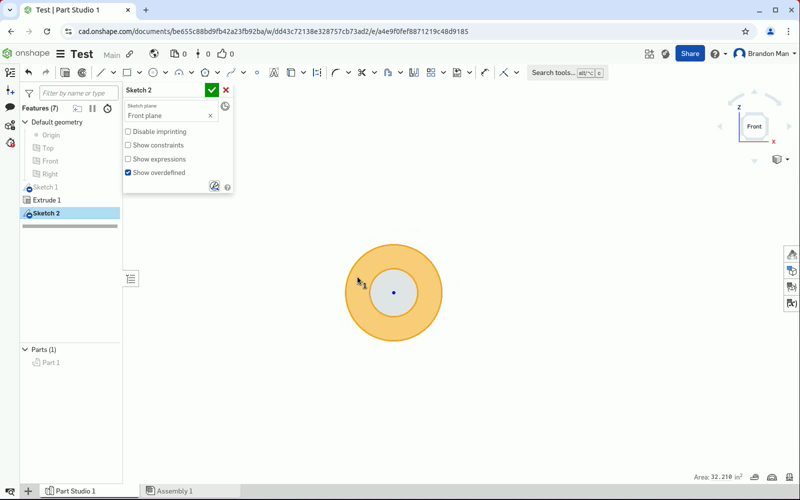
scroll(-6)
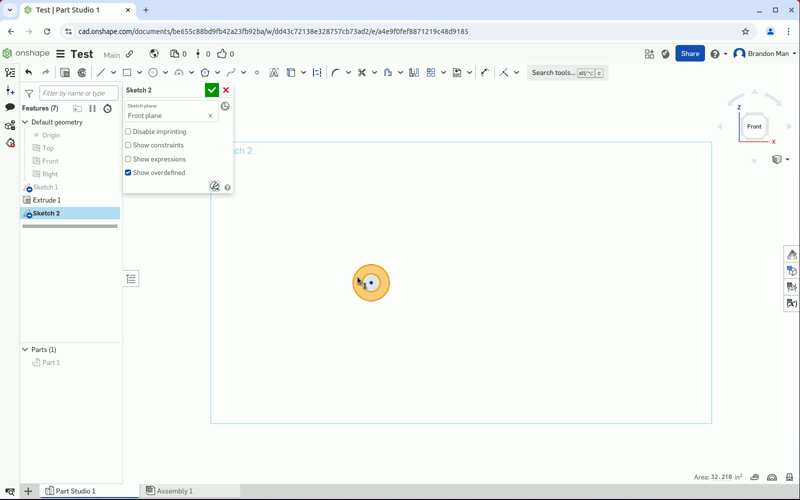
mouse_move(73, 352)
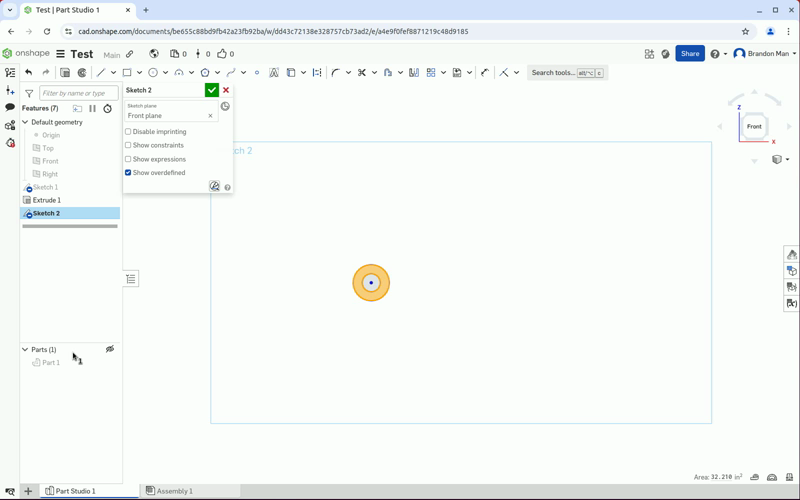
key(shift+y)
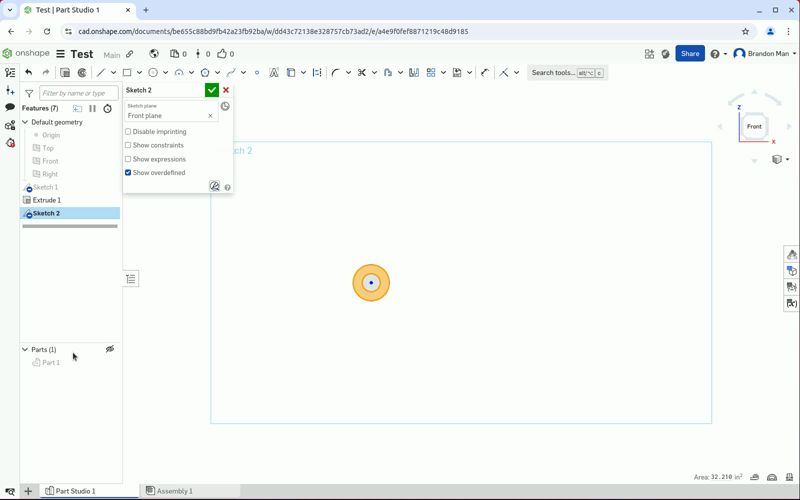
key(shift+e)
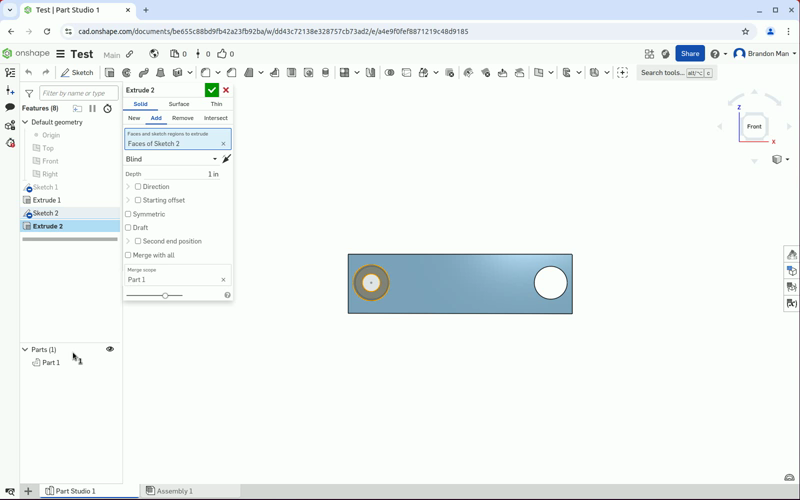
mouse_move(143, 106)
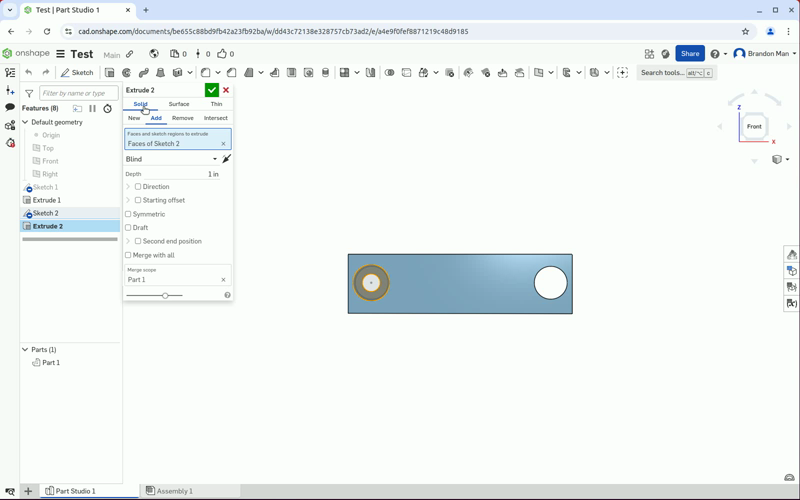
click(143, 106)
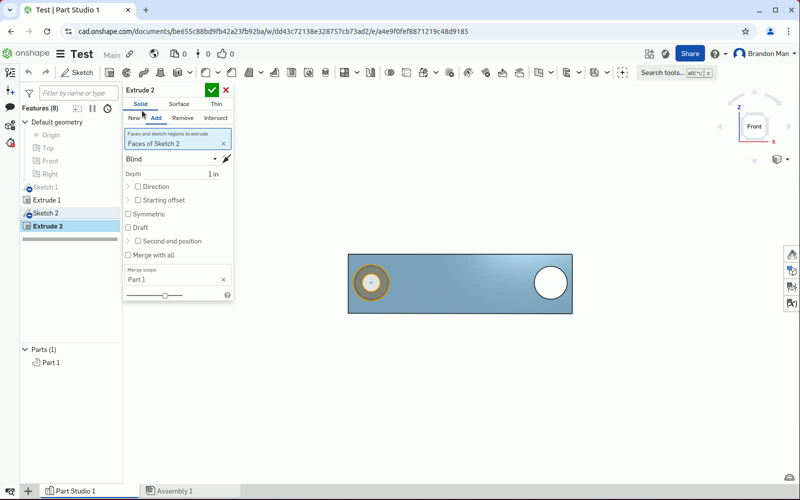
mouse_move(137, 120)
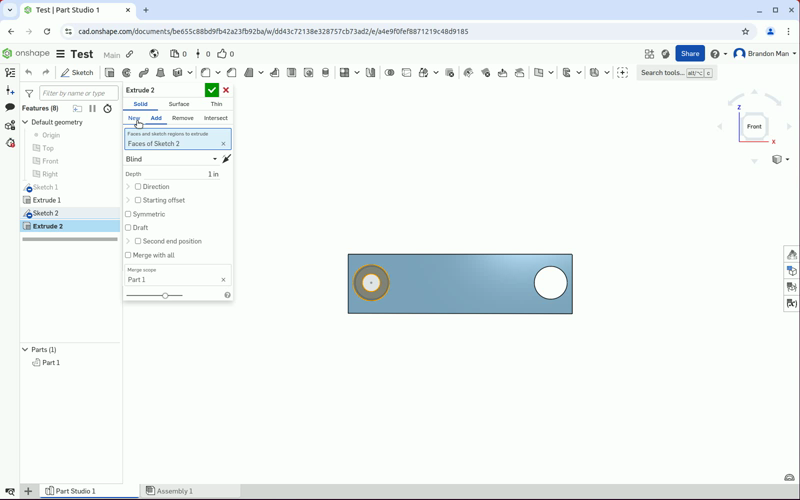
click(137, 120)
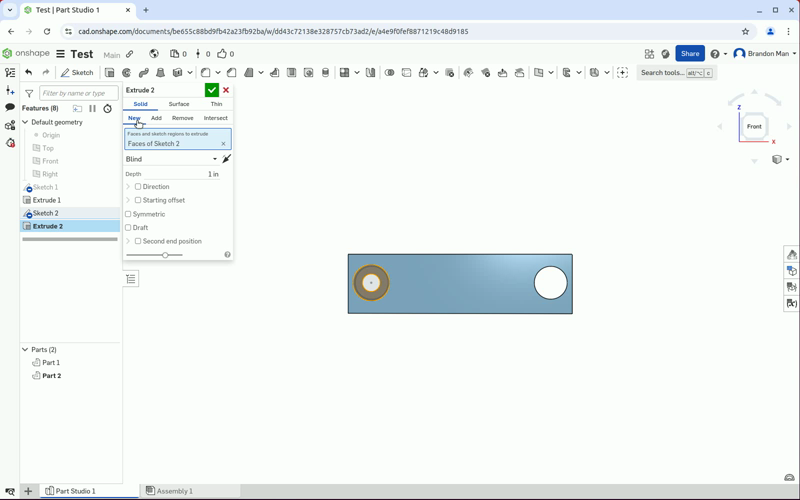
key(tab, 4)
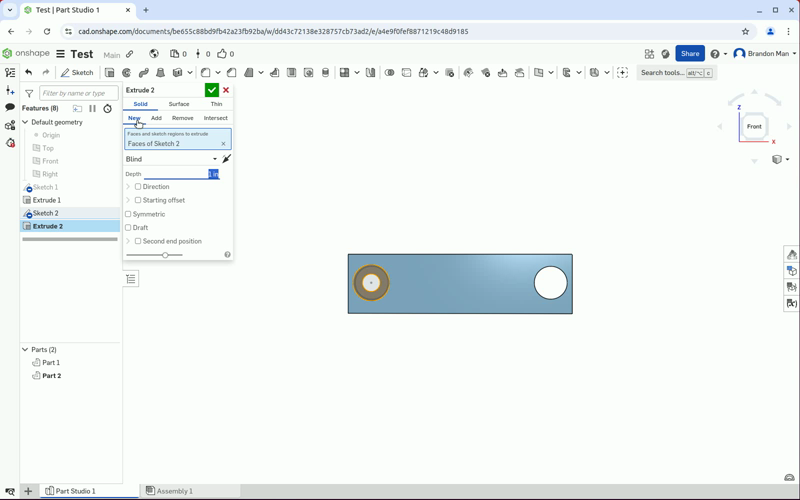
text(-12.276)
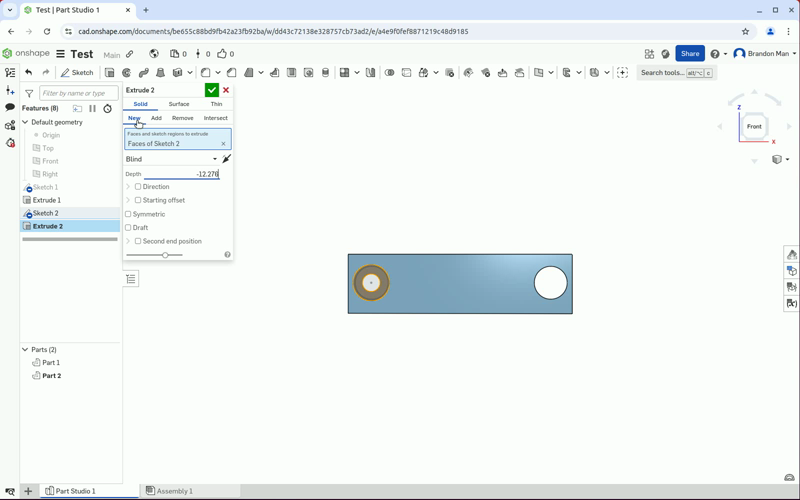
key(enter)
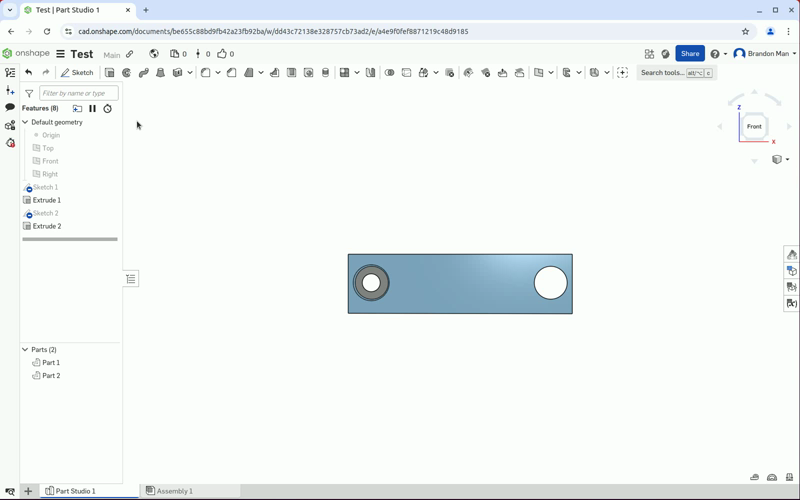
key(shift+h)
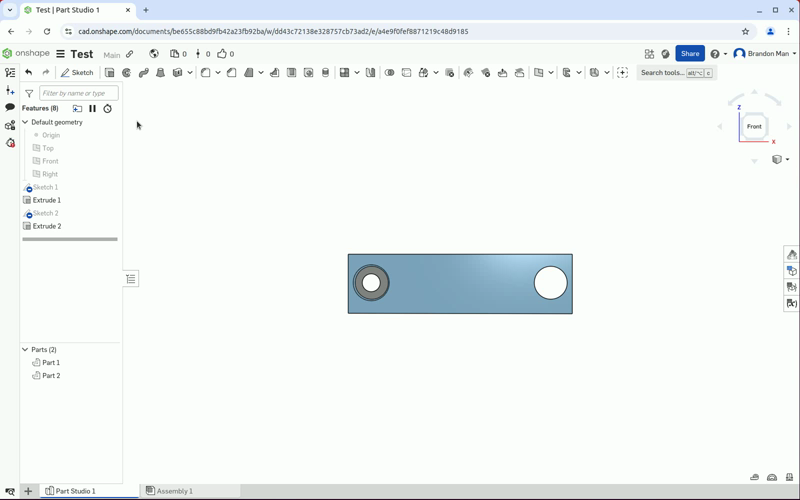
key(shift+h)
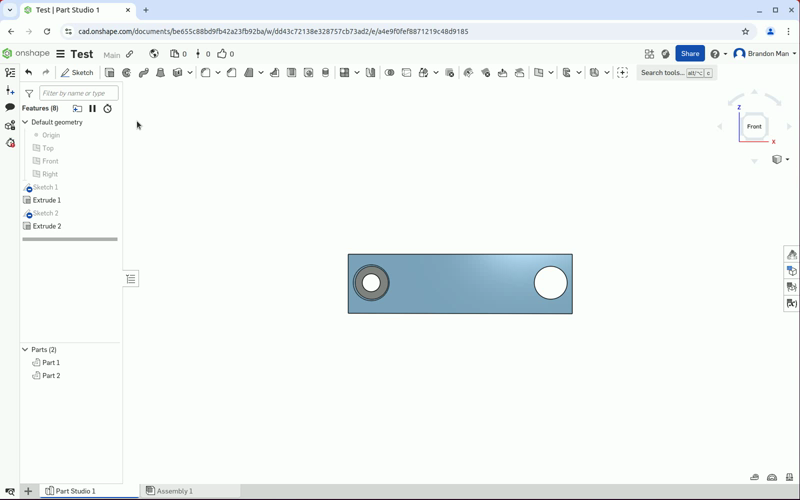
mouse_move(73, 189)
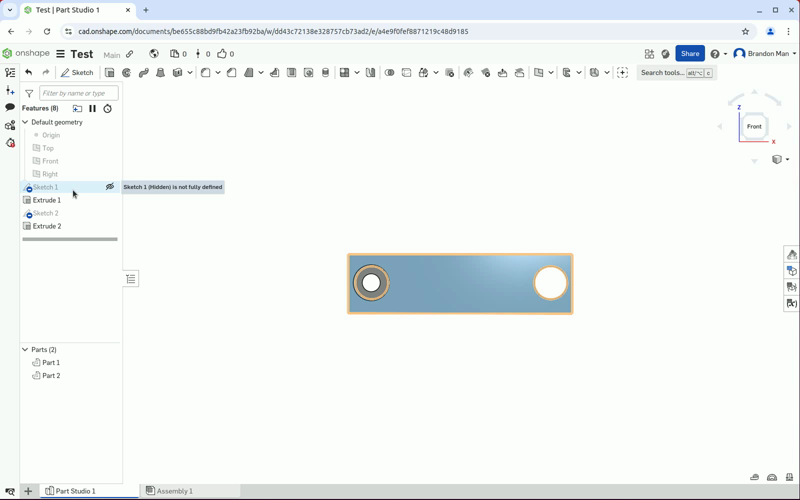
click(73, 189)
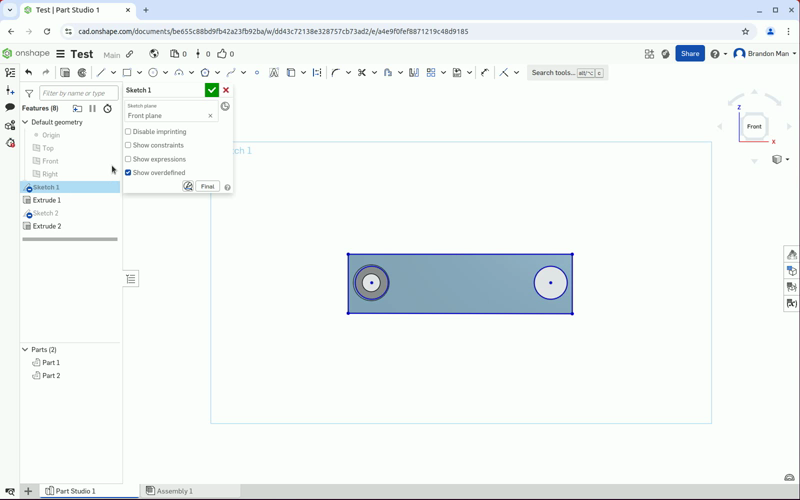
mouse_move(229, 92)
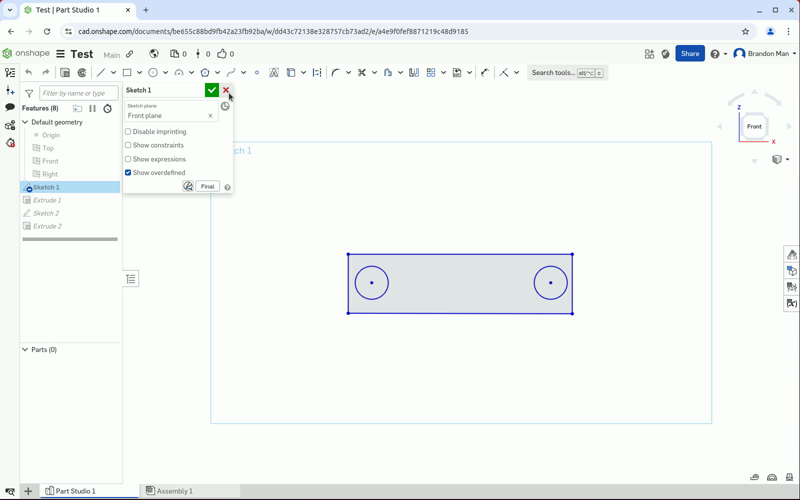
click(229, 92)
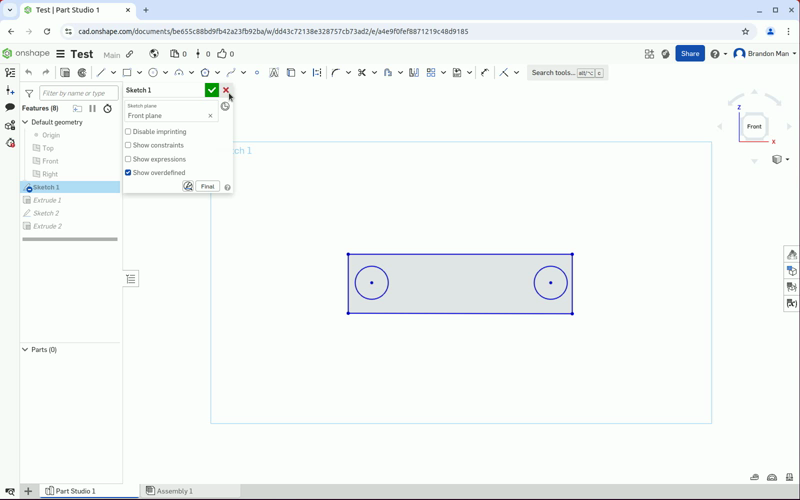
key(shift+s)
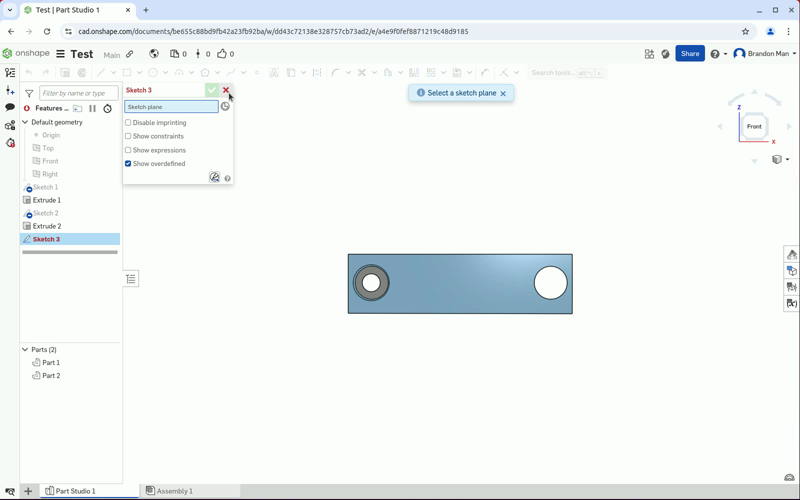
mouse_move(73, 163)
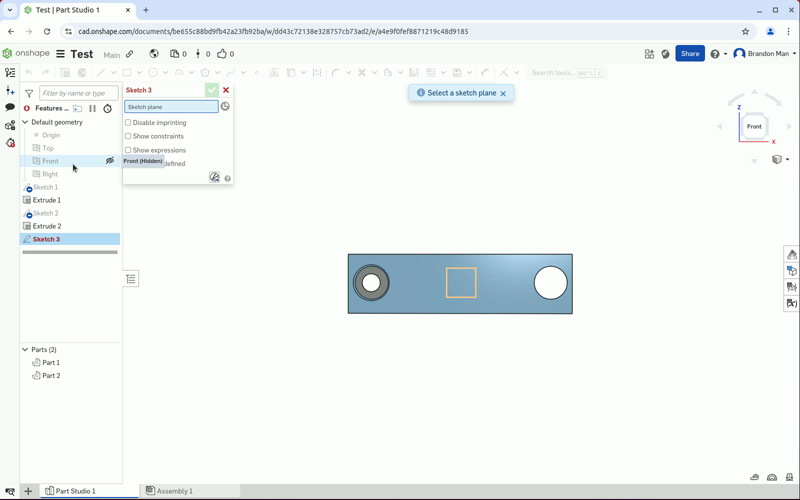
click(73, 163)
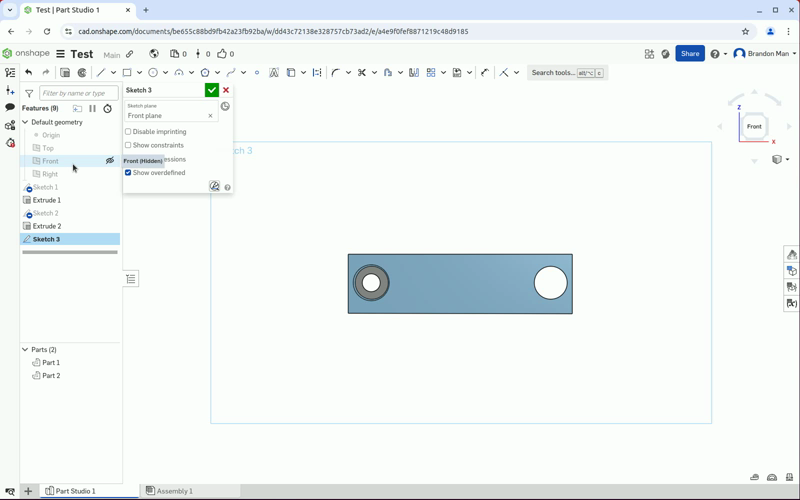
mouse_move(73, 352)
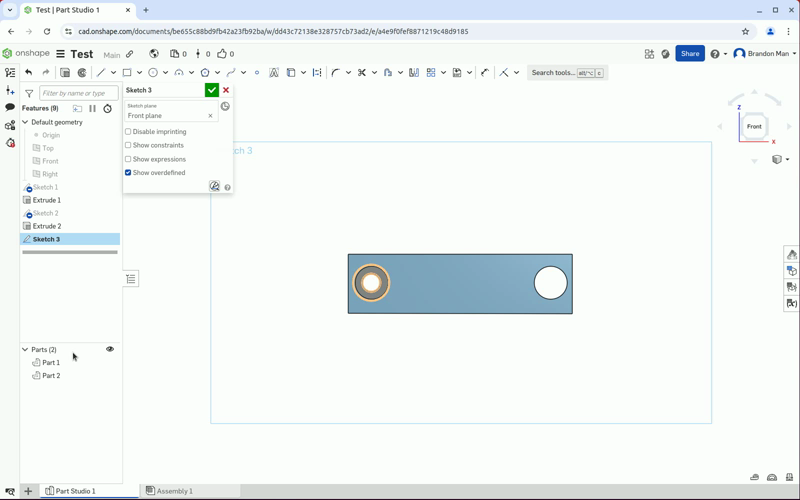
key(y)
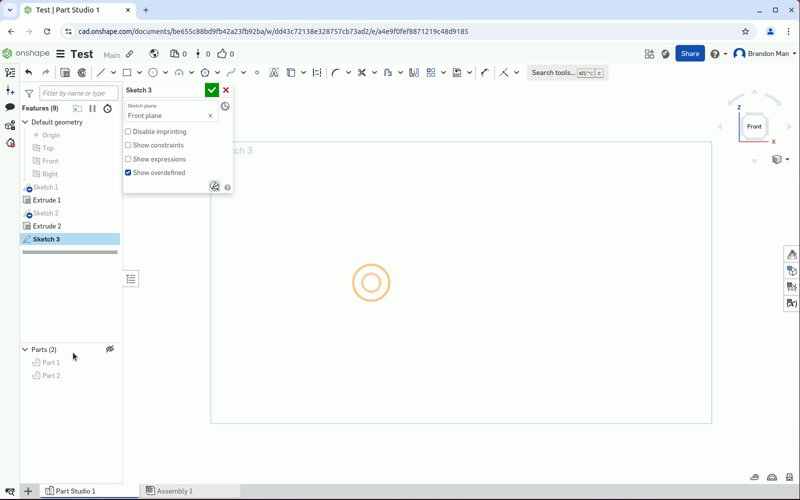
key(c)
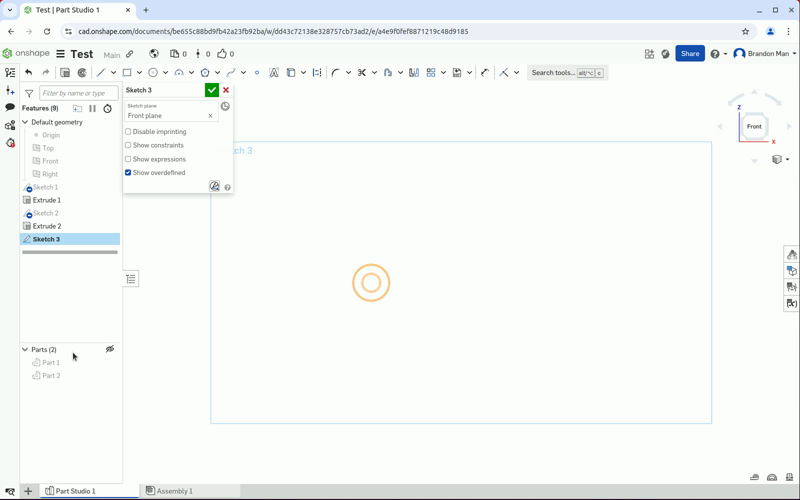
key_down(shift)
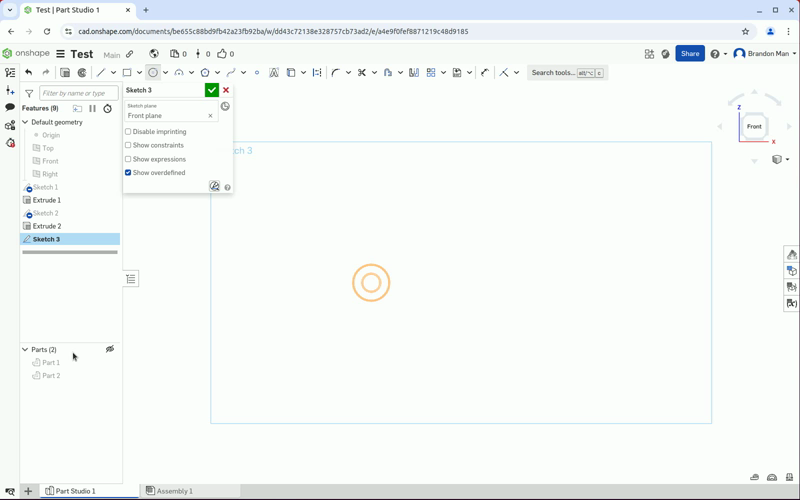
mouse_move(551, 282)
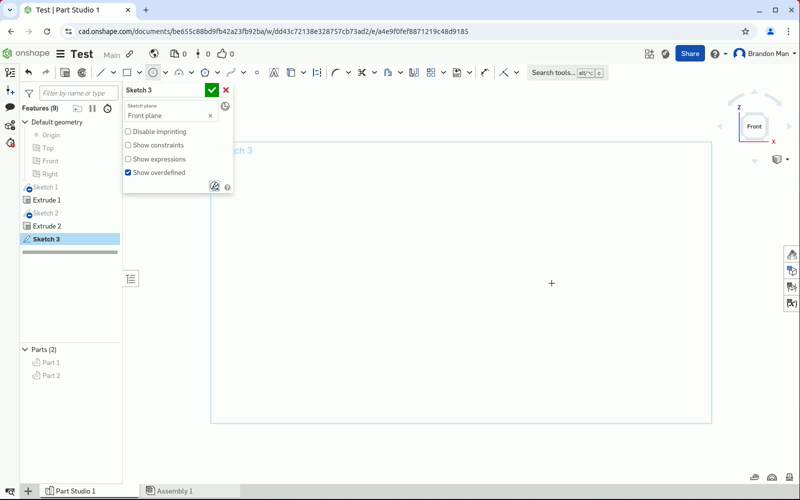
click(551, 282)
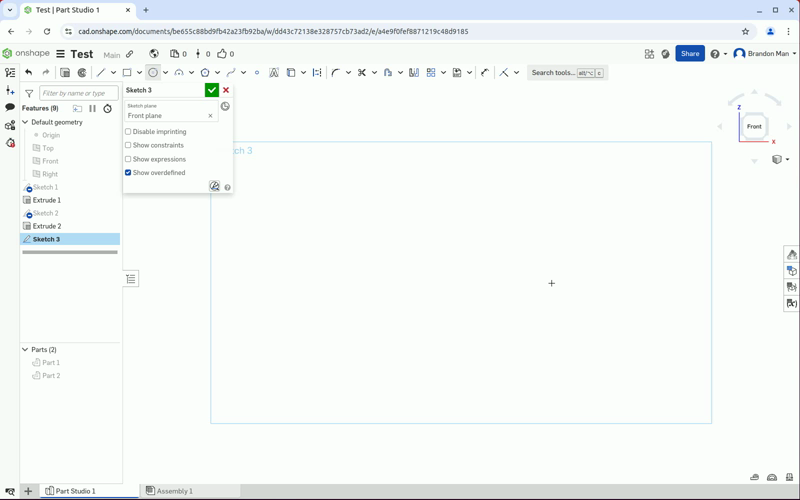
key_up(shift)
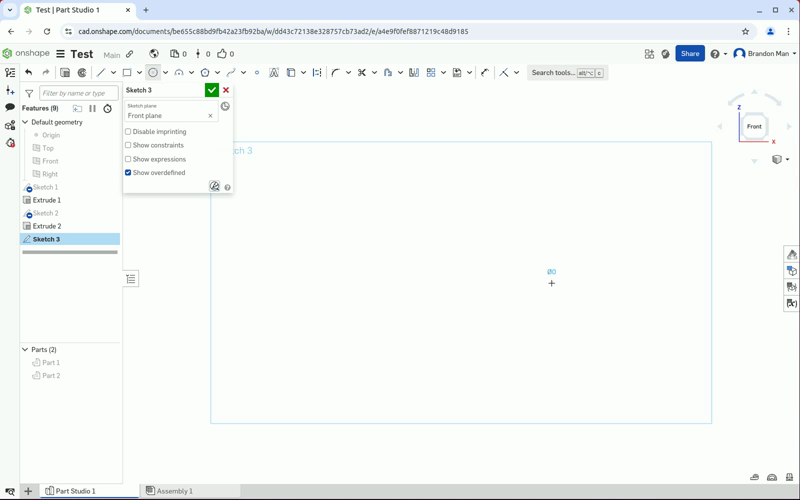
mouse_move(570, 282)
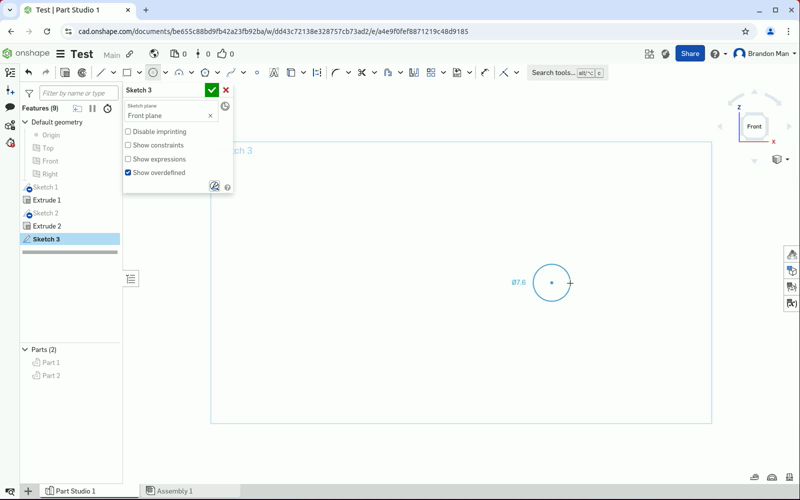
click(570, 282)
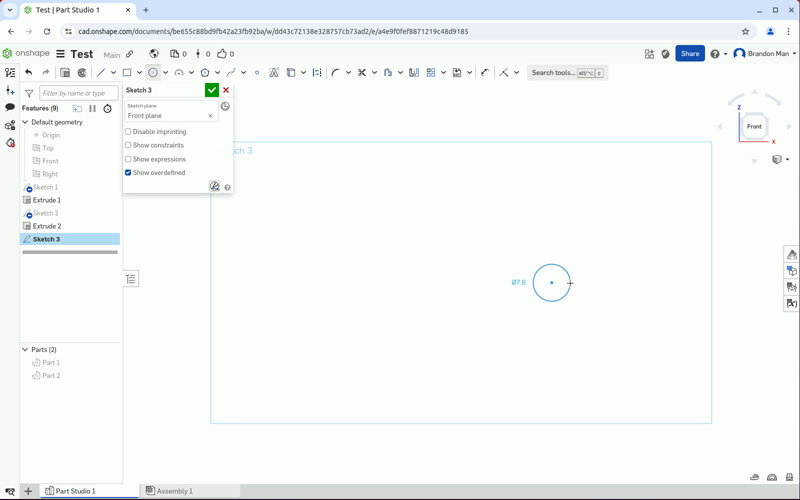
key(esc)
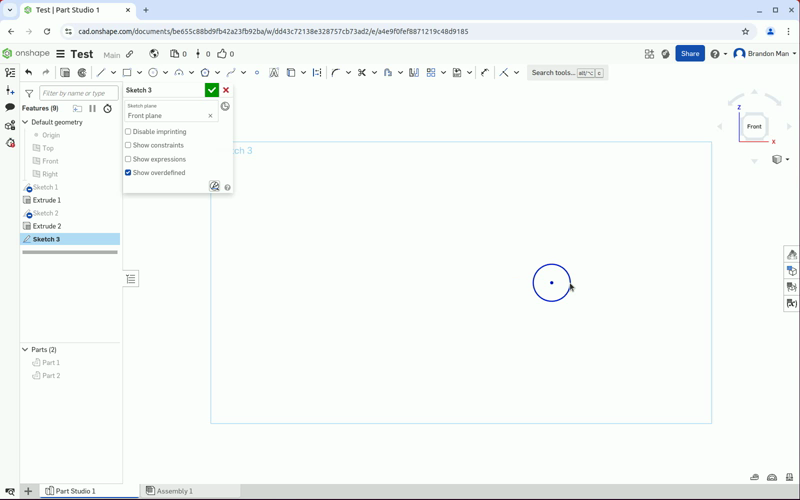
key(c)
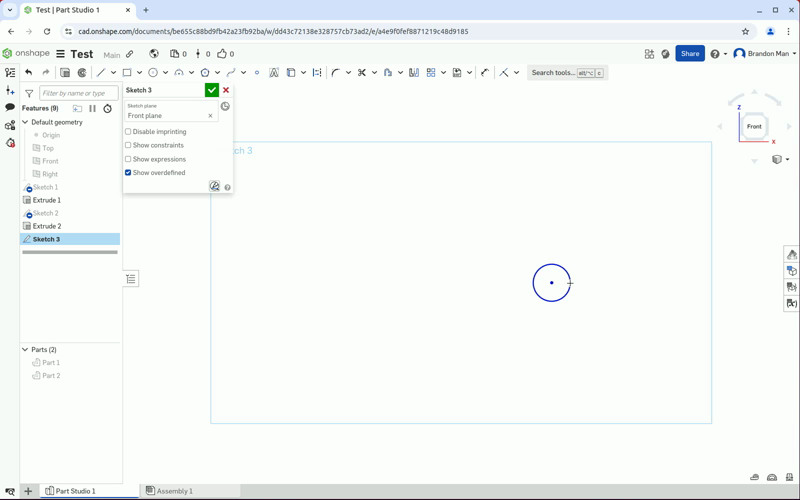
key_down(shift)
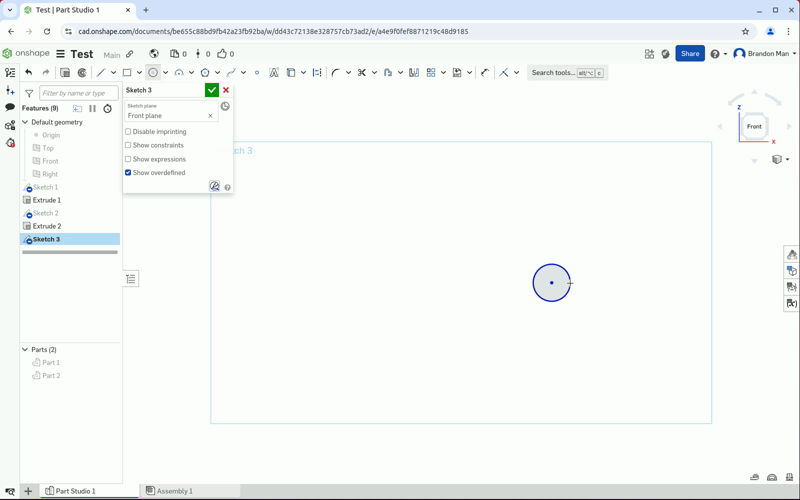
mouse_move(551, 282)
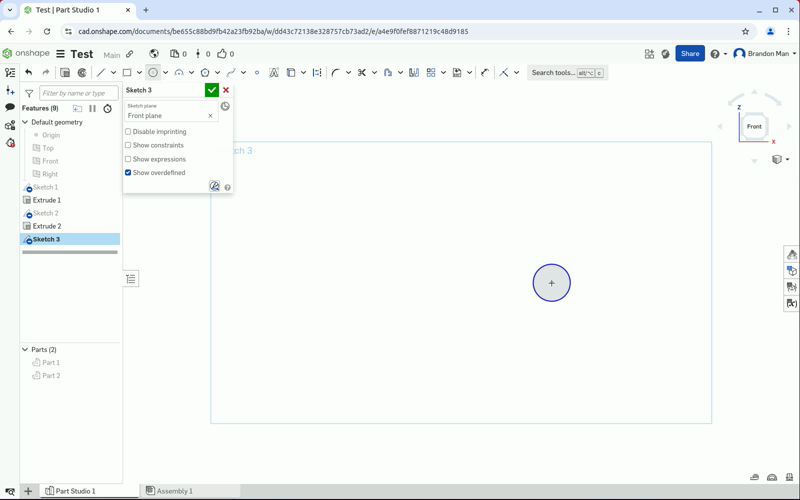
click(551, 282)
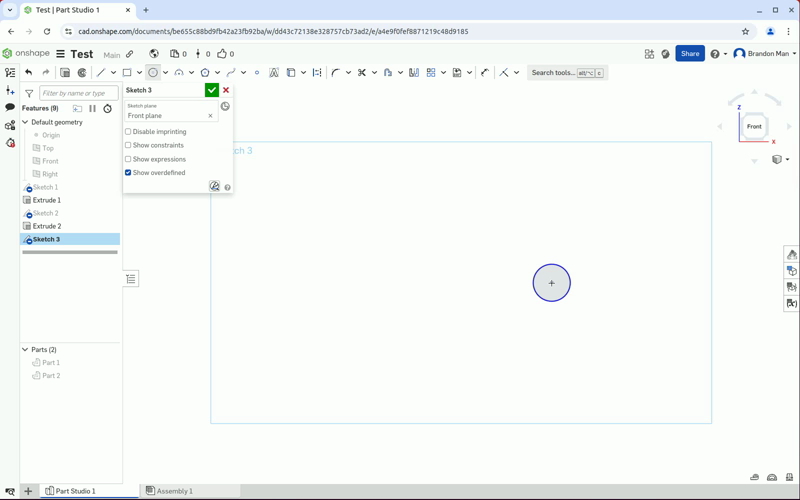
key_up(shift)
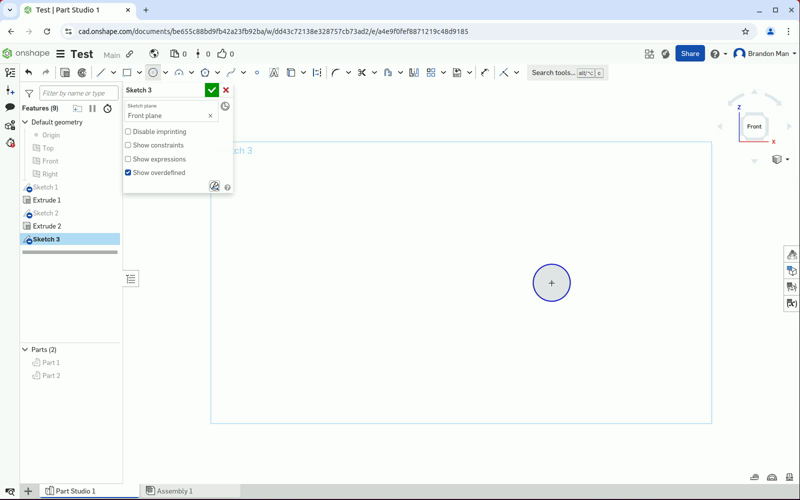
mouse_move(560, 282)
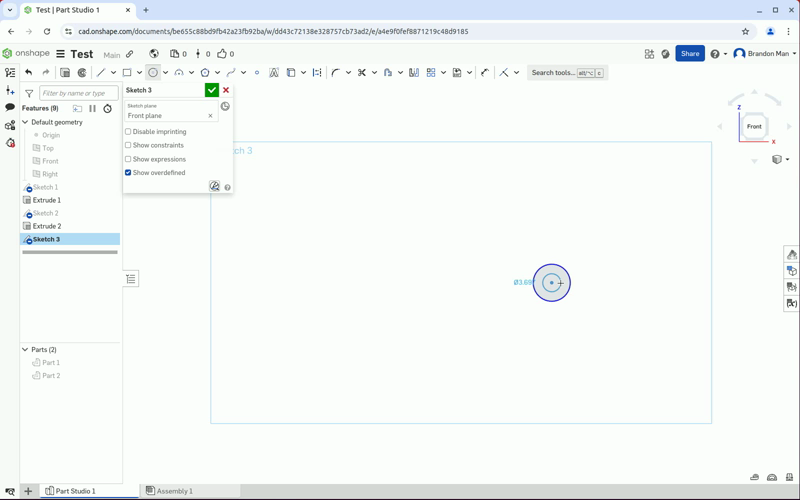
click(560, 282)
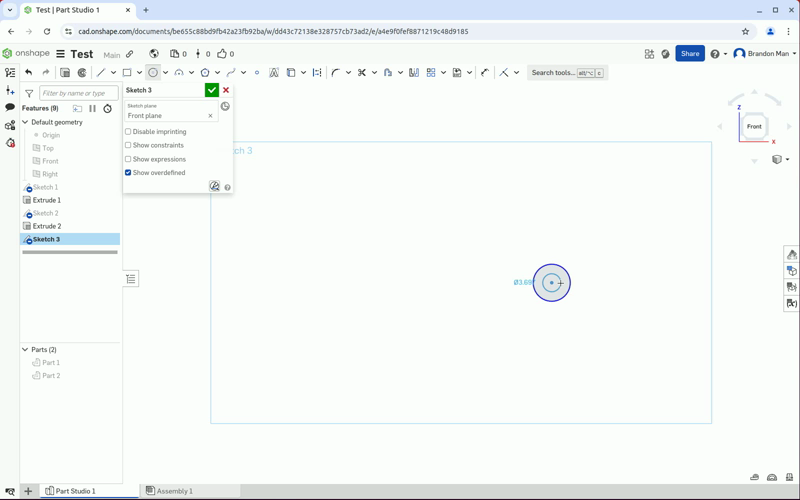
key(esc)
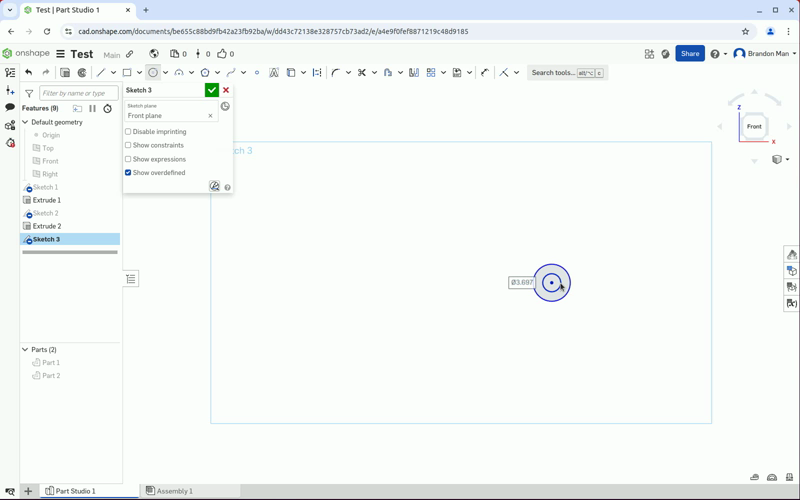
mouse_move(538, 293)
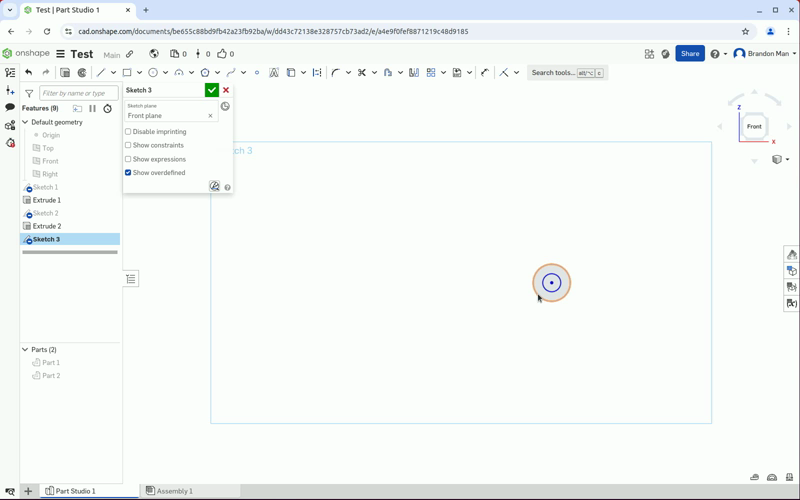
scroll(6)
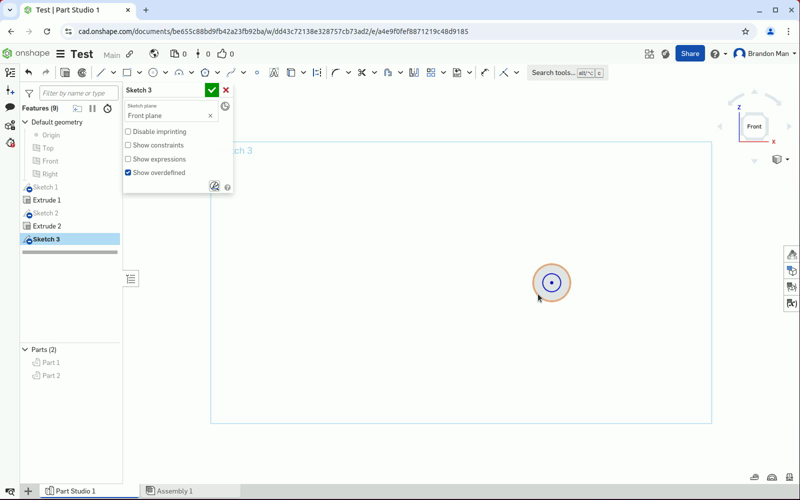
scroll(6)
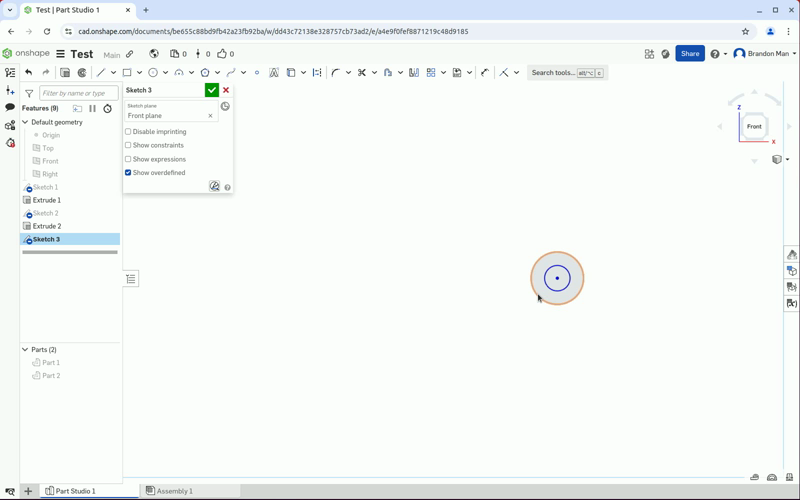
scroll(6)
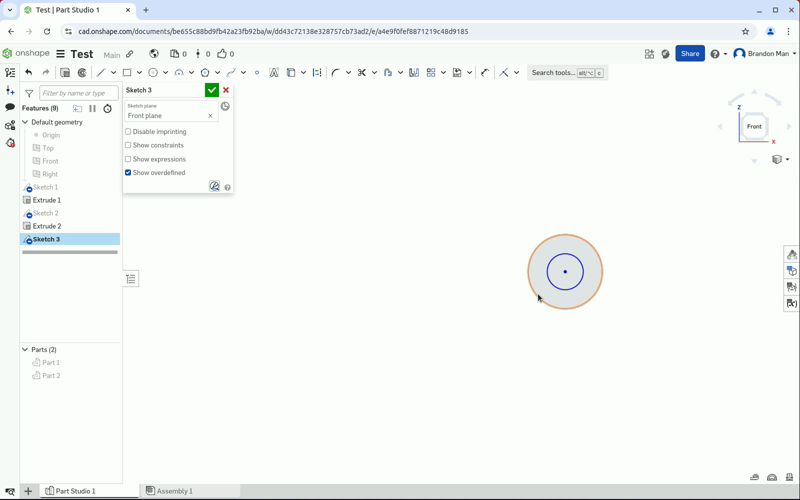
scroll(6)
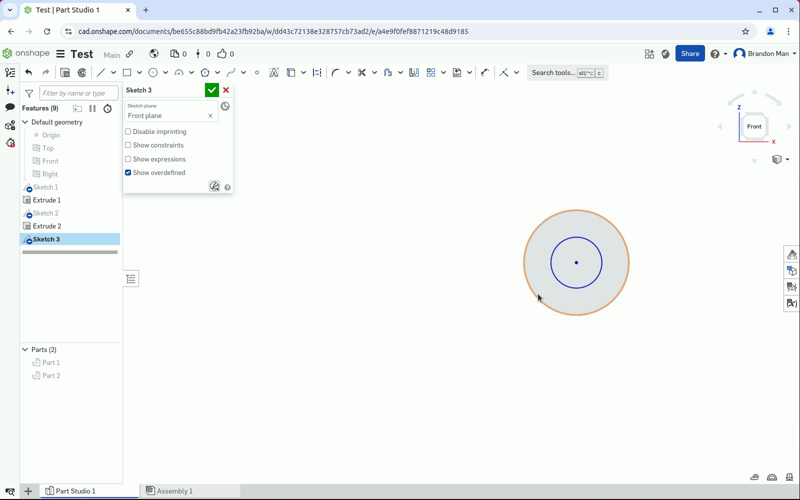
scroll(6)
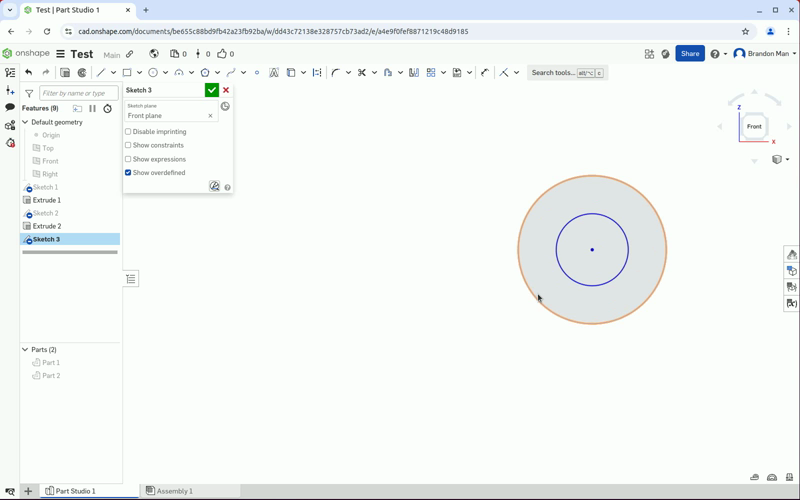
scroll(6)
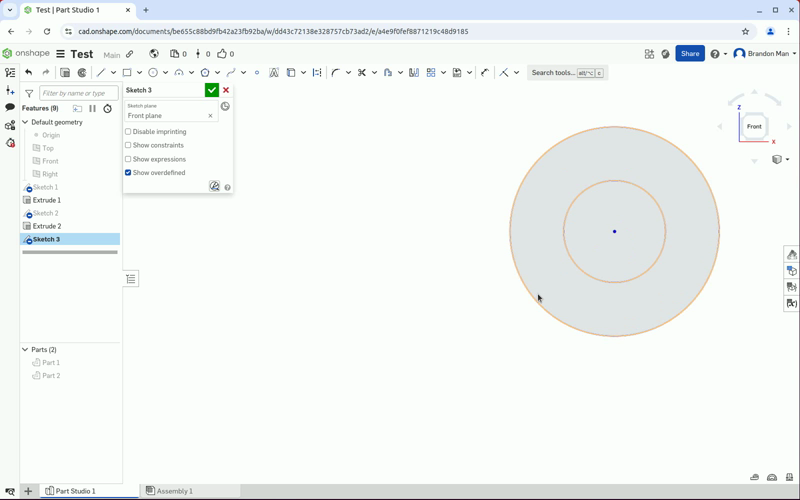
scroll(6)
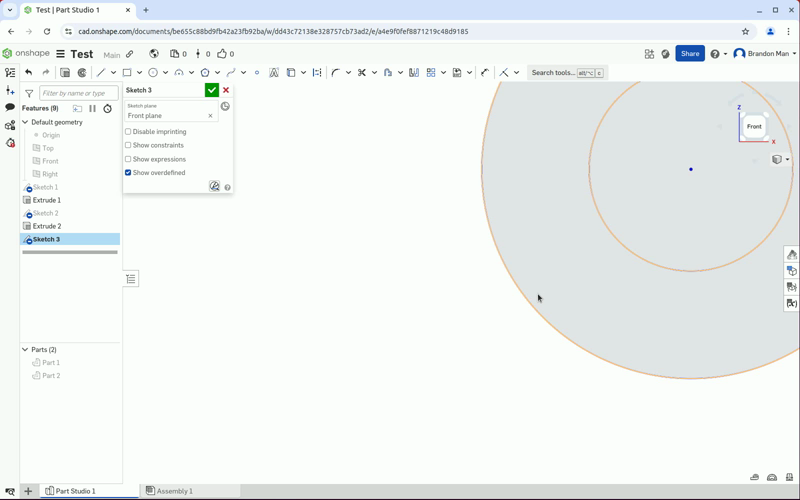
click(538, 293)
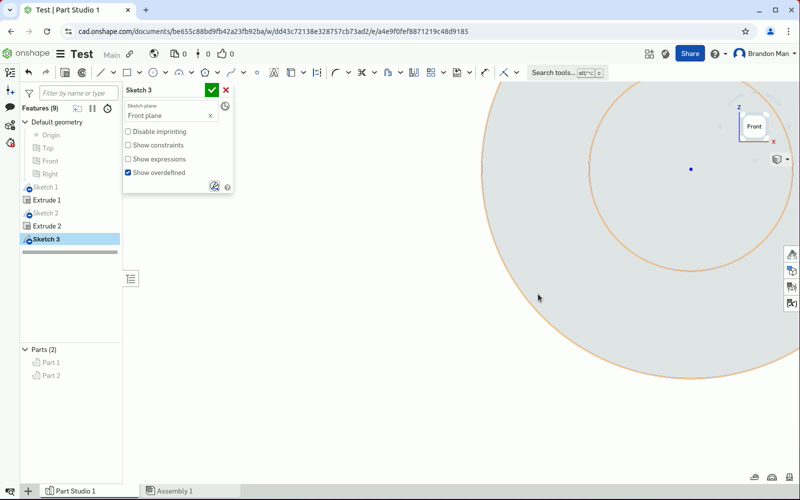
scroll(-6)
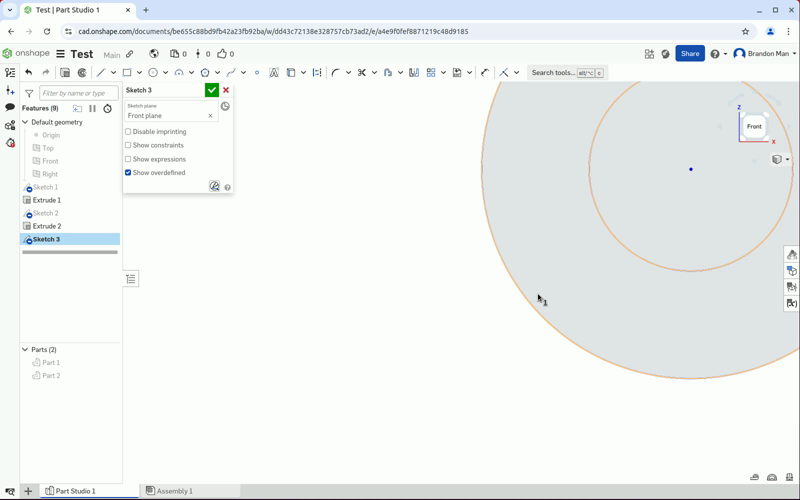
scroll(-6)
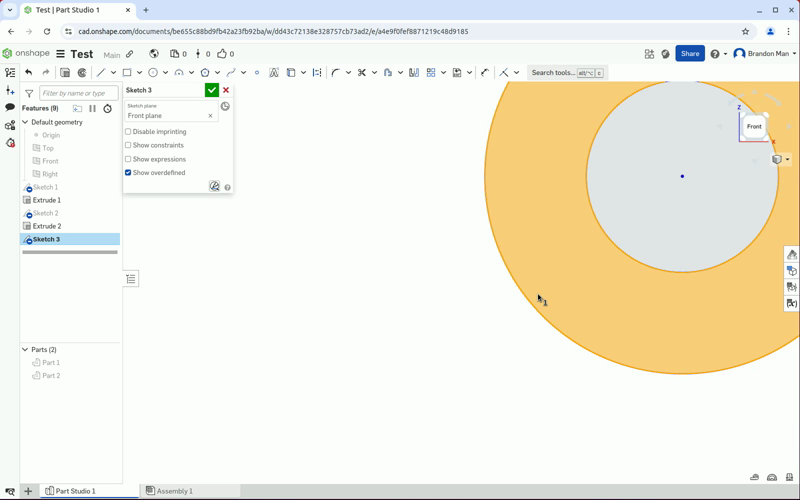
scroll(-6)
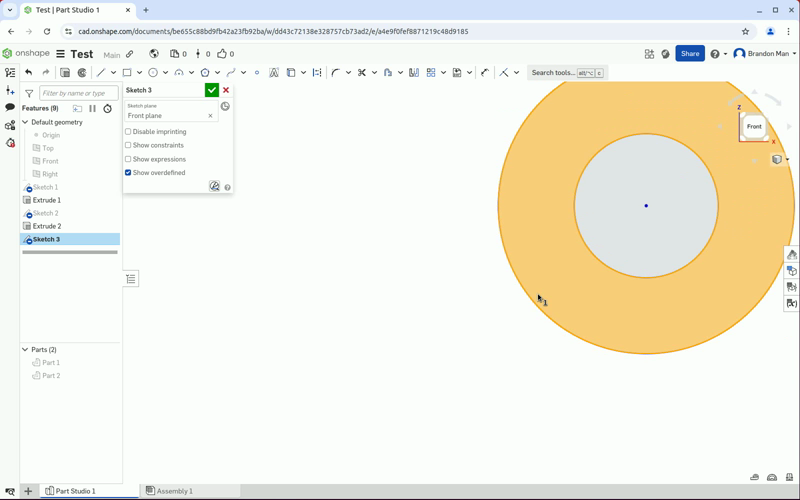
scroll(-6)
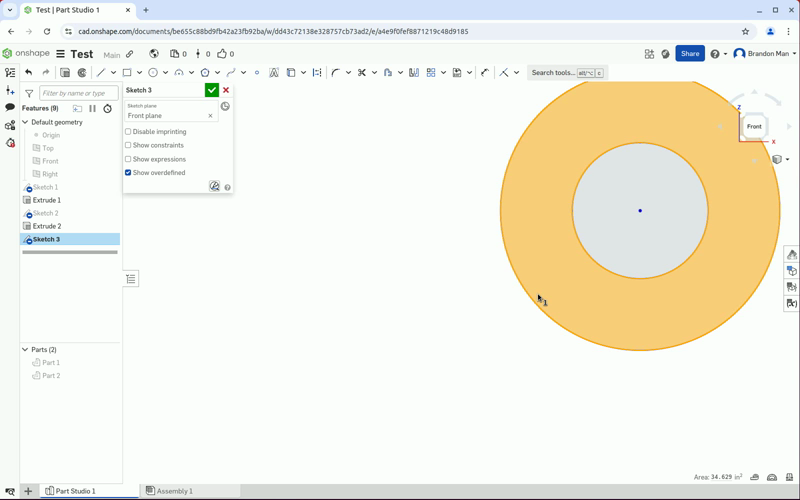
scroll(-6)
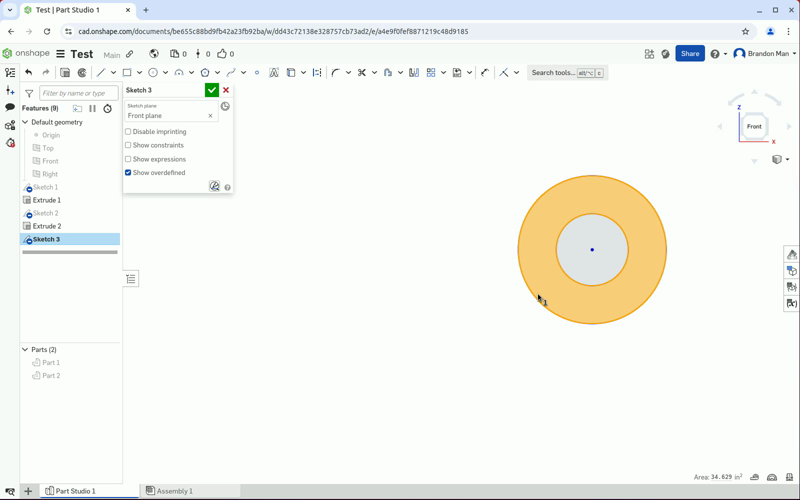
scroll(-6)
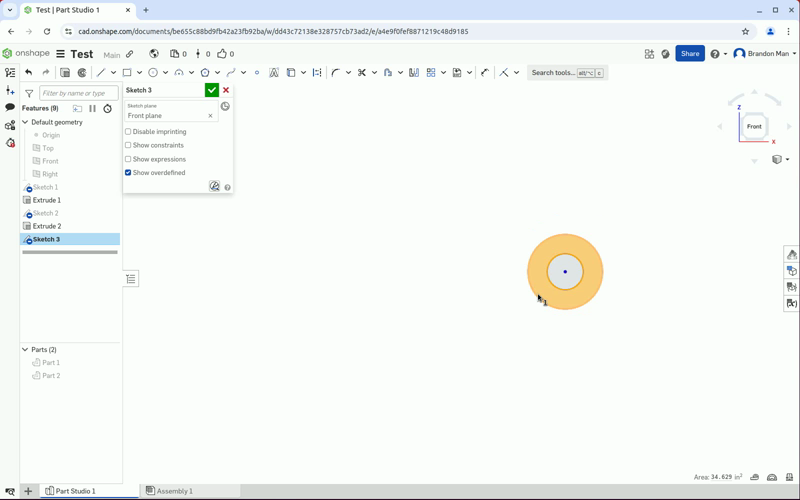
scroll(-6)
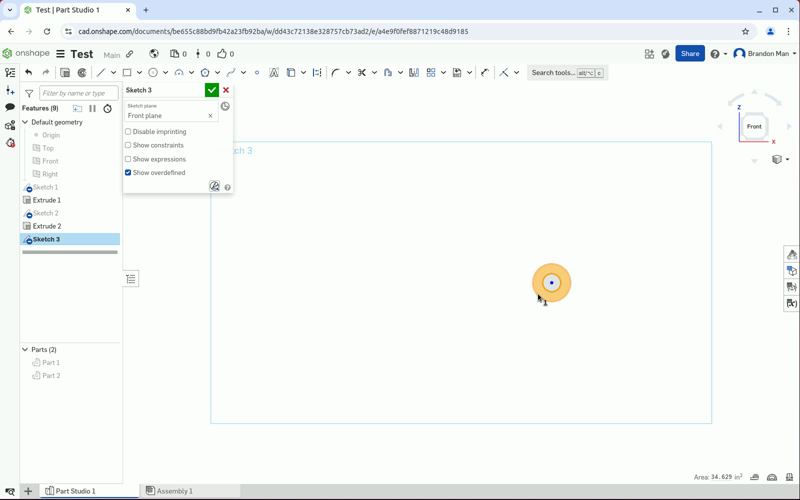
mouse_move(73, 352)
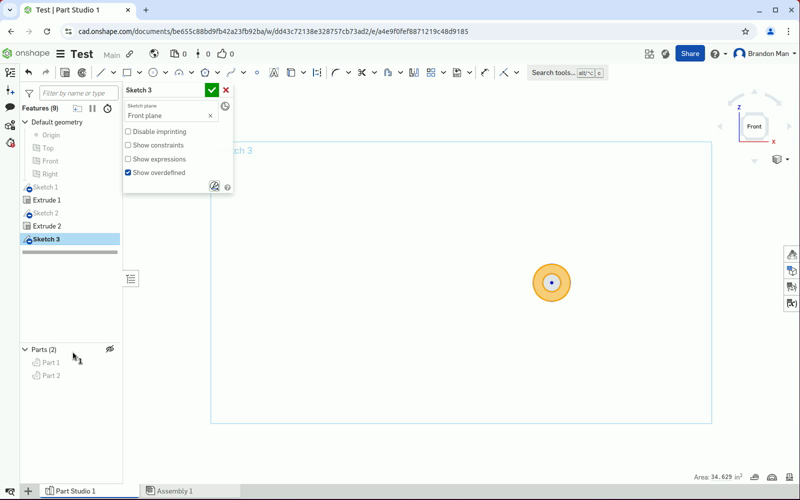
key(shift+y)
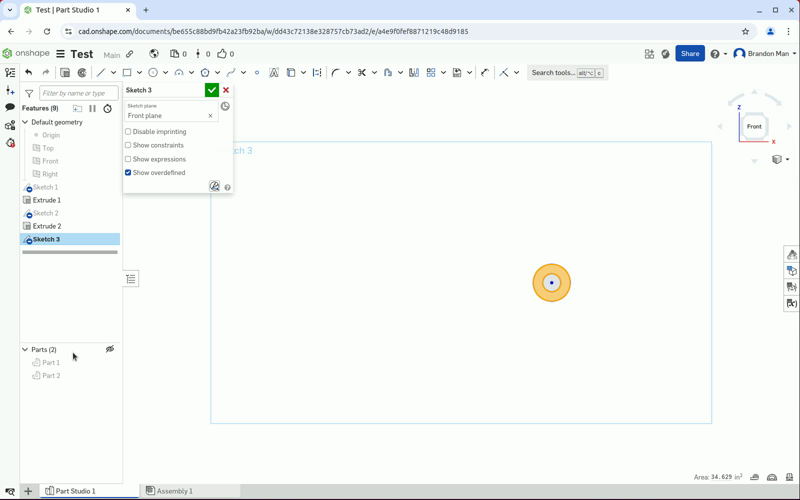
key(shift+e)
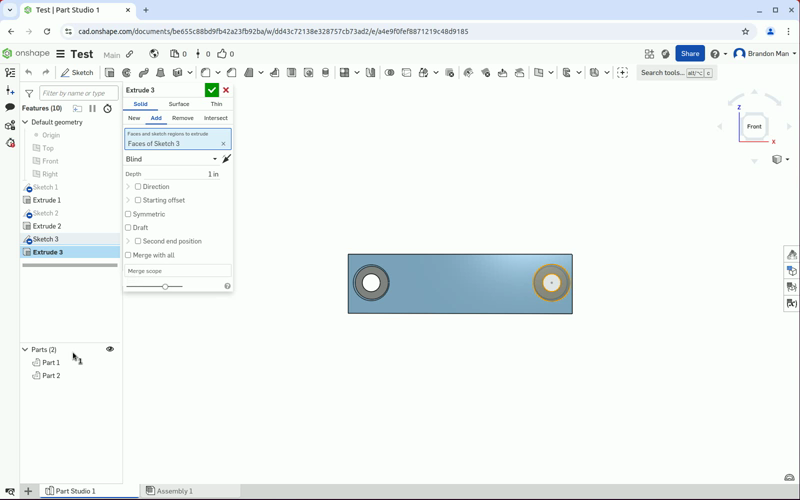
mouse_move(143, 106)
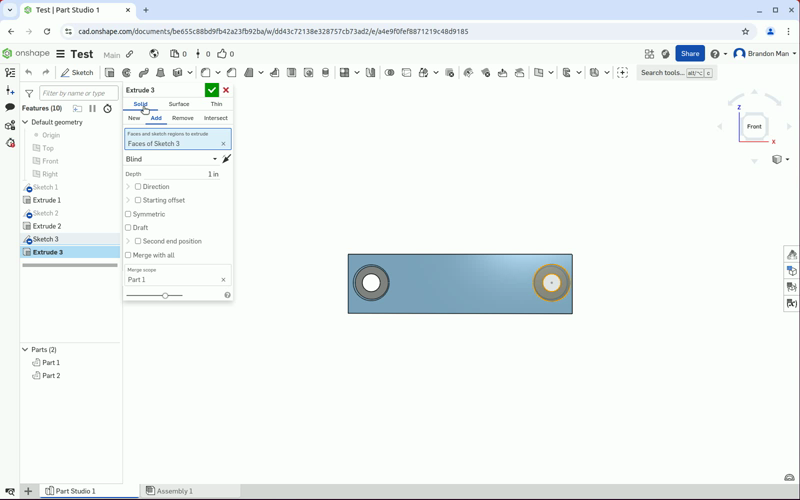
click(143, 106)
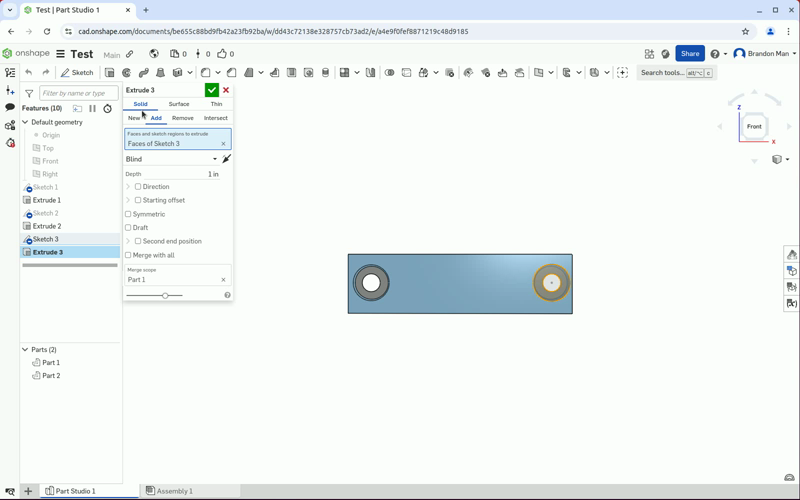
mouse_move(137, 120)
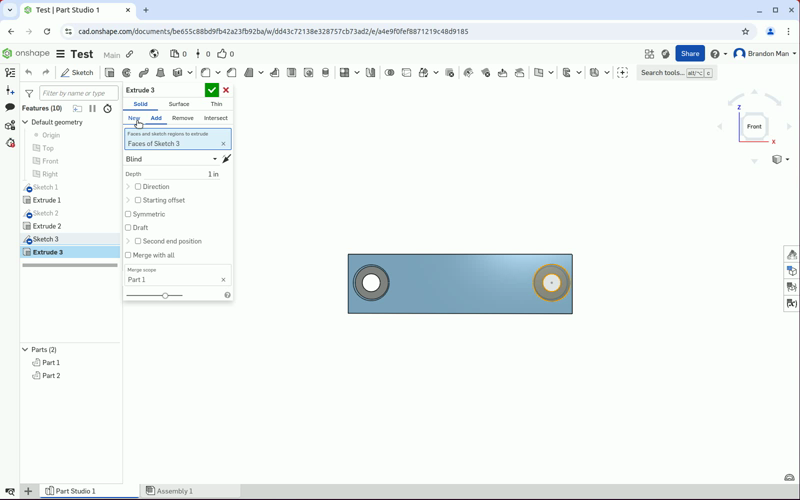
click(137, 120)
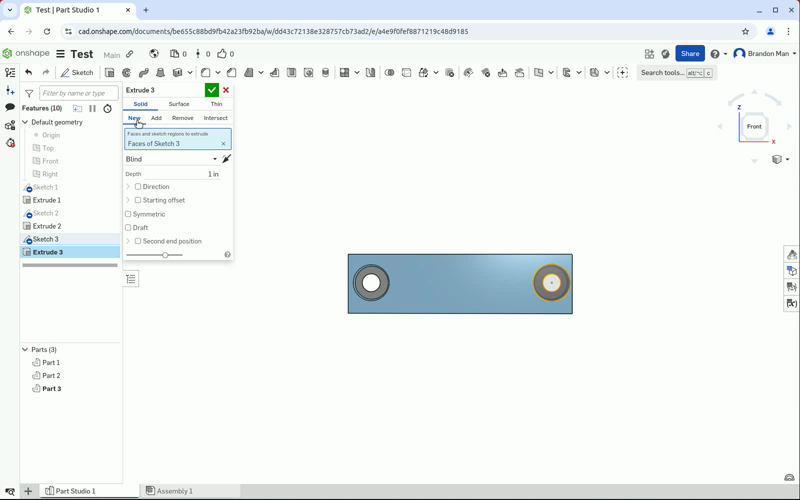
key(tab, 4)
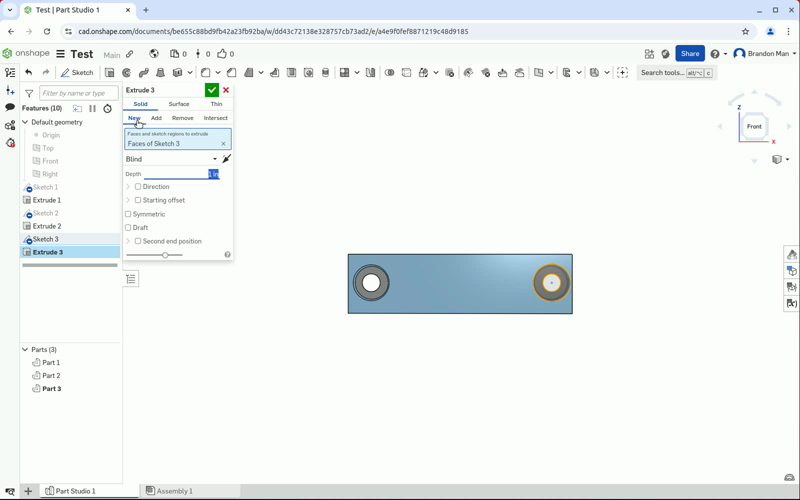
text(-12.276)
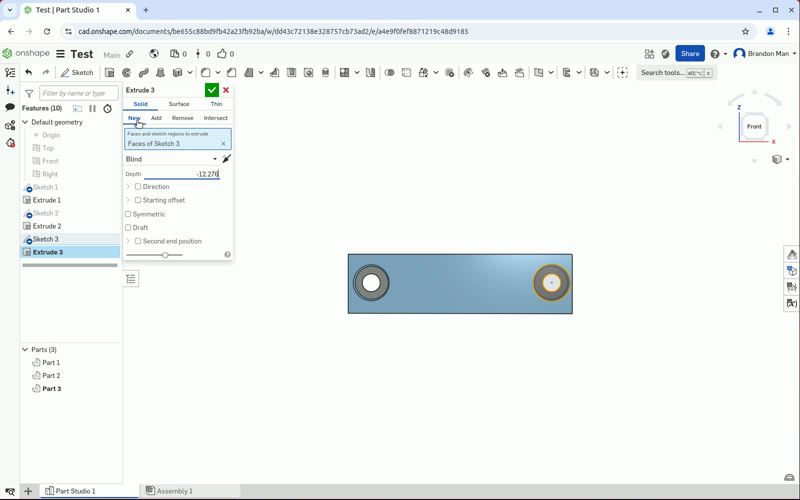
key(enter)
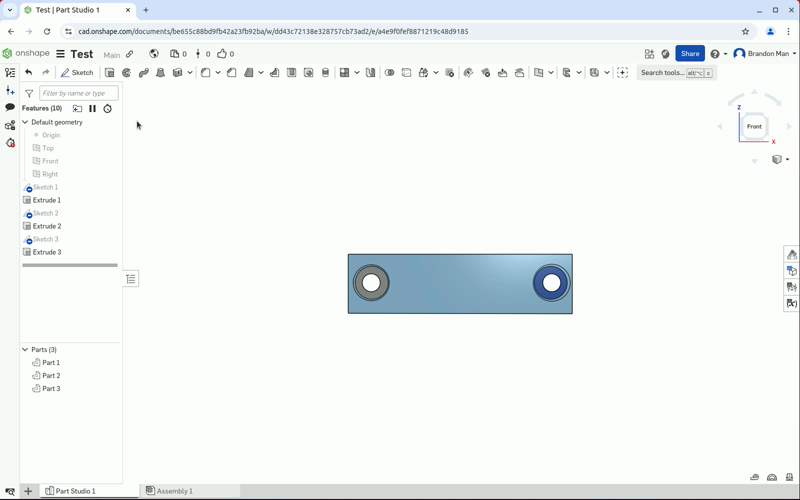
key(shift+h)
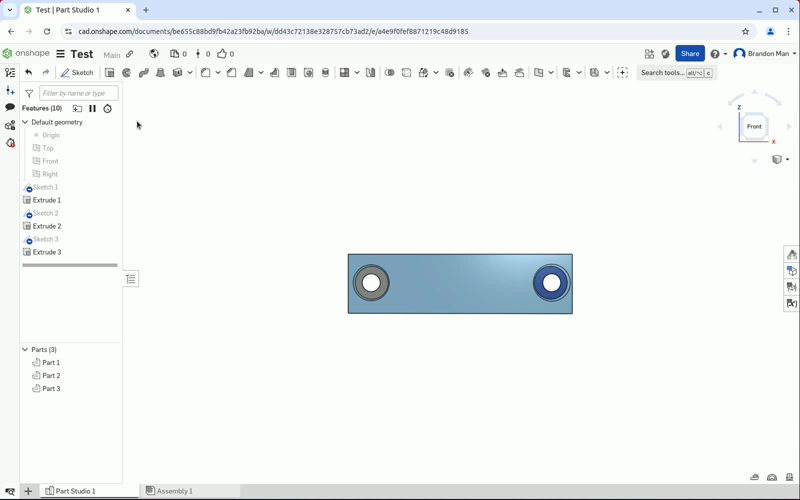
key(shift+h)
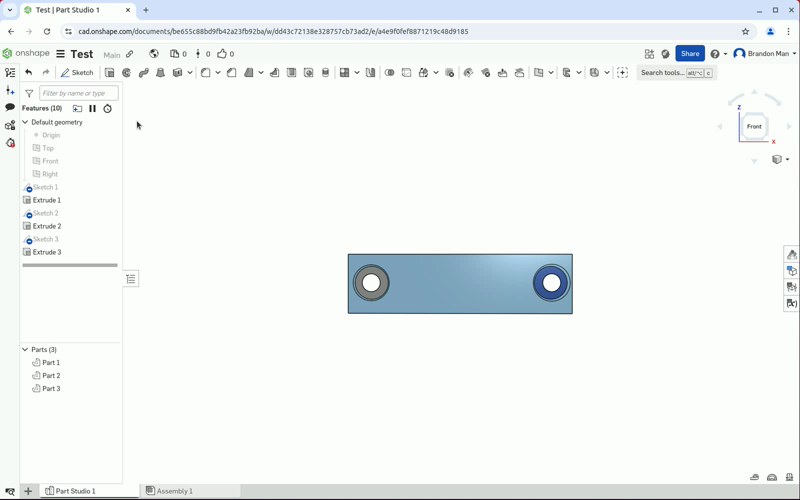
mouse_move(73, 189)
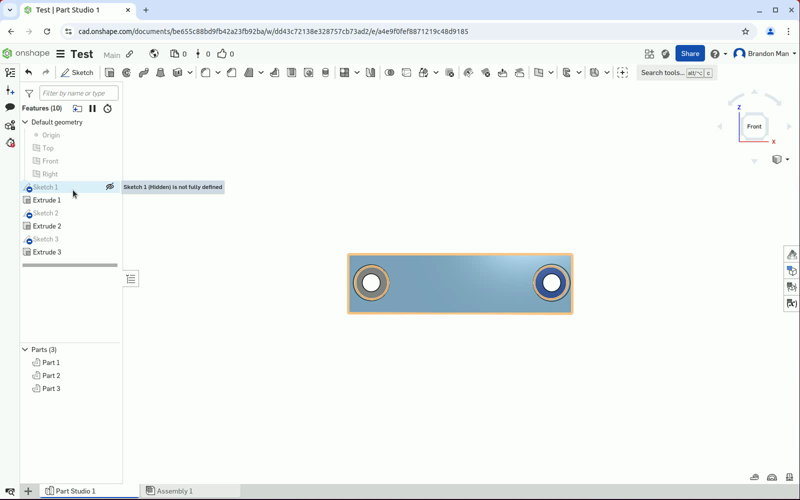
click(73, 189)
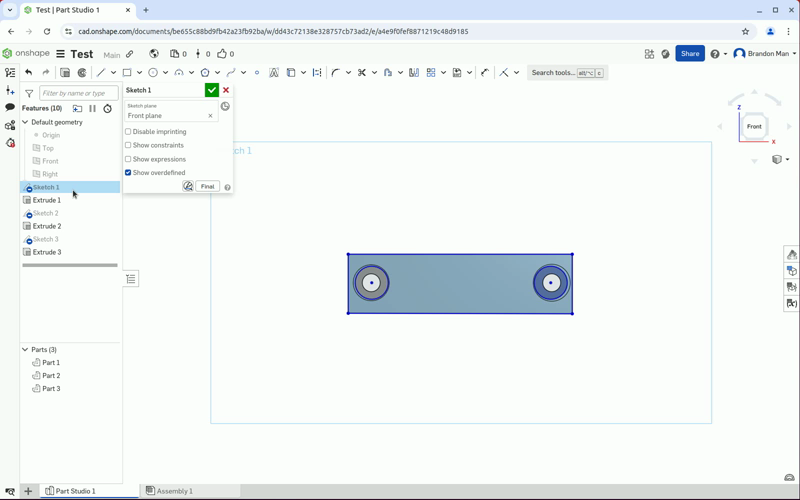
mouse_move(229, 92)
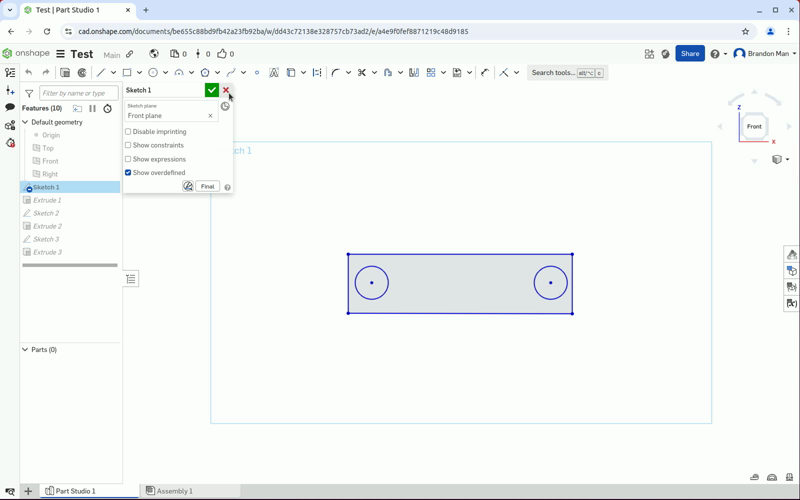
click(229, 92)
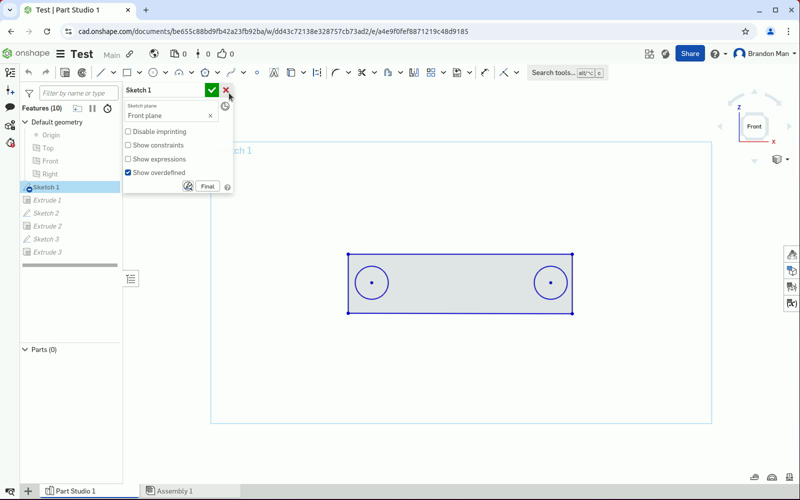
key(shift+s)
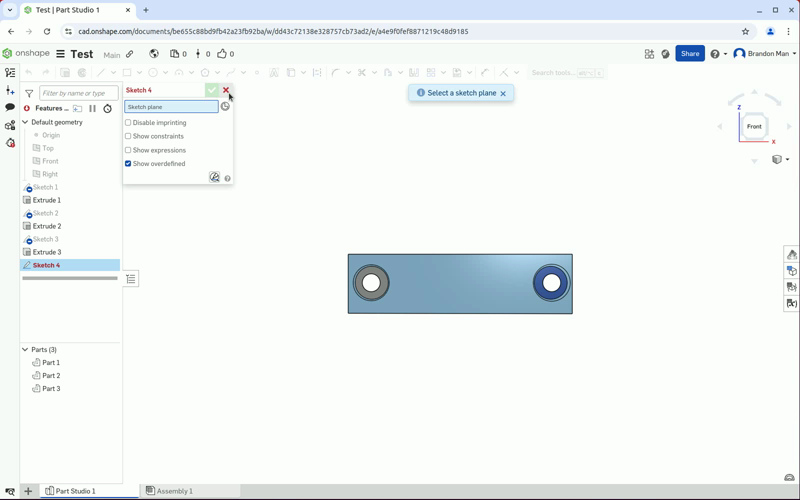
mouse_move(73, 163)
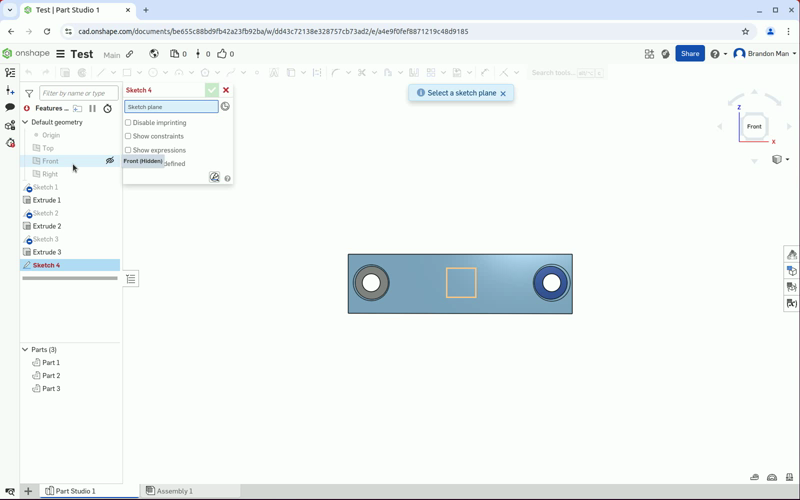
click(73, 163)
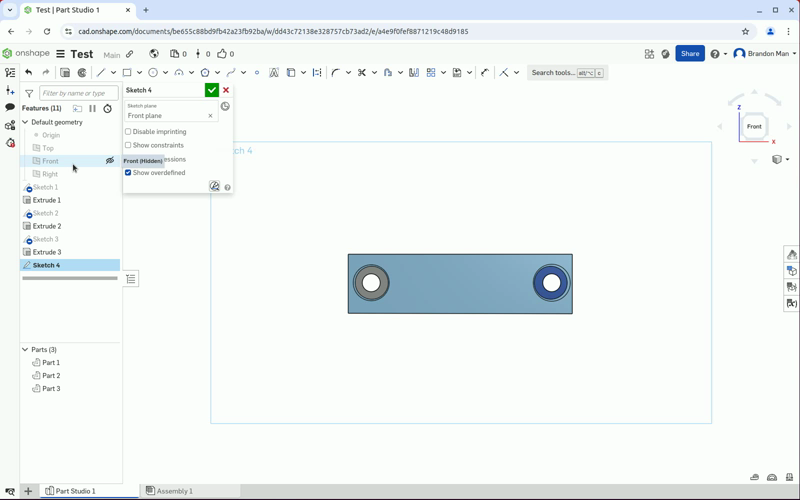
mouse_move(73, 352)
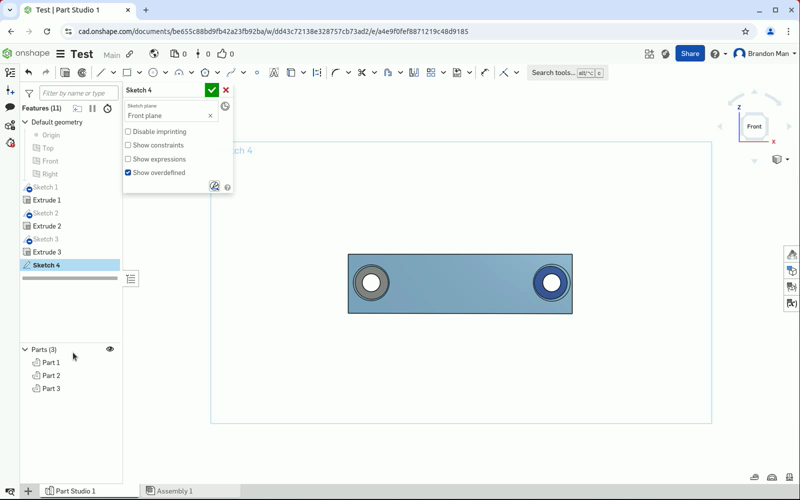
key(y)
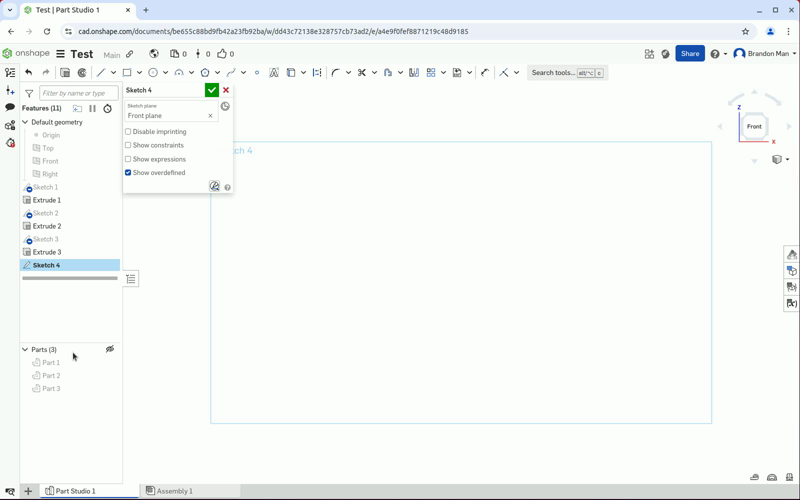
key(c)
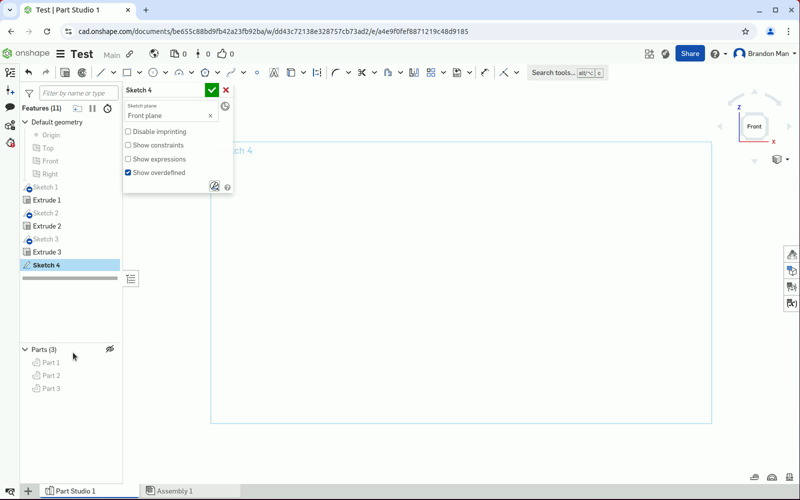
key_down(shift)
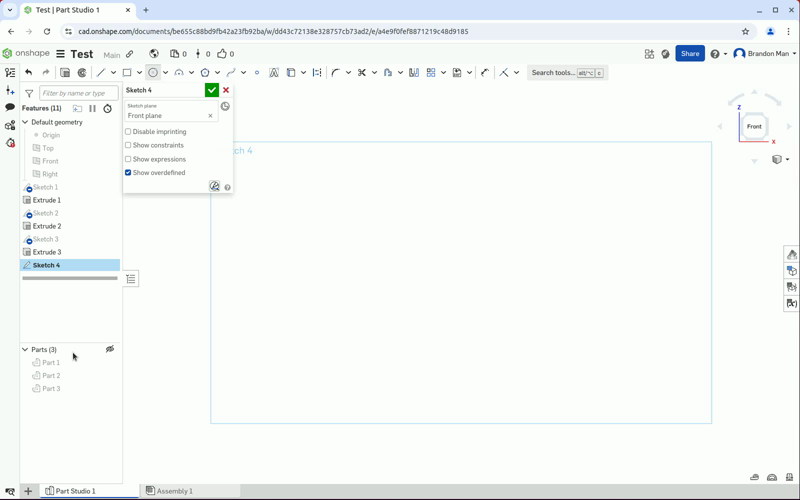
mouse_move(371, 282)
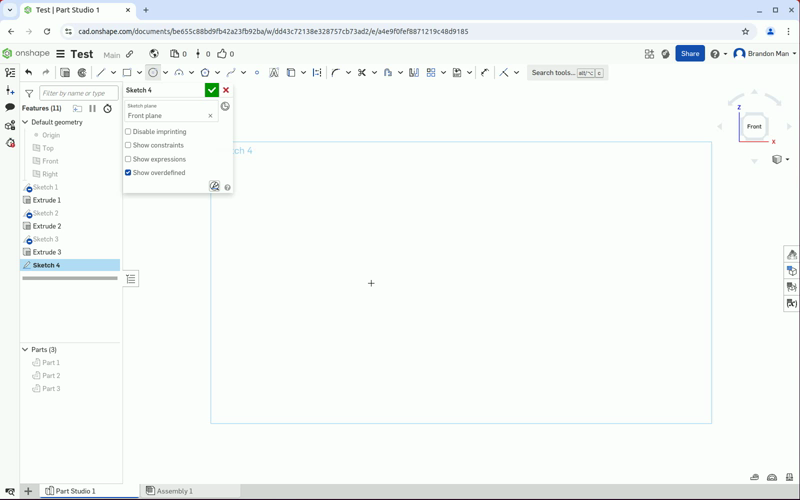
click(371, 282)
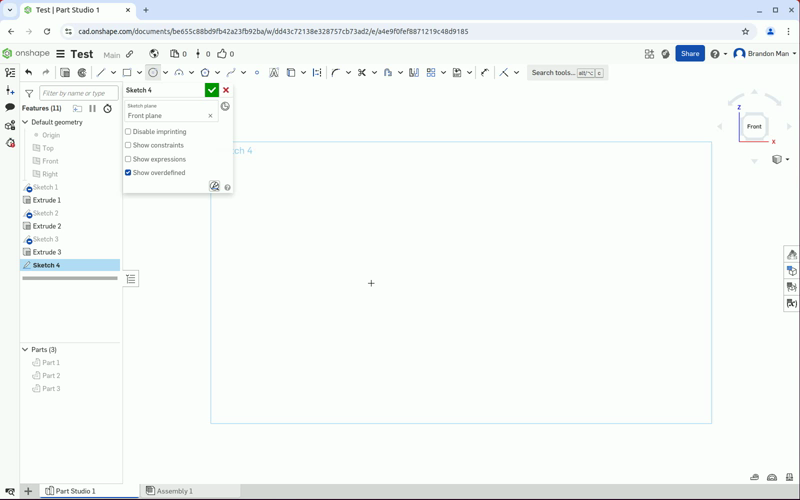
key_up(shift)
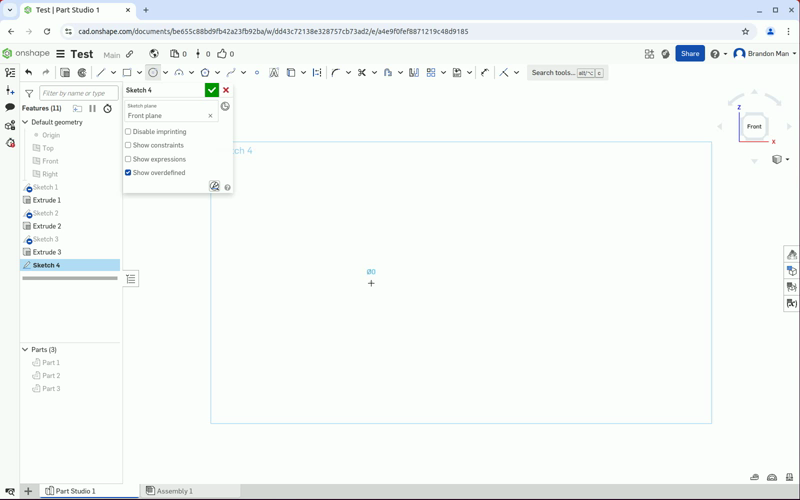
mouse_move(389, 282)
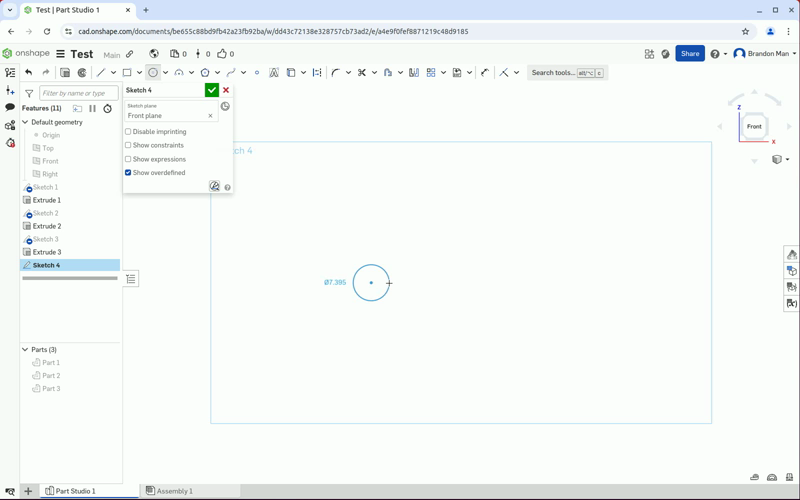
click(389, 282)
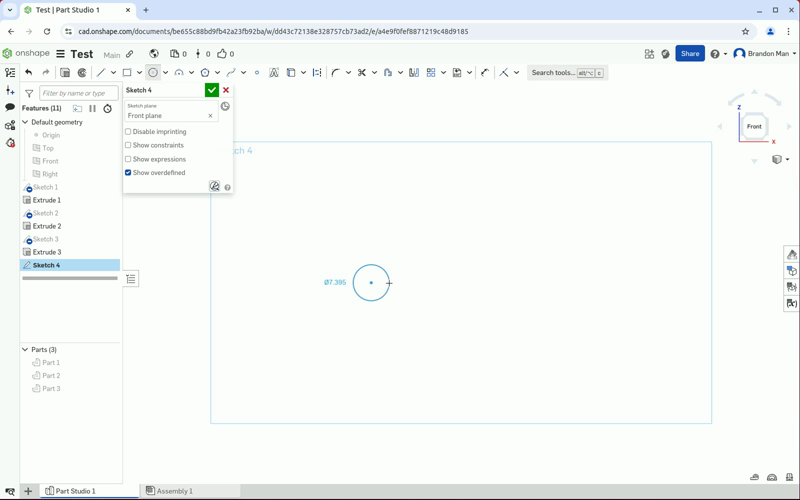
key(esc)
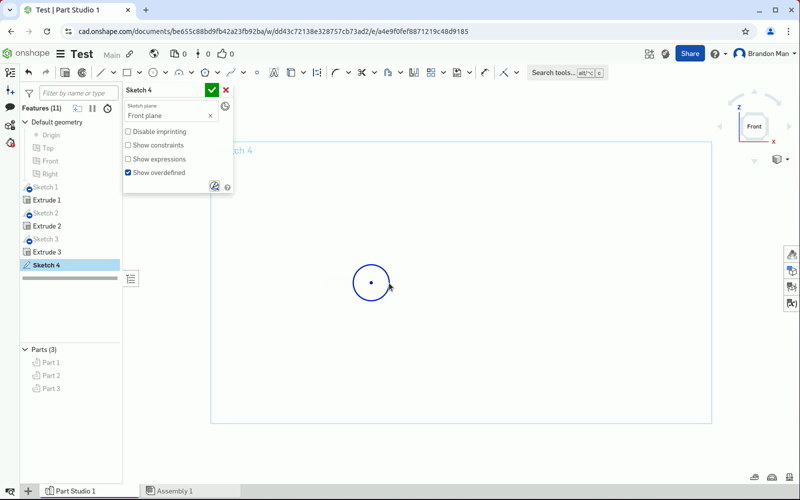
key(c)
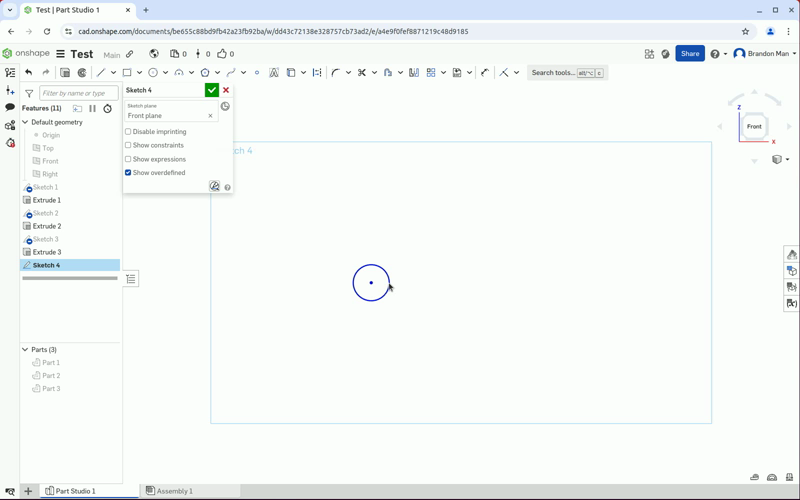
key_down(shift)
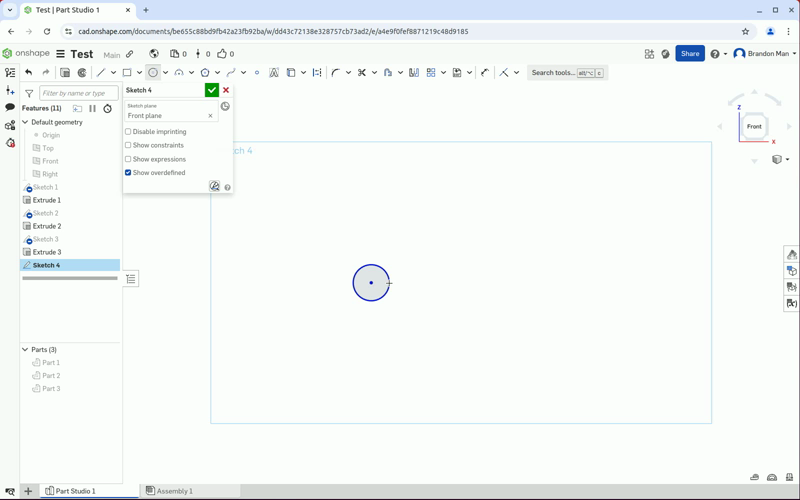
mouse_move(371, 282)
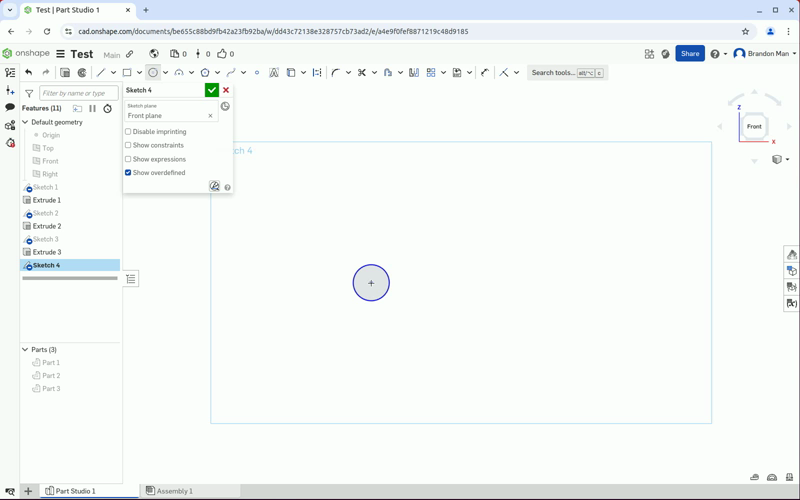
click(371, 282)
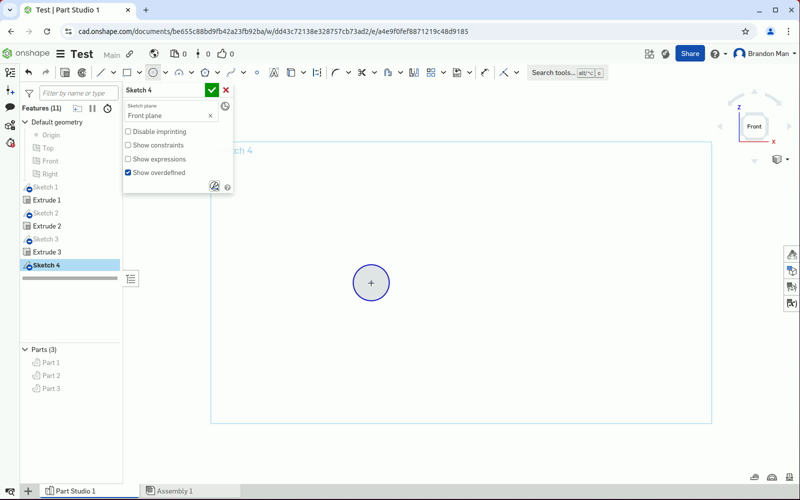
key_up(shift)
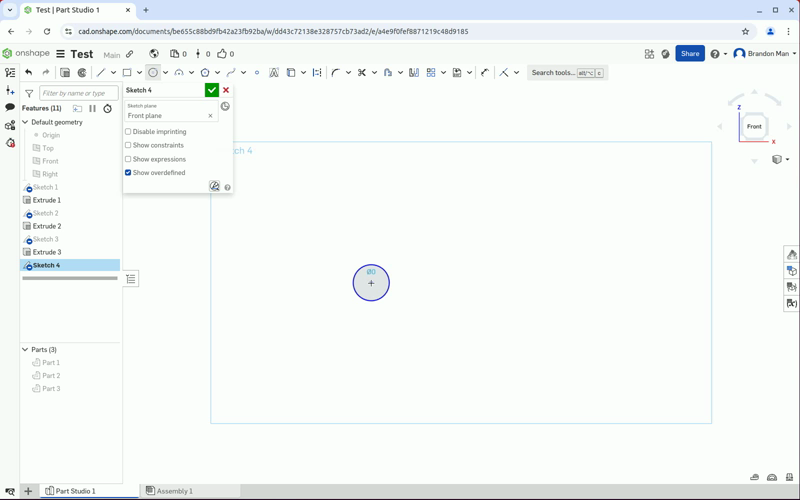
mouse_move(380, 282)
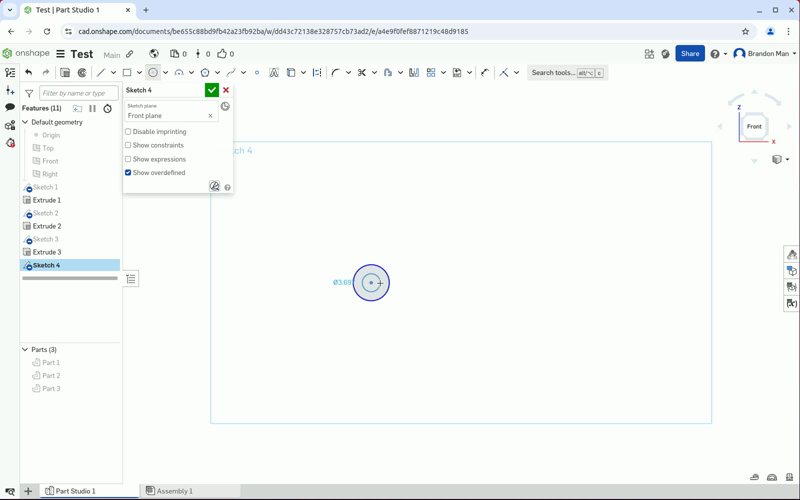
click(380, 282)
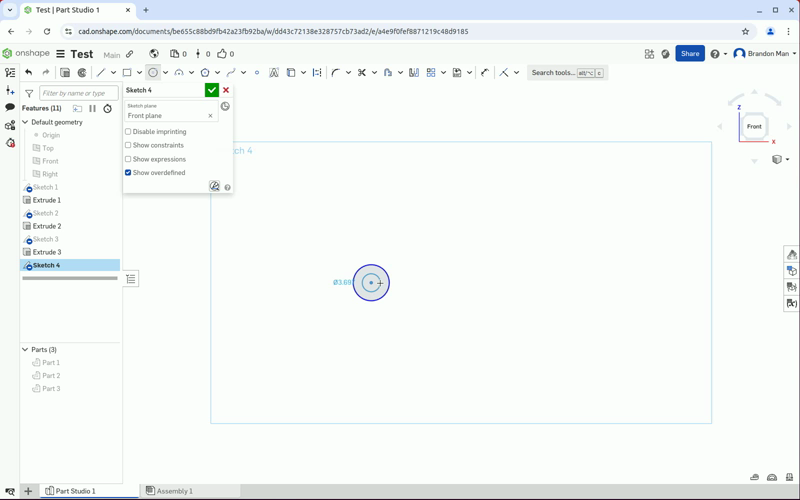
key(esc)
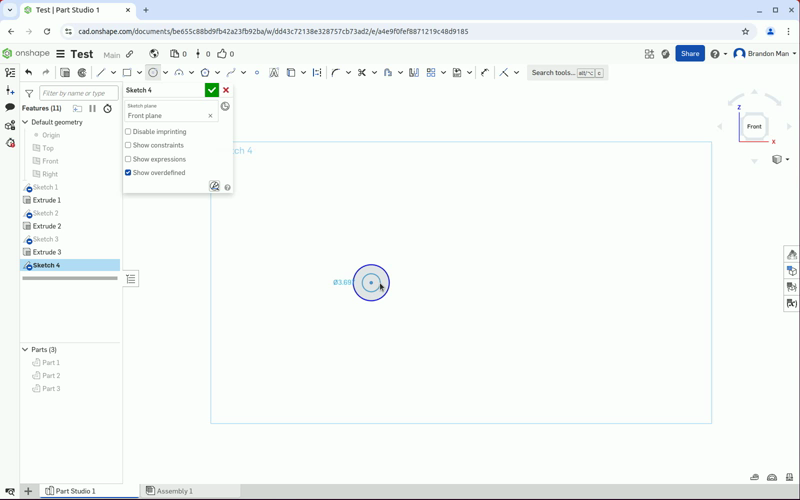
mouse_move(354, 287)
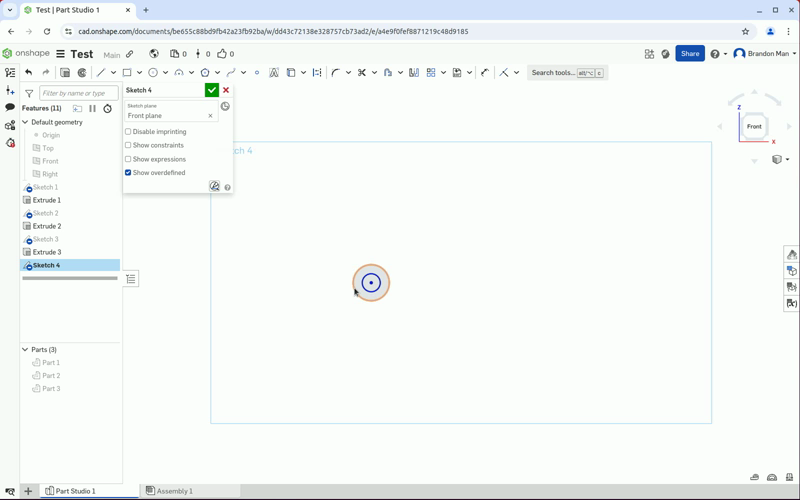
scroll(6)
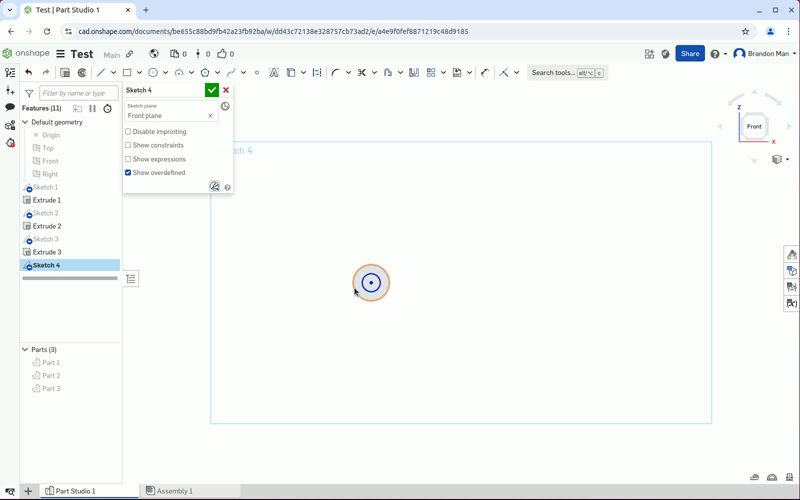
scroll(6)
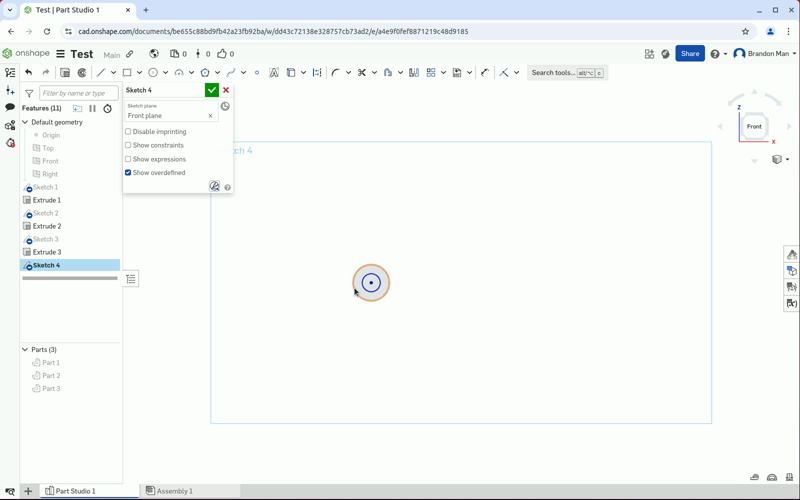
scroll(6)
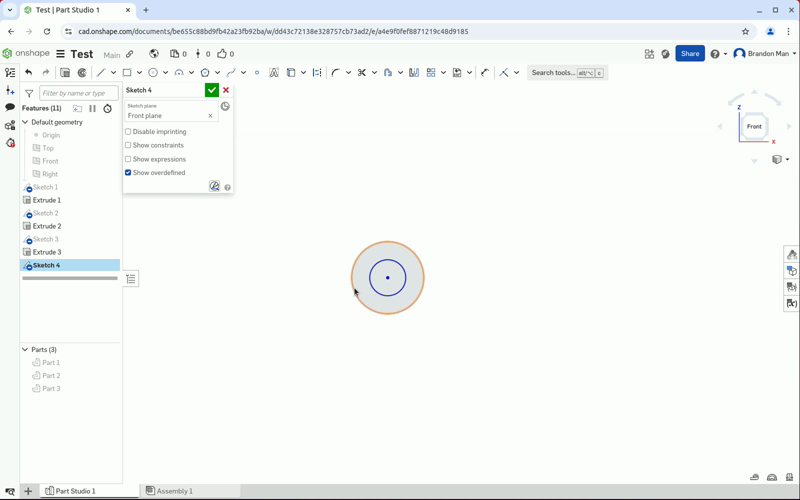
scroll(6)
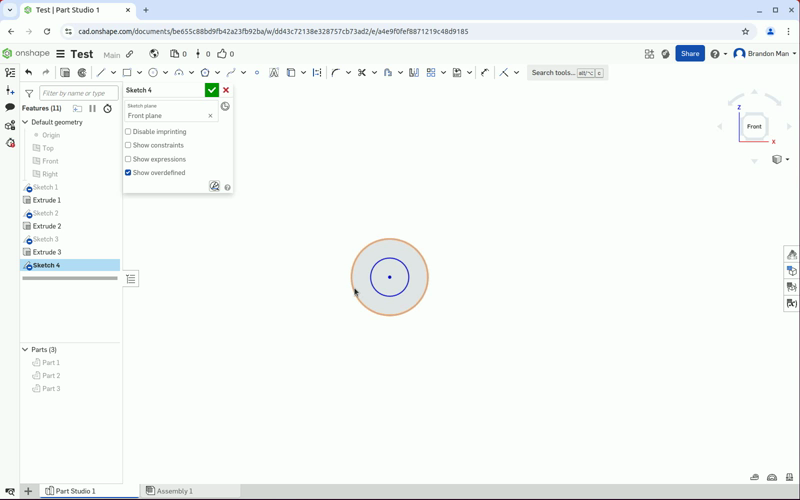
scroll(6)
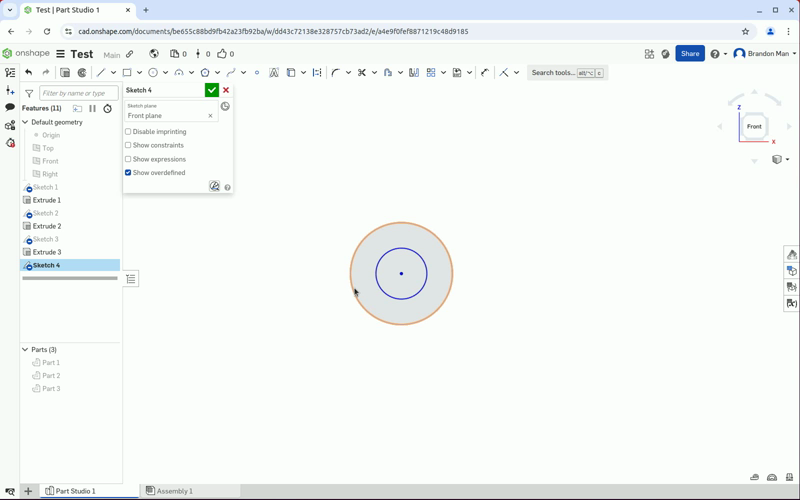
scroll(6)
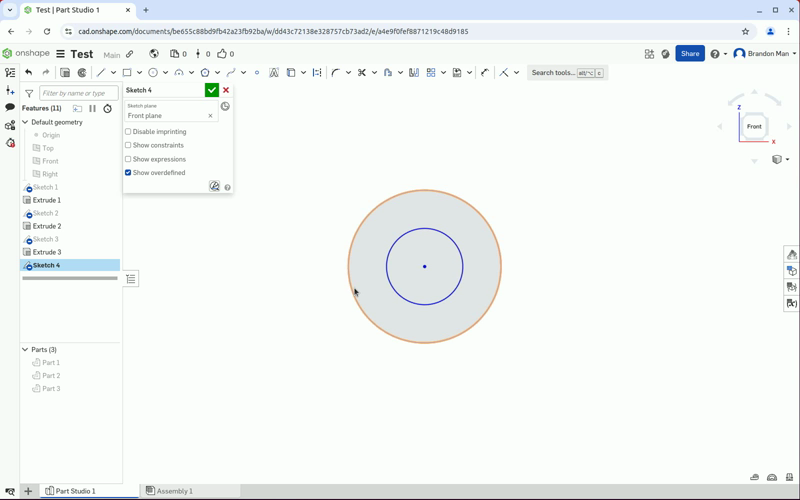
scroll(6)
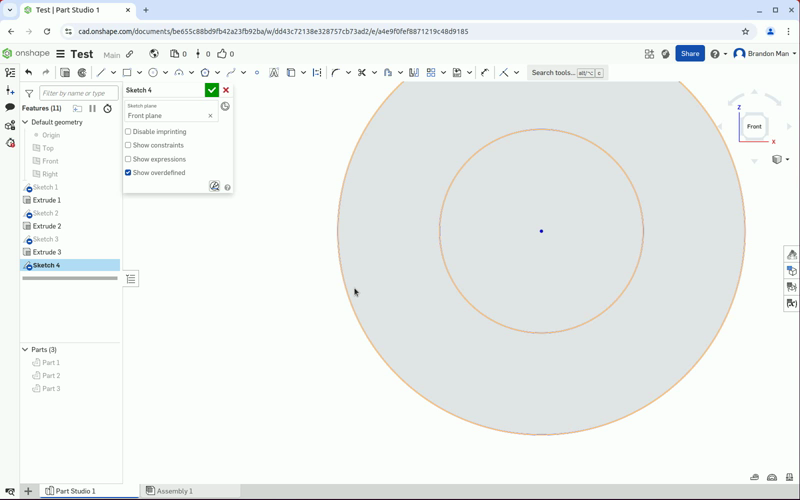
click(354, 287)
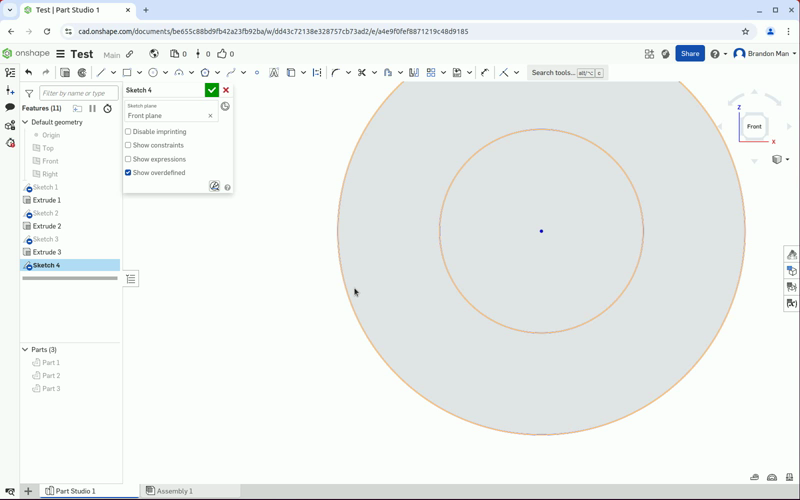
scroll(-6)
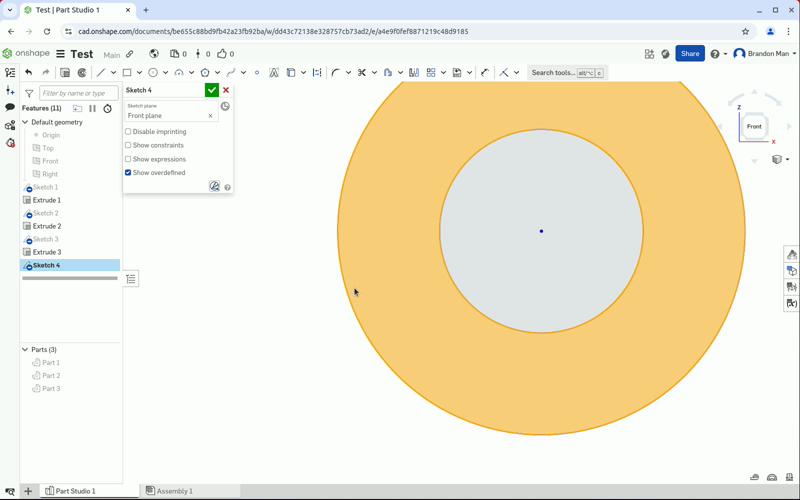
scroll(-6)
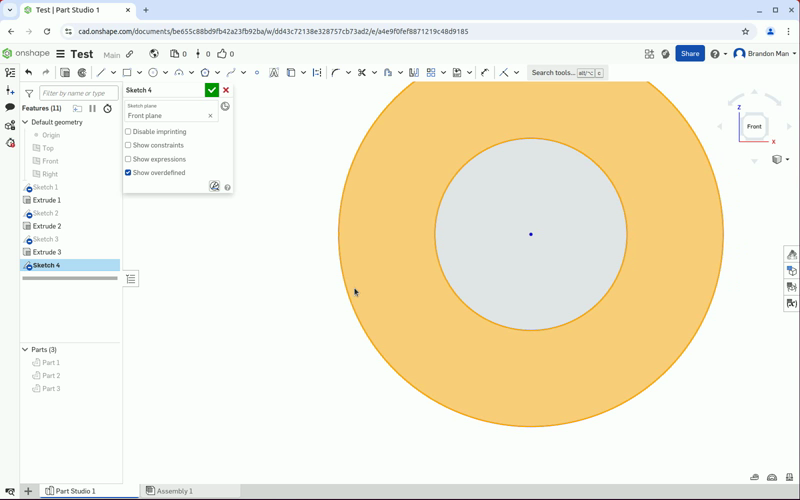
scroll(-6)
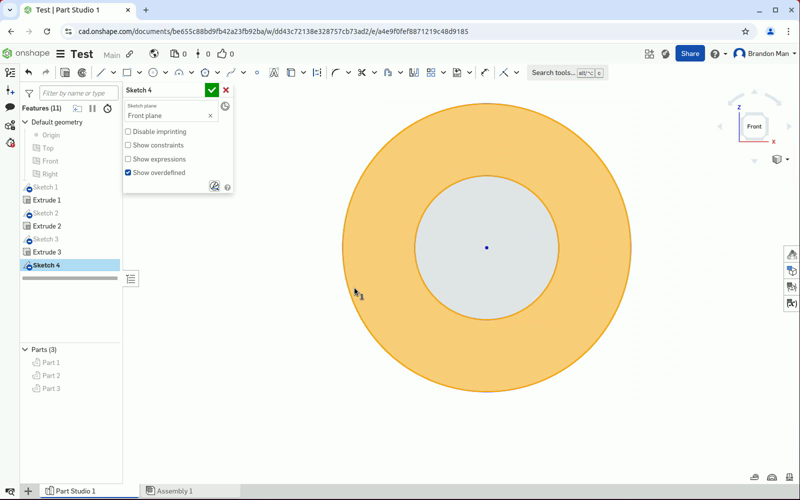
scroll(-6)
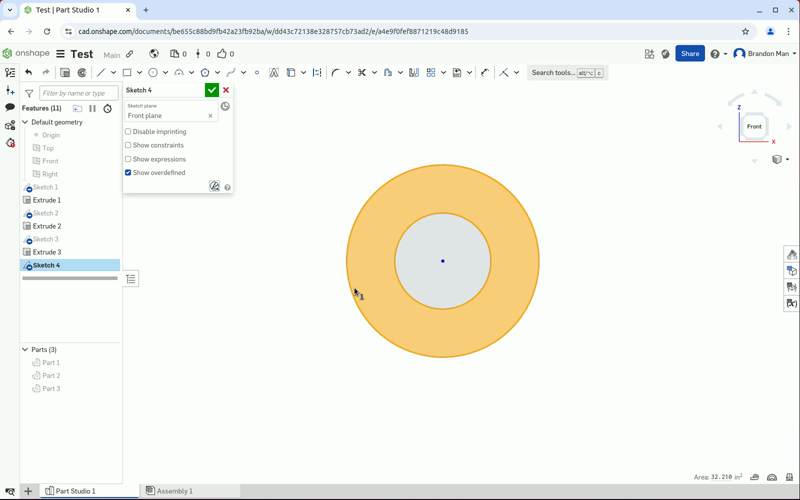
scroll(-6)
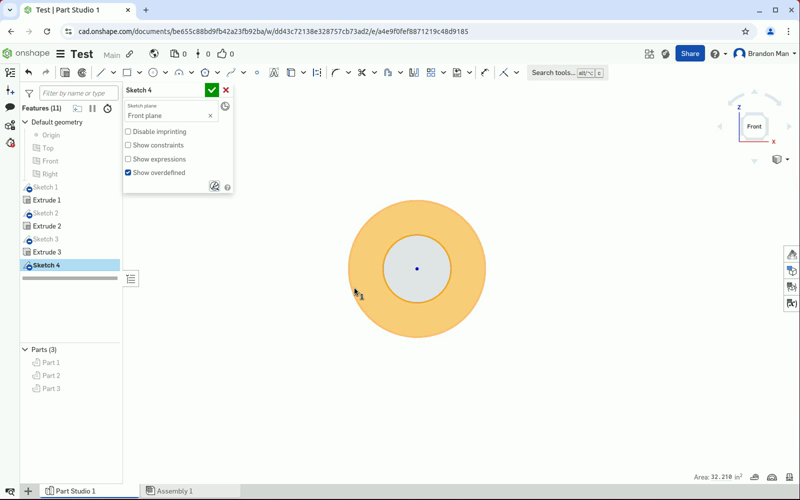
scroll(-6)
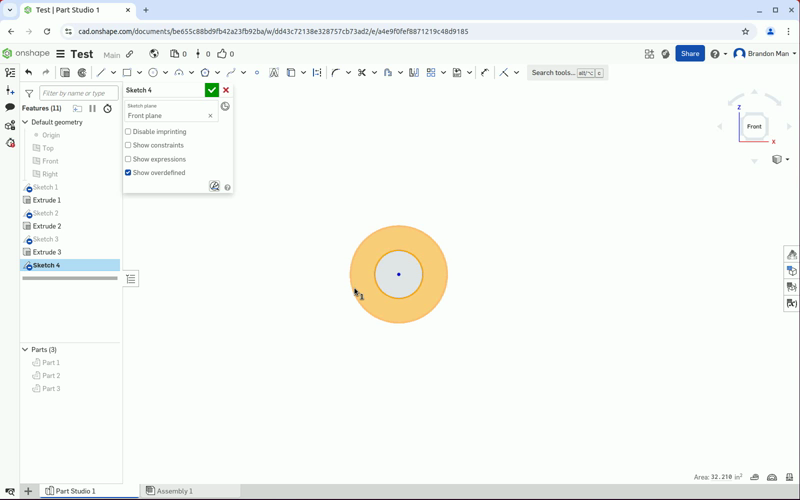
scroll(-6)
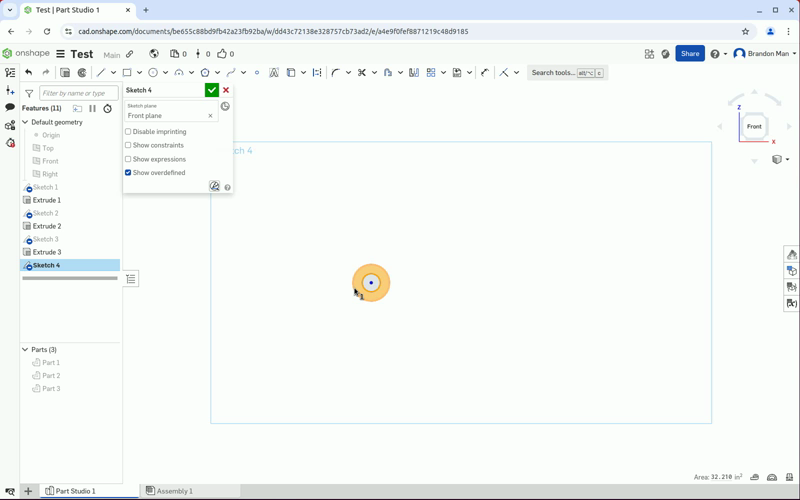
mouse_move(73, 352)
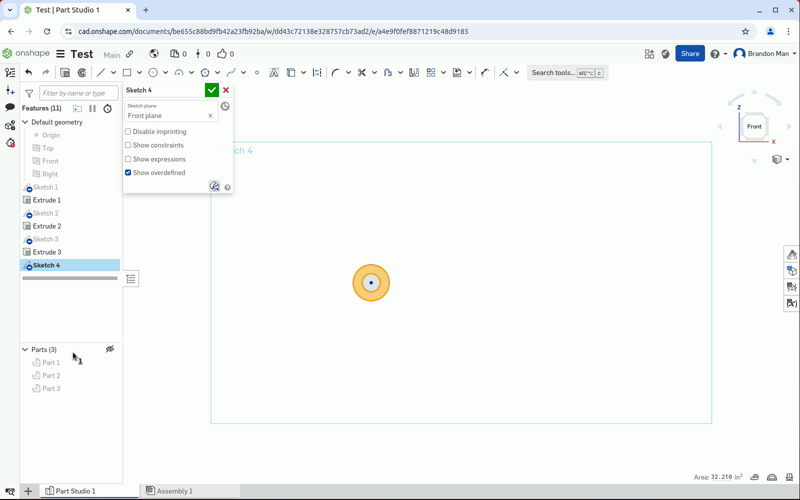
key(shift+y)
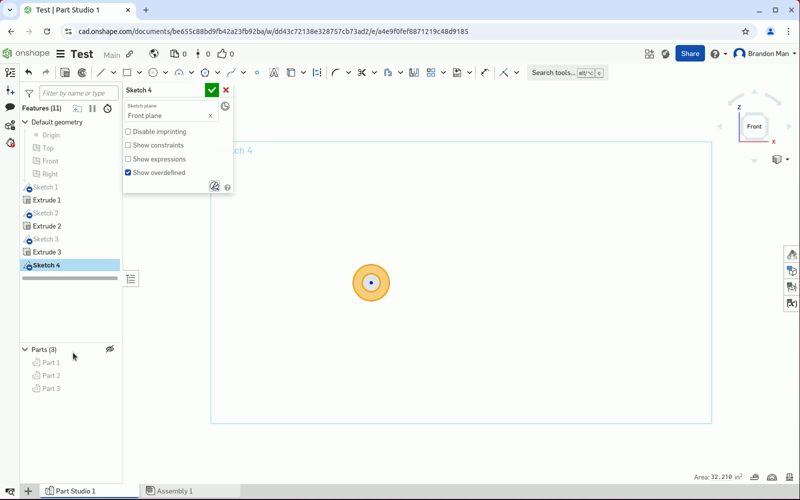
key(shift+e)
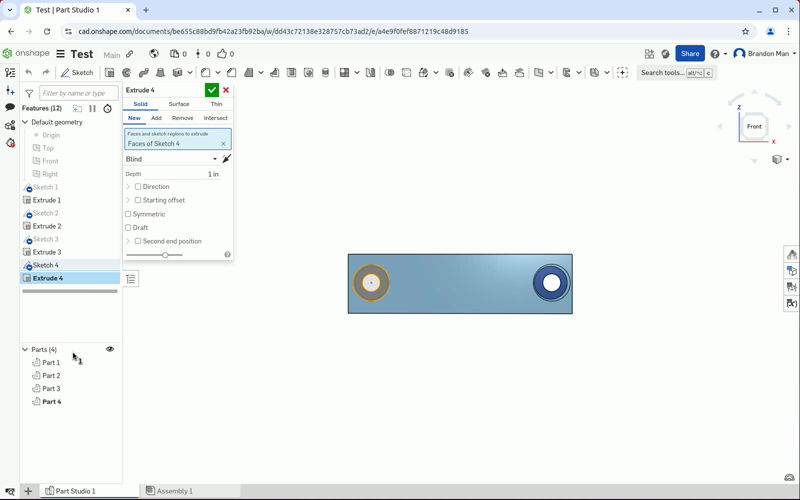
mouse_move(143, 106)
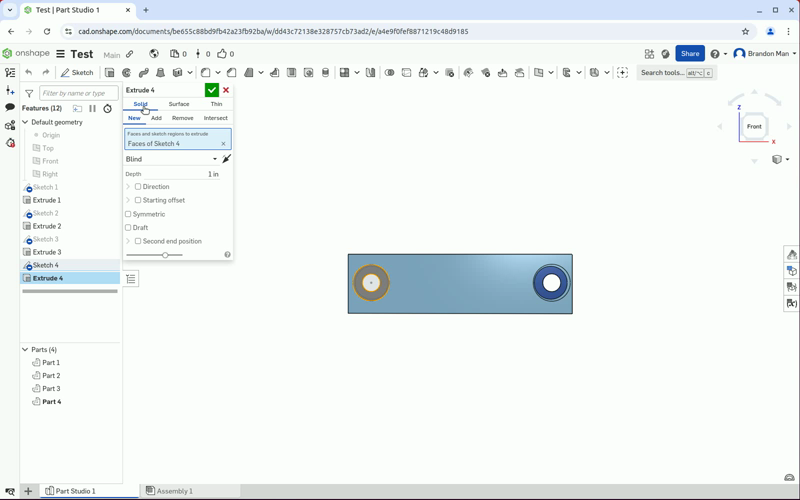
click(143, 106)
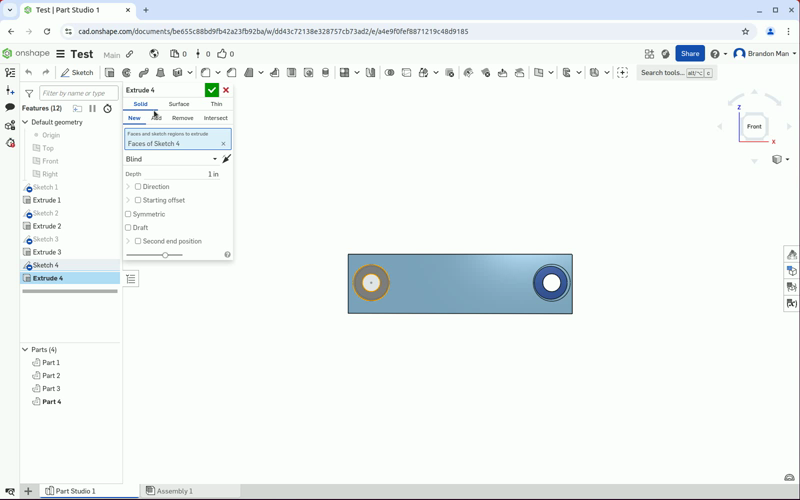
mouse_move(186, 120)
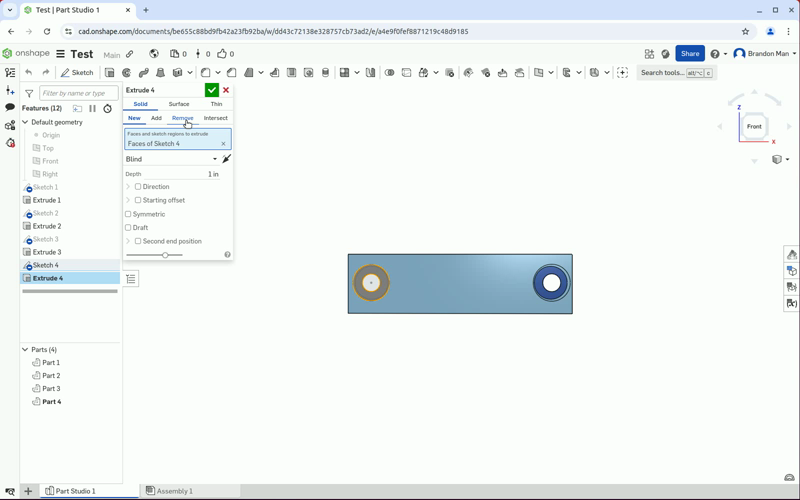
click(186, 120)
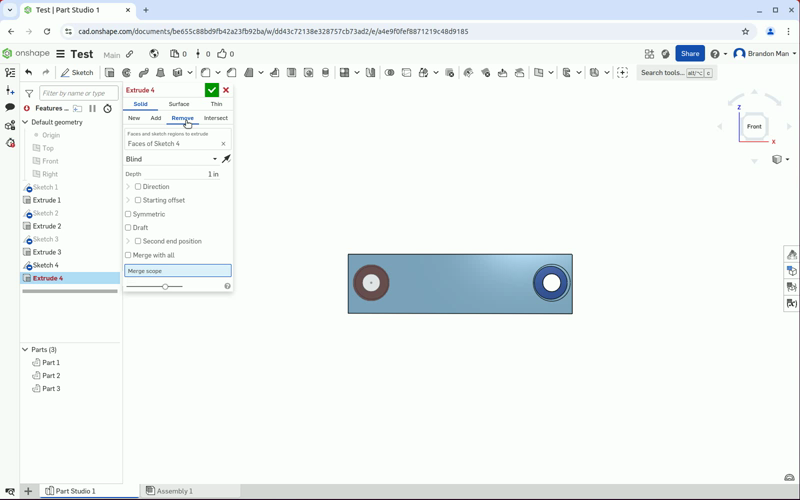
key(tab, 4)
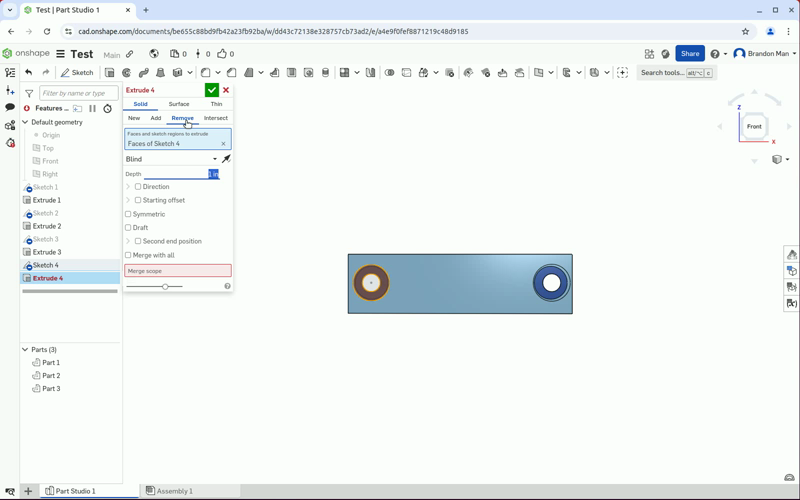
text(4.092)
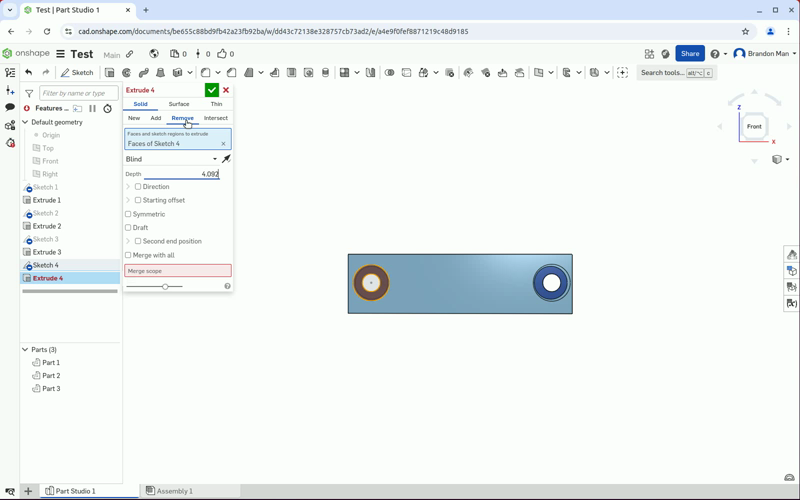
key(tab, 6)
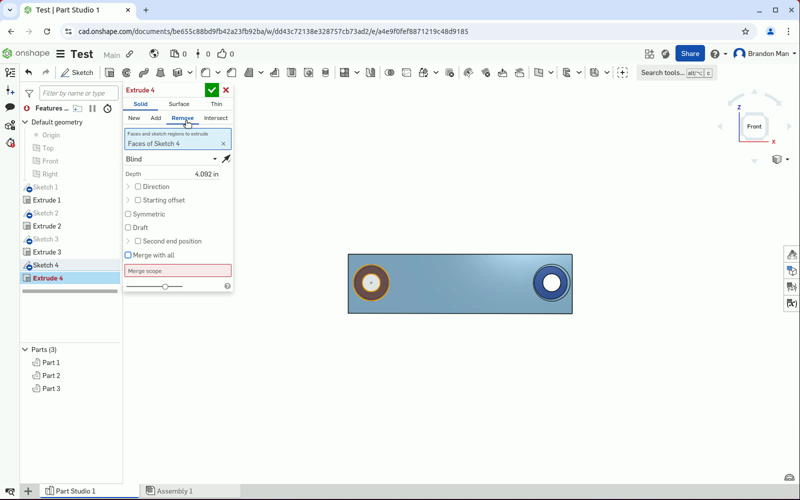
key(space)
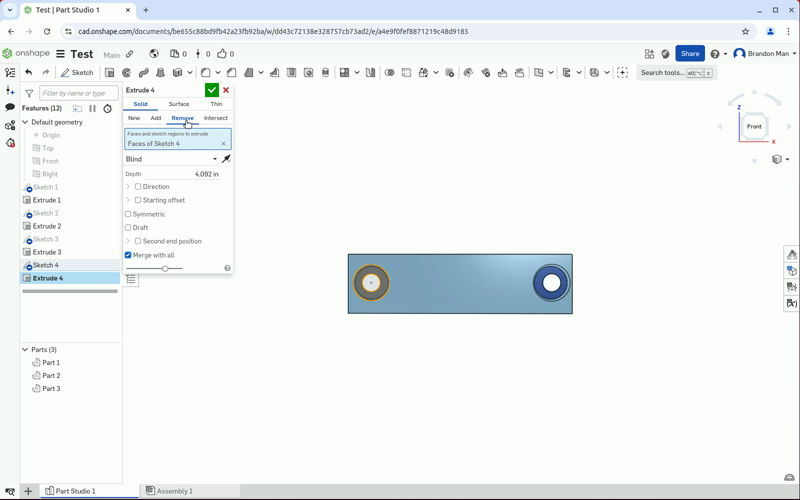
key(enter)
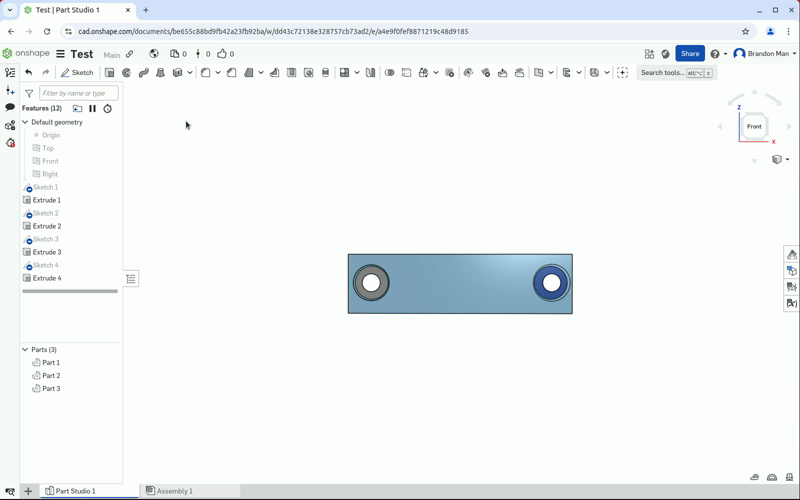
key(shift+h)
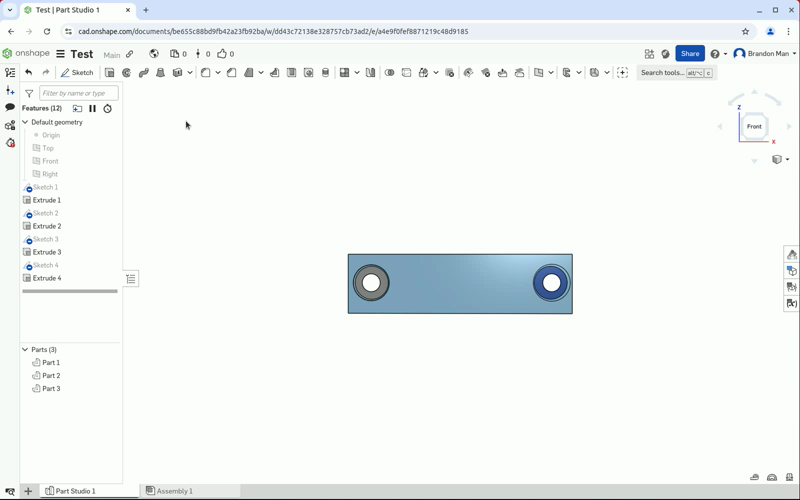
key(shift+h)
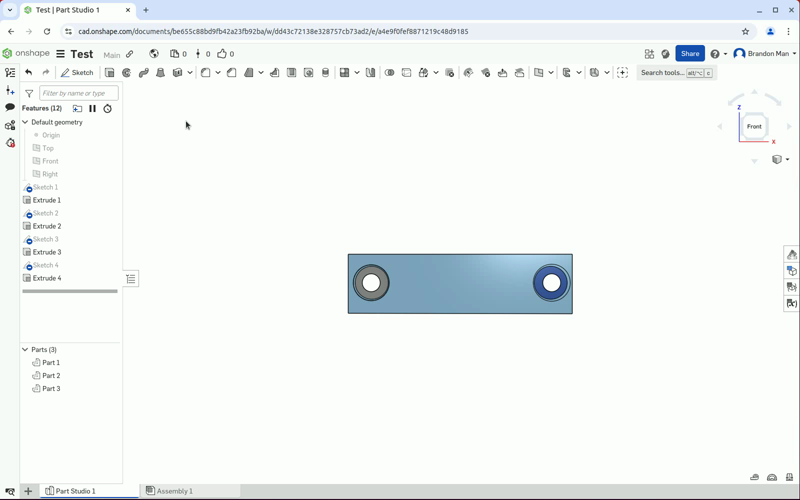
mouse_move(73, 189)
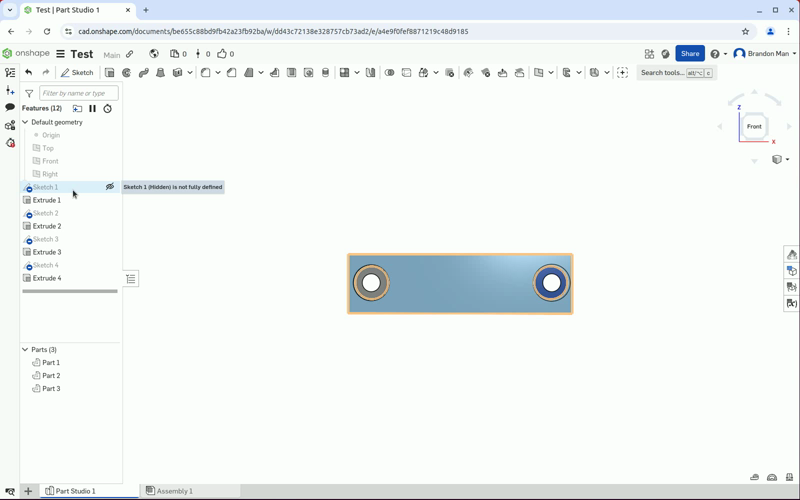
click(73, 189)
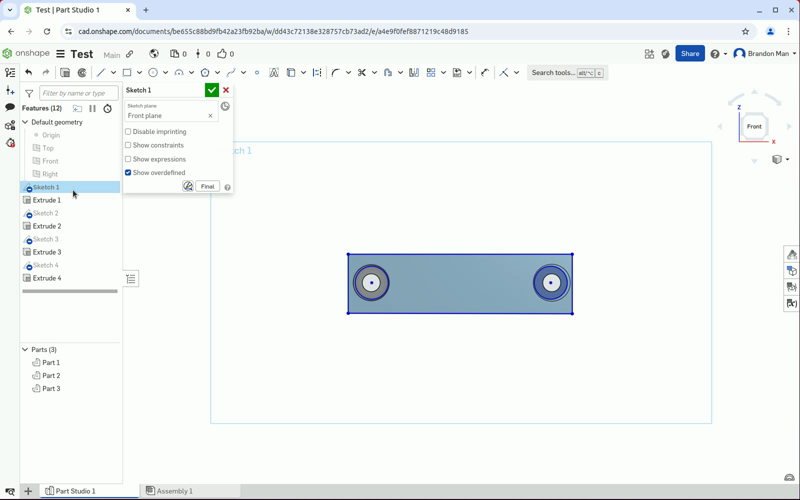
mouse_move(229, 92)
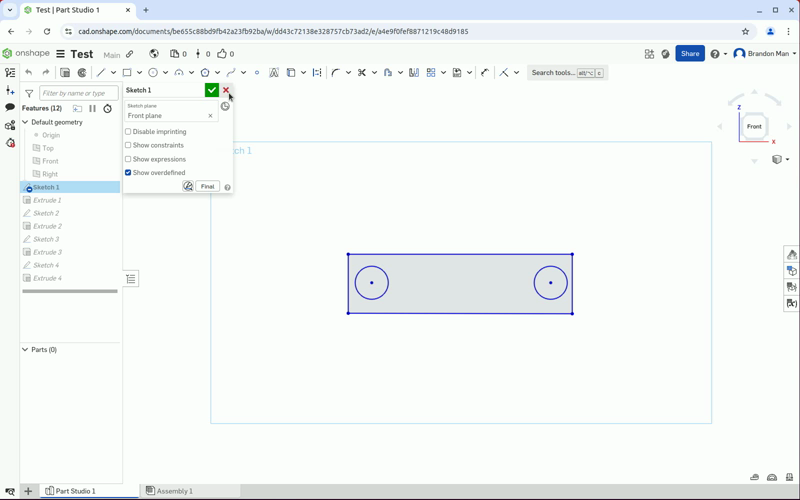
click(229, 92)
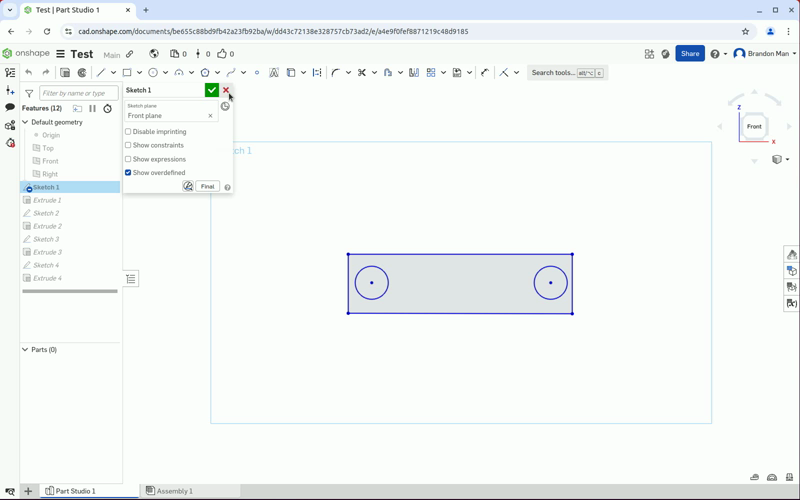
key(shift+s)
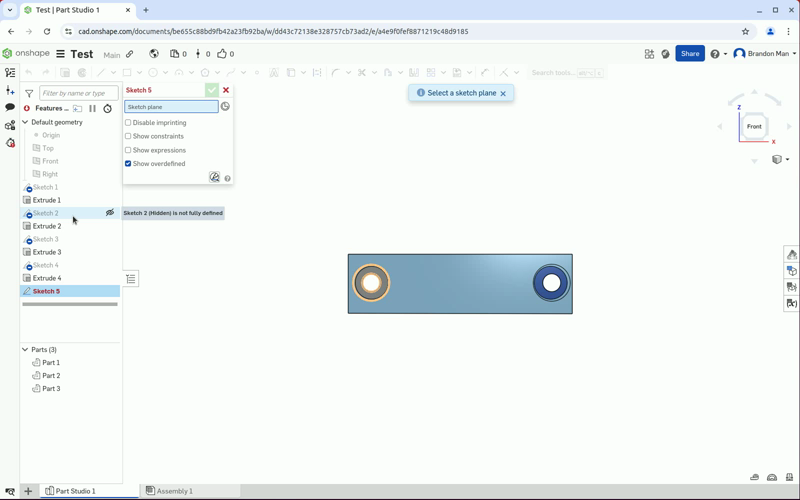
scroll(3)
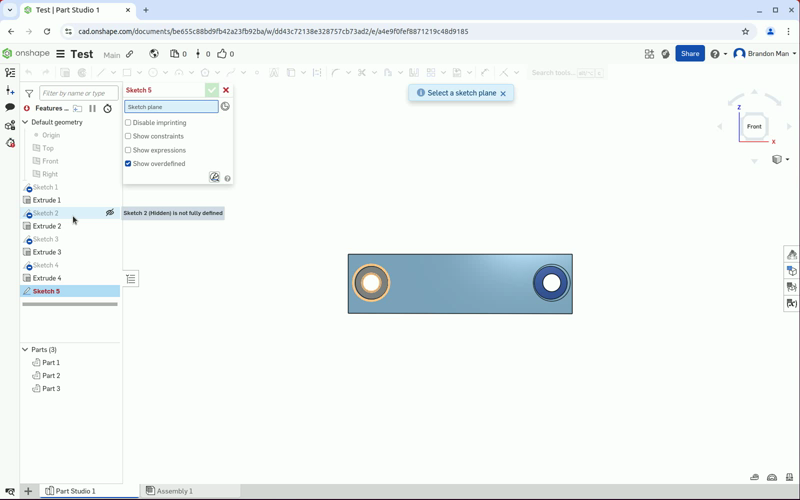
mouse_move(73, 163)
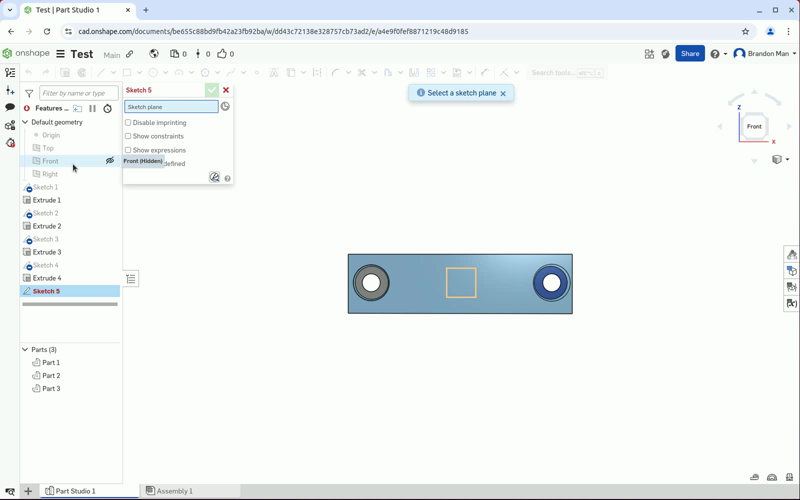
click(73, 163)
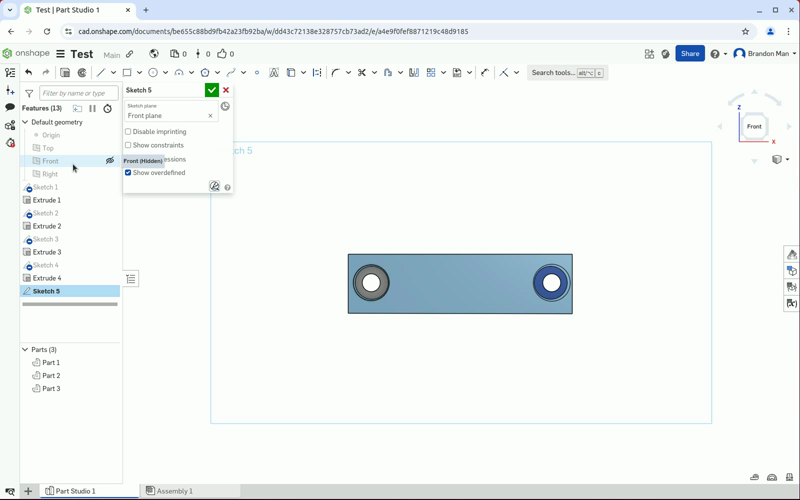
mouse_move(73, 352)
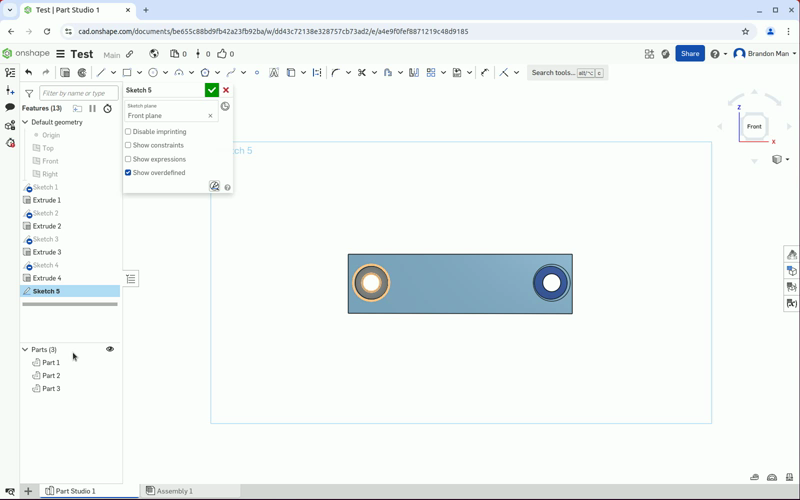
key(y)
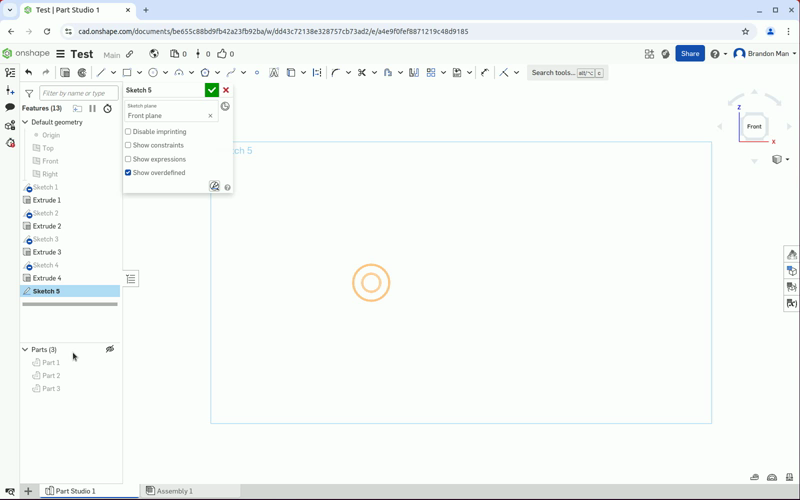
key(c)
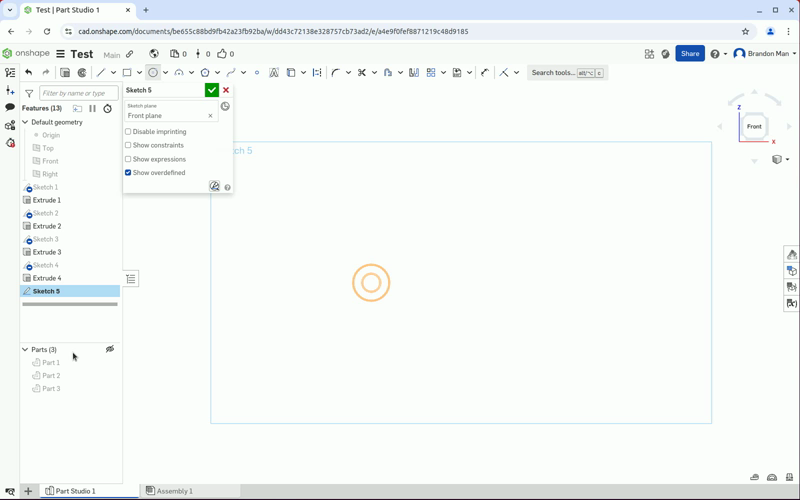
key_down(shift)
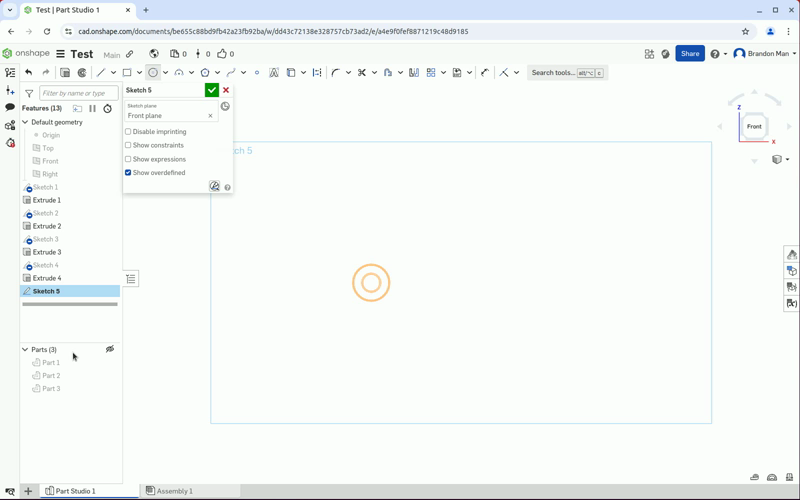
mouse_move(551, 282)
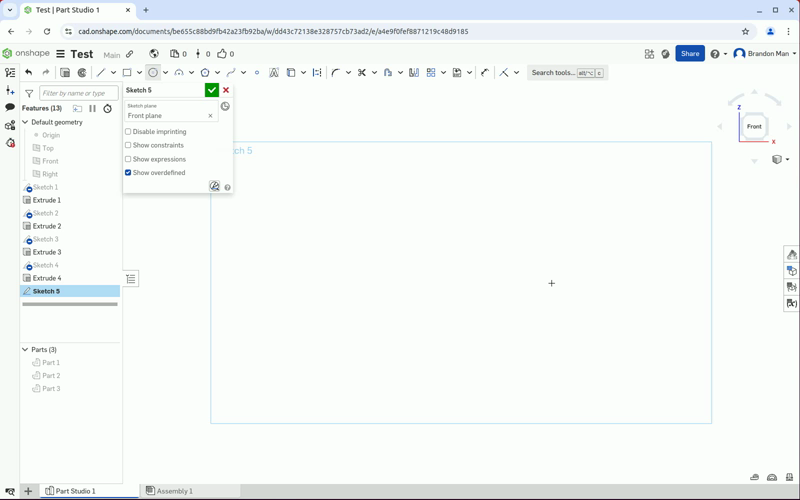
click(551, 282)
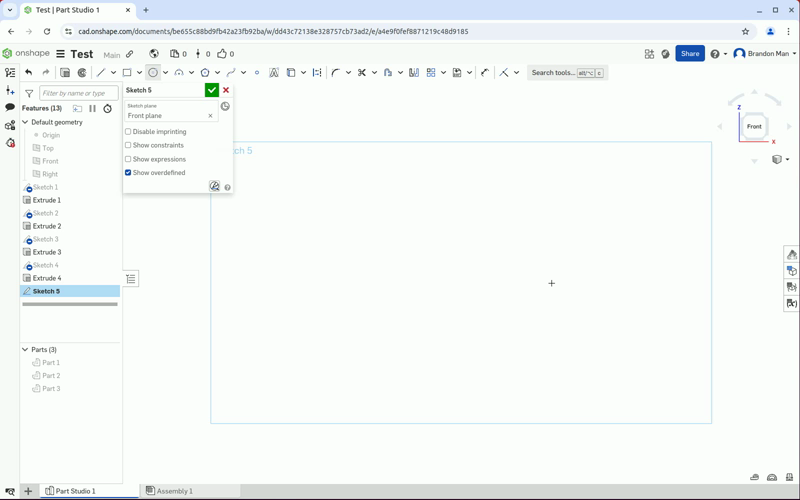
key_up(shift)
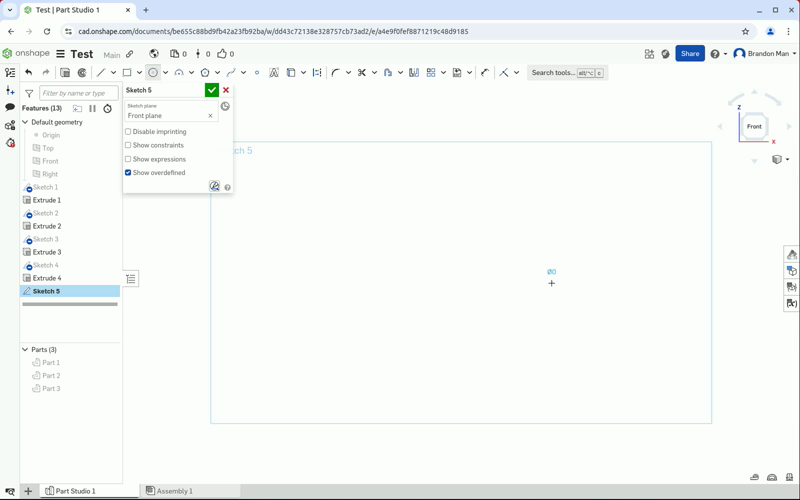
mouse_move(570, 282)
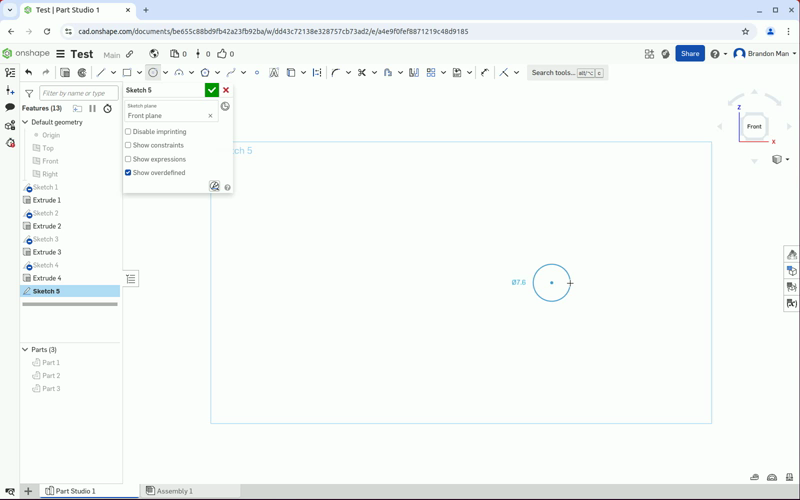
click(570, 282)
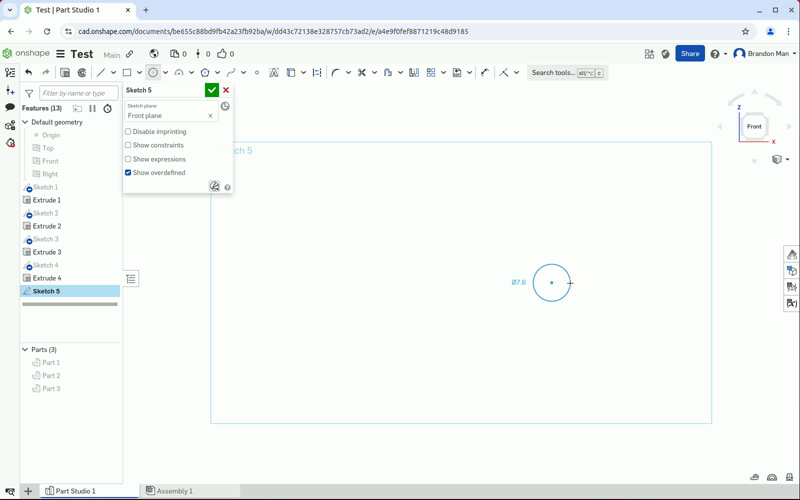
key(esc)
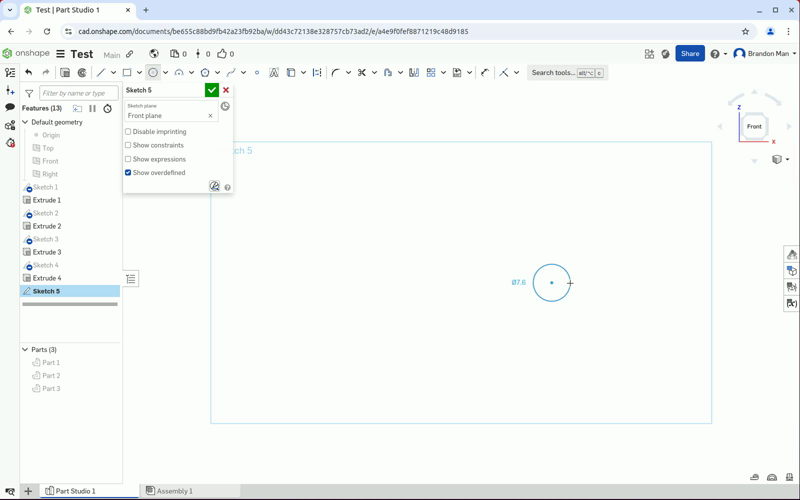
key(c)
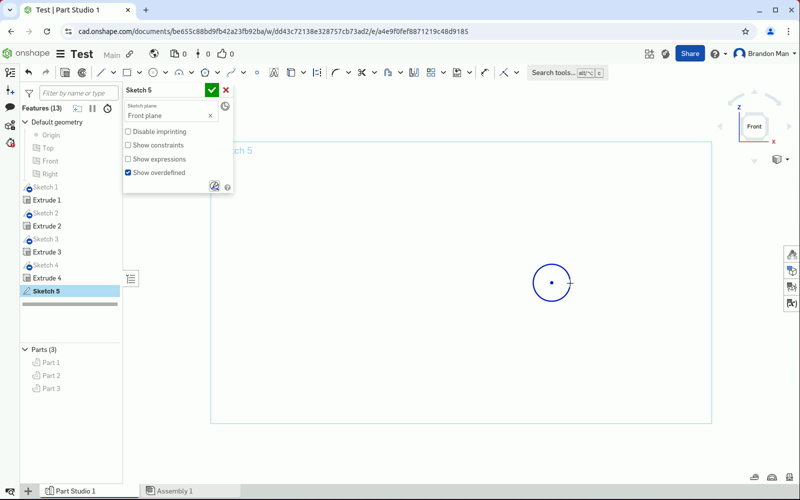
key_down(shift)
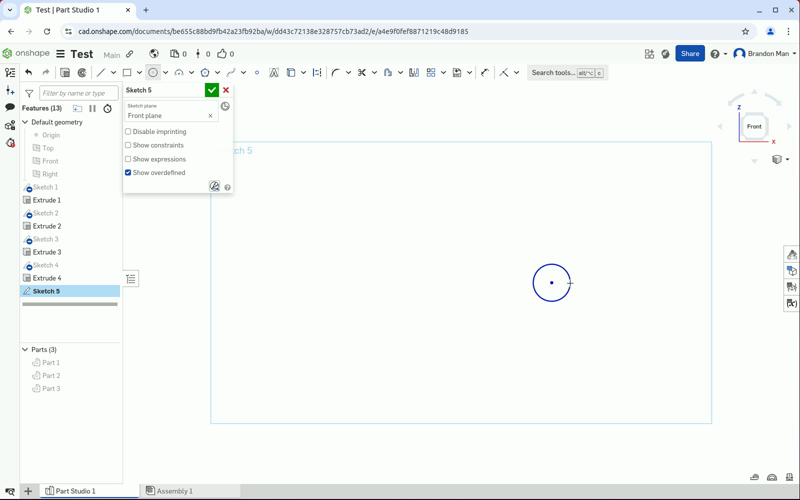
mouse_move(551, 282)
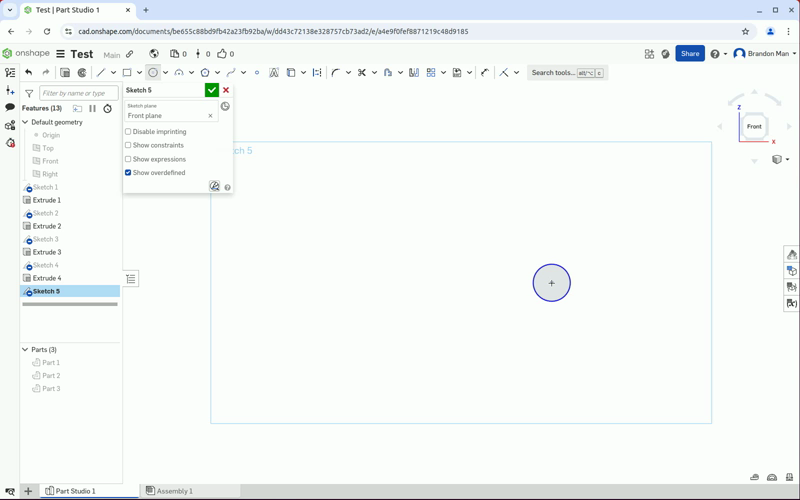
click(551, 282)
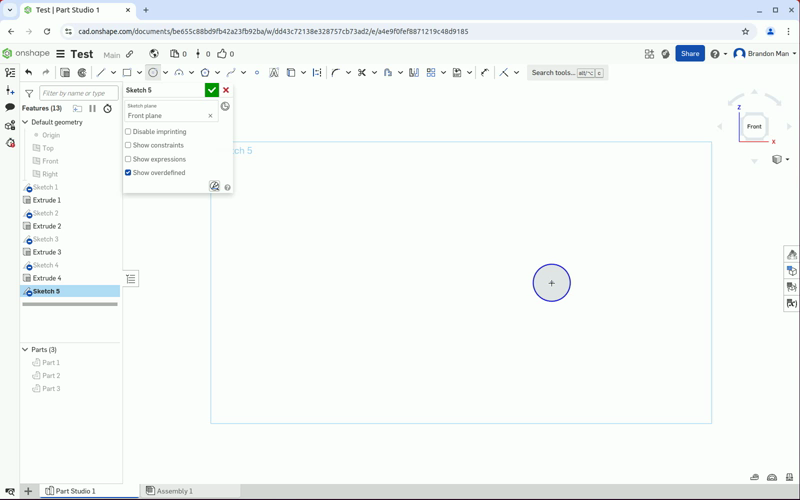
key_up(shift)
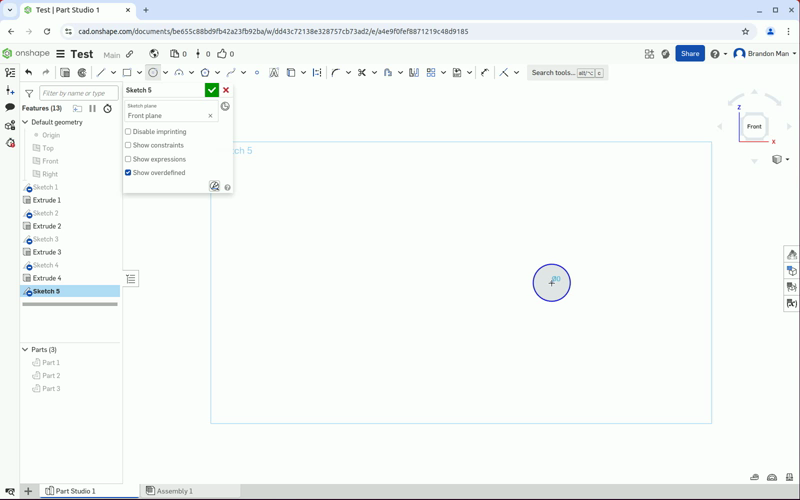
mouse_move(560, 282)
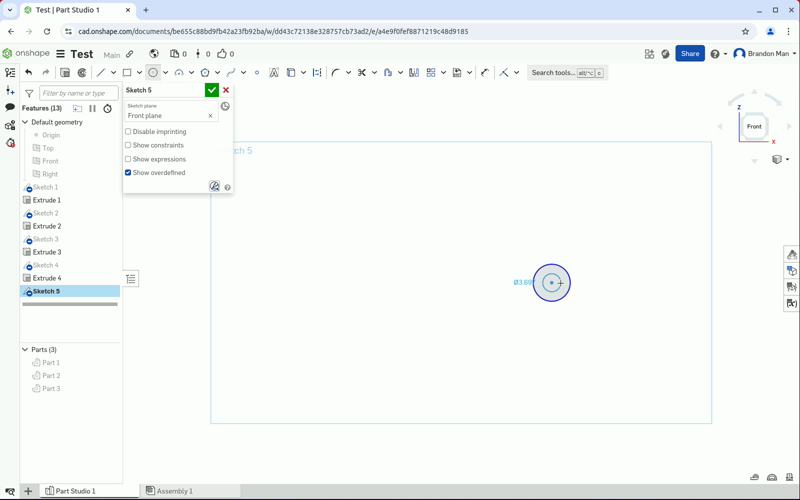
click(560, 282)
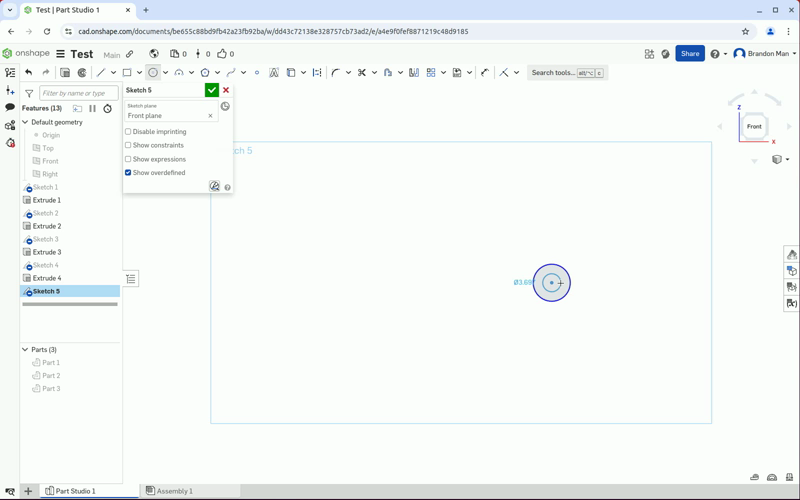
key(esc)
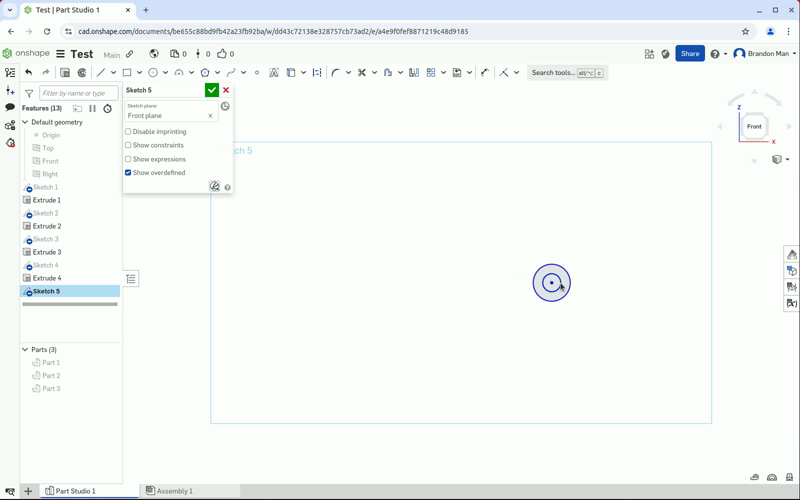
mouse_move(541, 279)
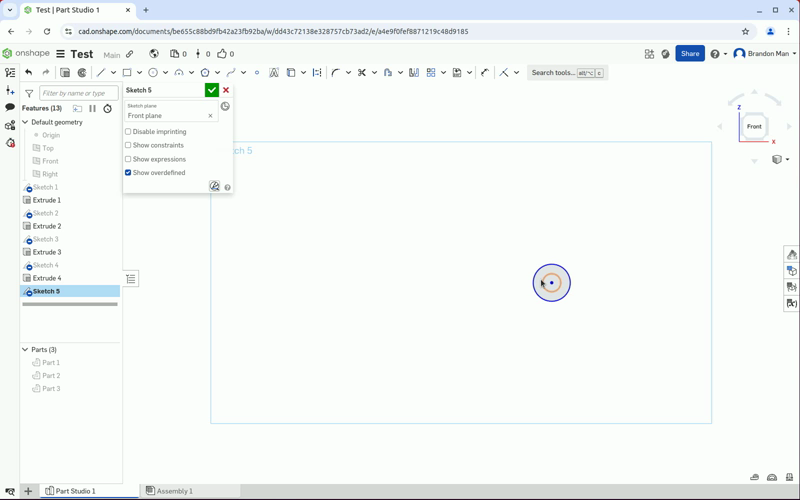
scroll(6)
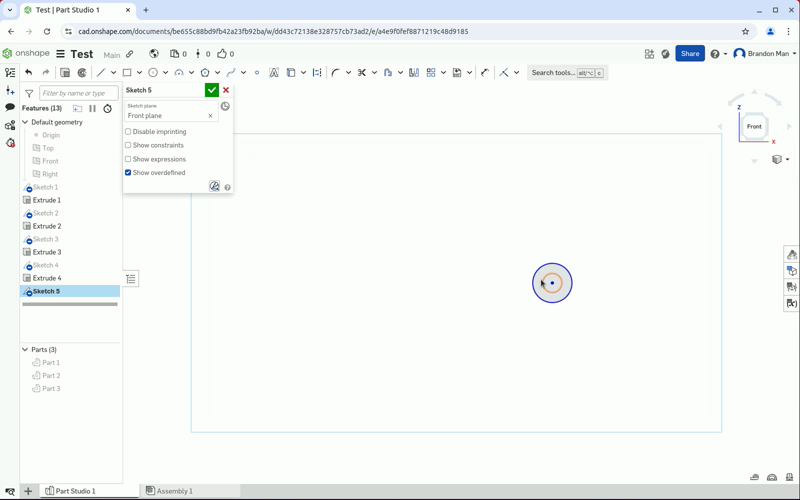
scroll(6)
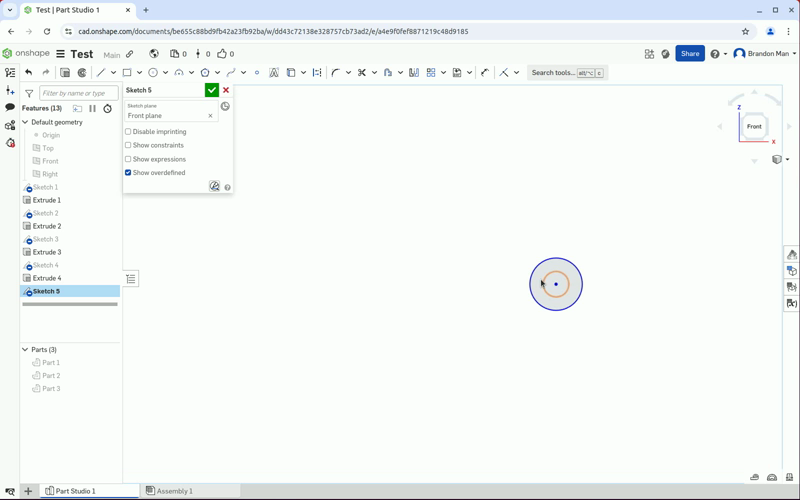
scroll(6)
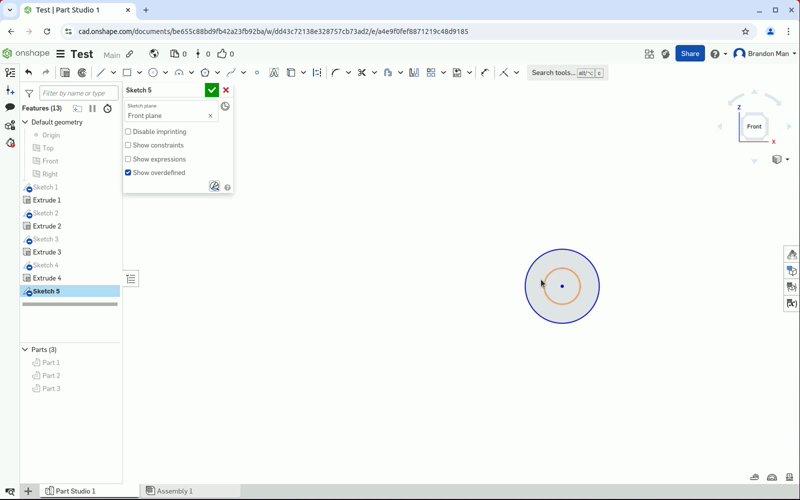
scroll(6)
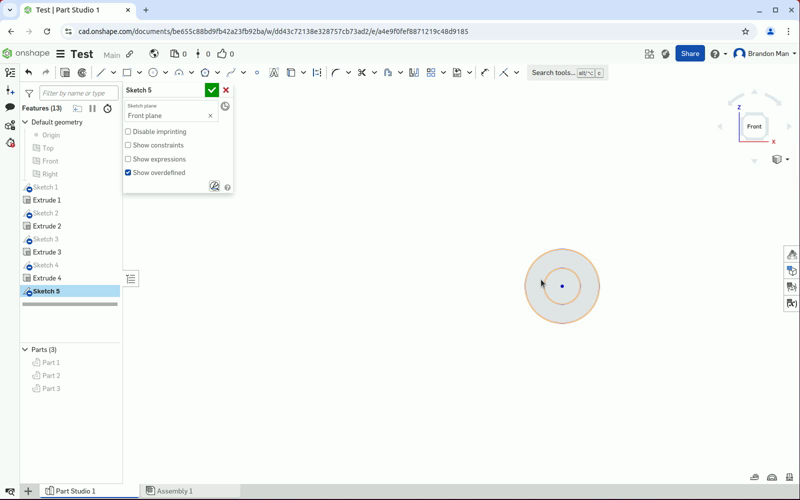
scroll(6)
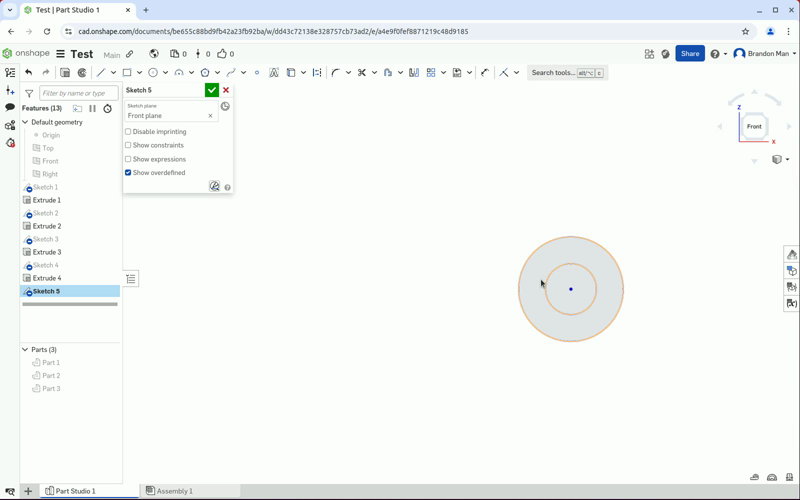
scroll(6)
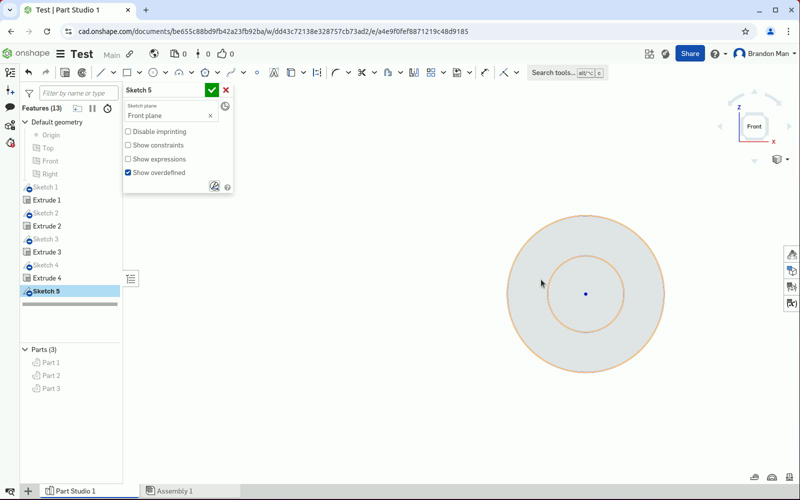
scroll(6)
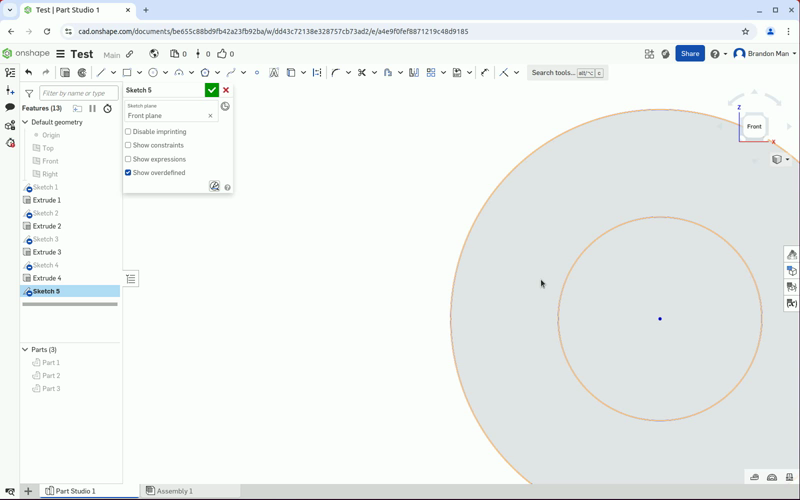
click(541, 279)
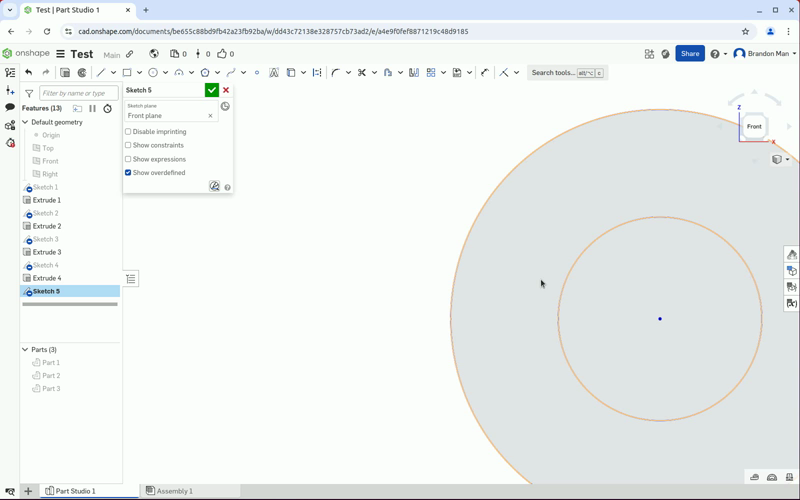
scroll(-6)
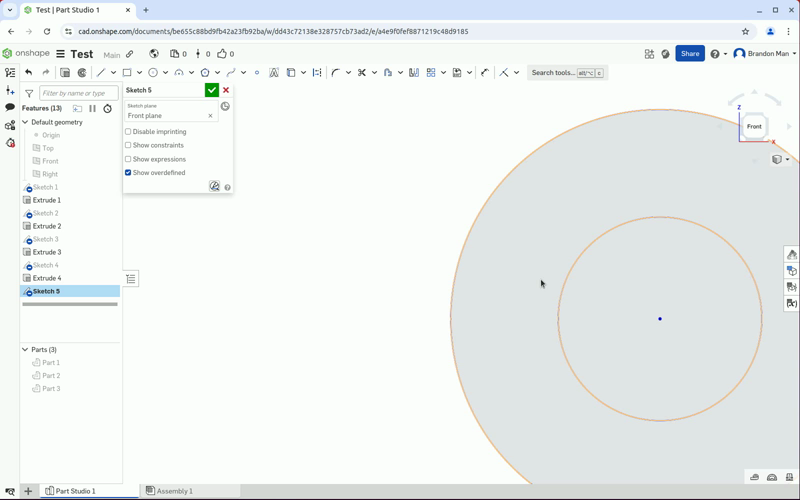
scroll(-6)
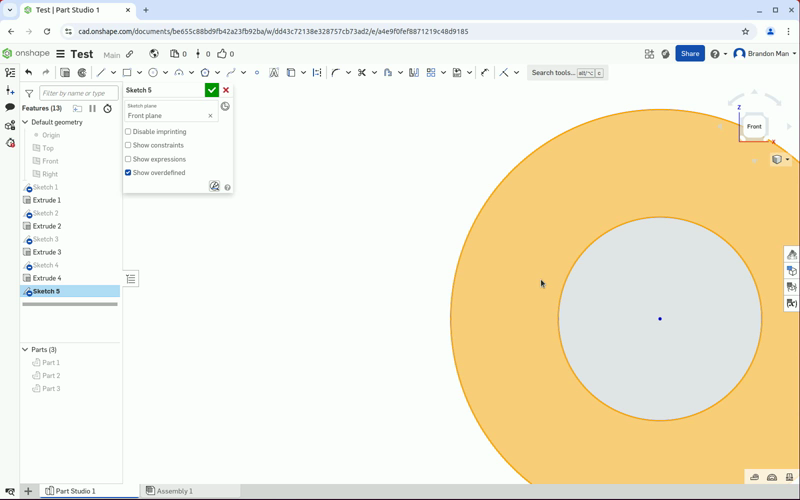
scroll(-6)
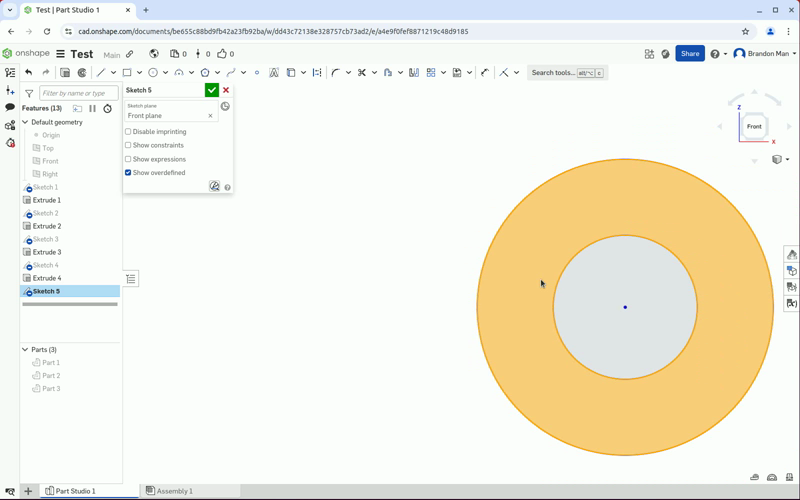
scroll(-6)
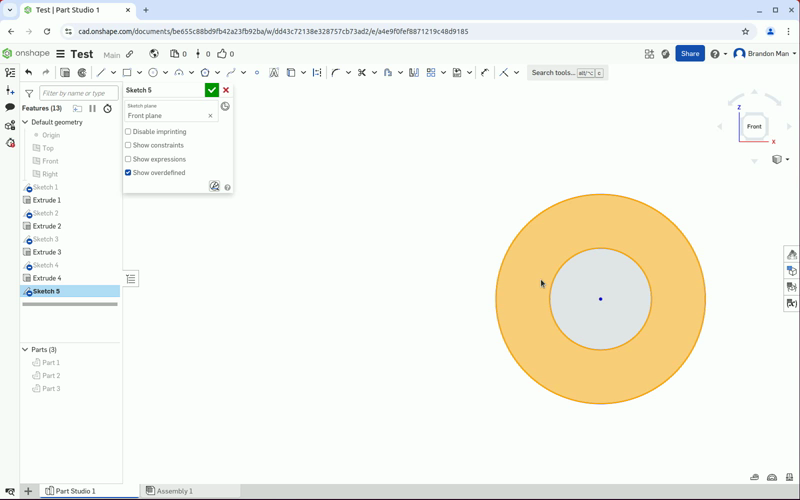
scroll(-6)
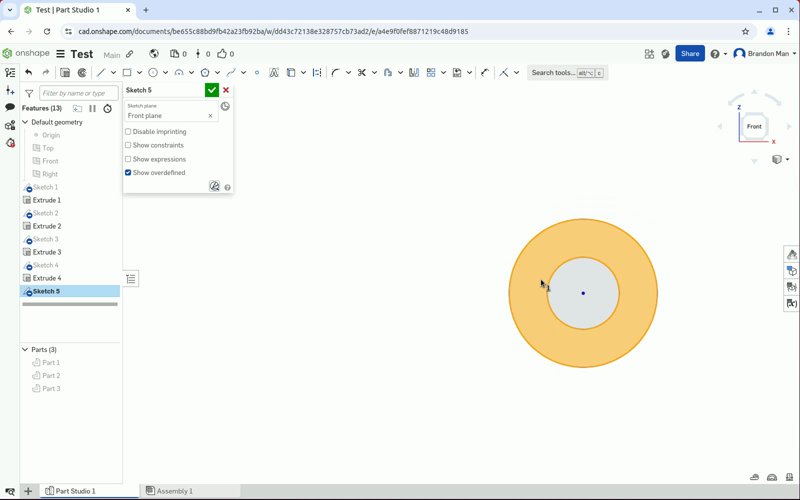
scroll(-6)
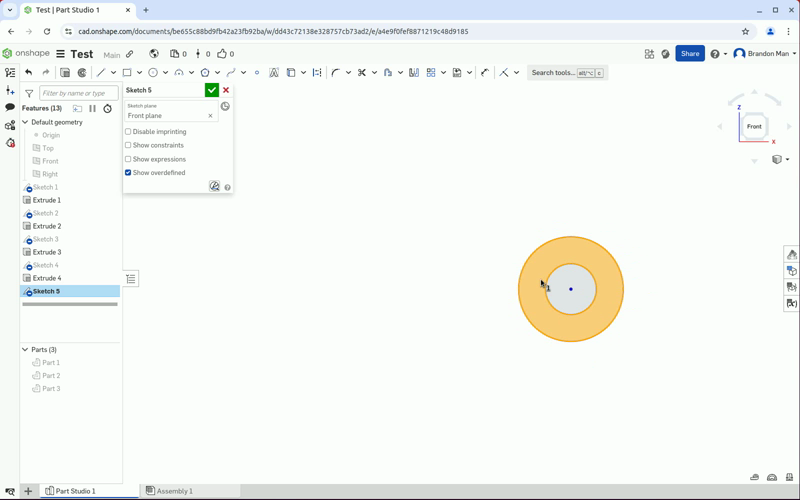
scroll(-6)
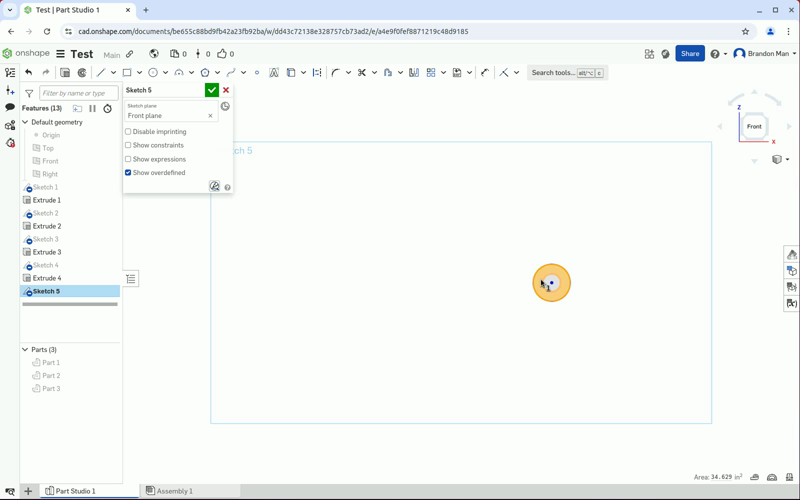
mouse_move(73, 352)
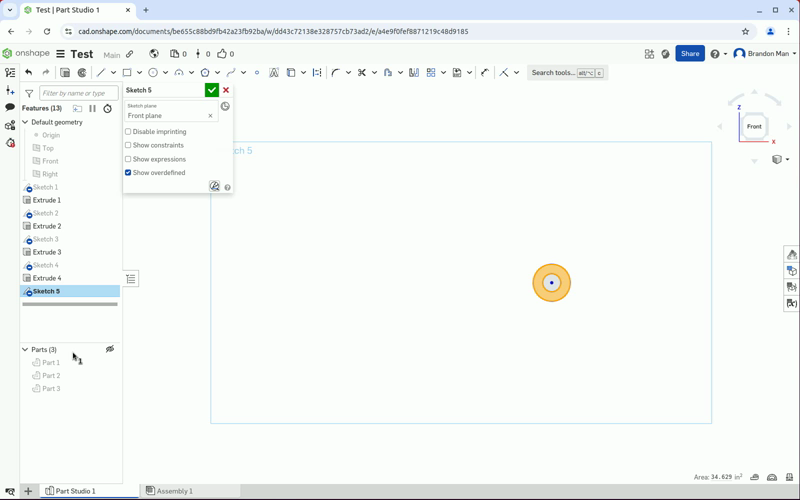
key(shift+y)
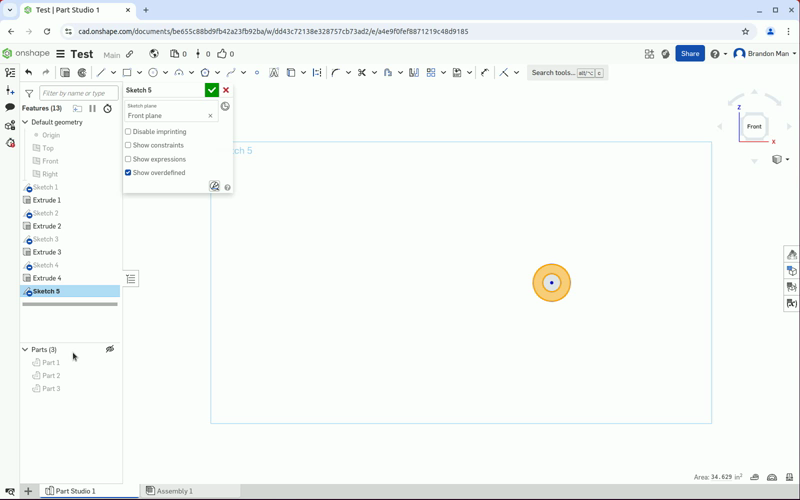
key(shift+e)
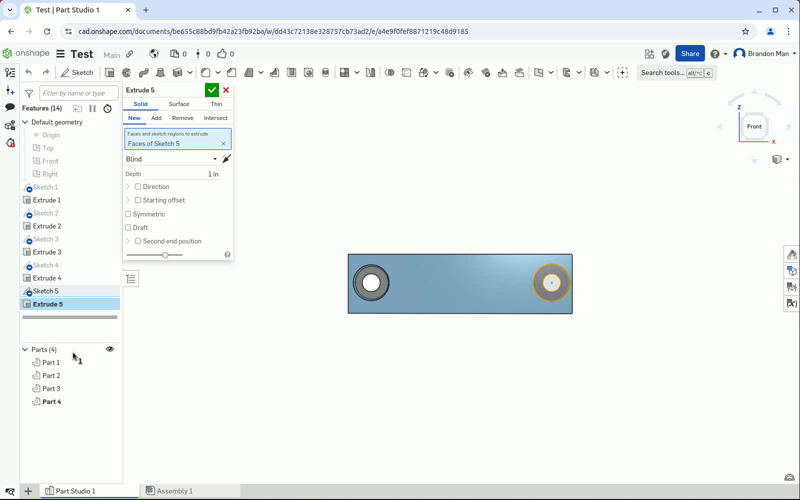
mouse_move(143, 106)
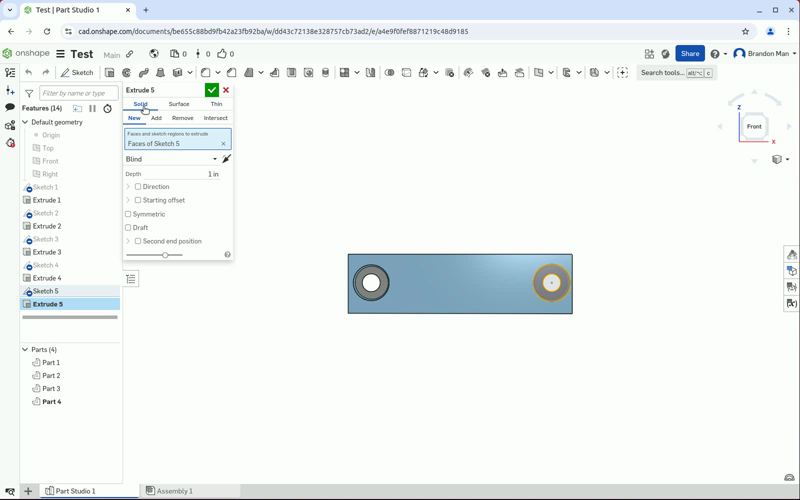
click(143, 106)
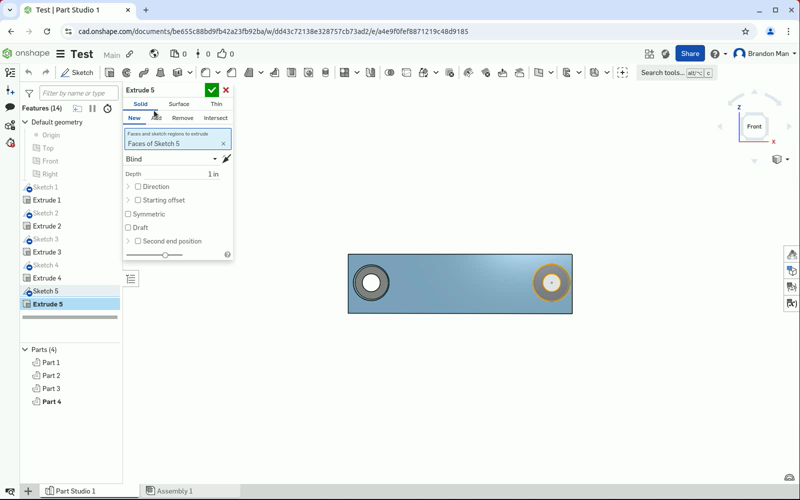
mouse_move(186, 120)
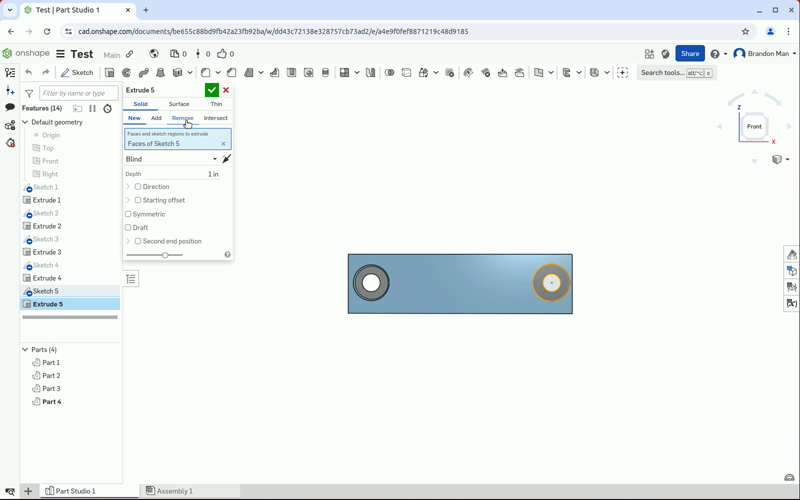
click(186, 120)
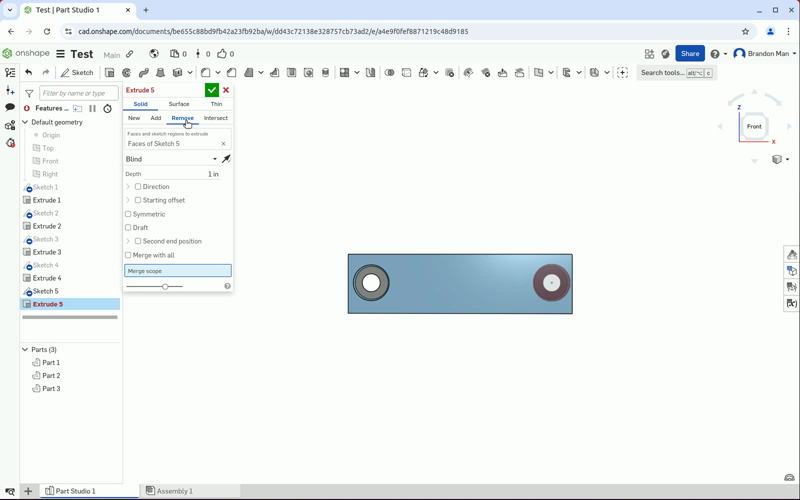
key(tab, 4)
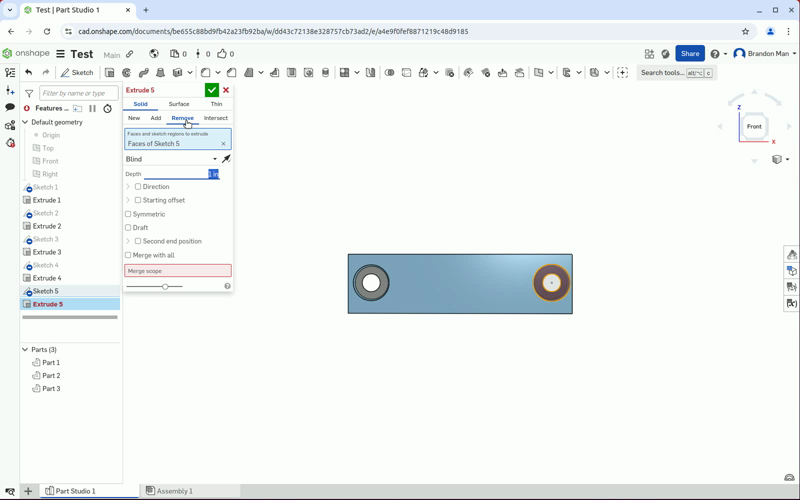
text(4.092)
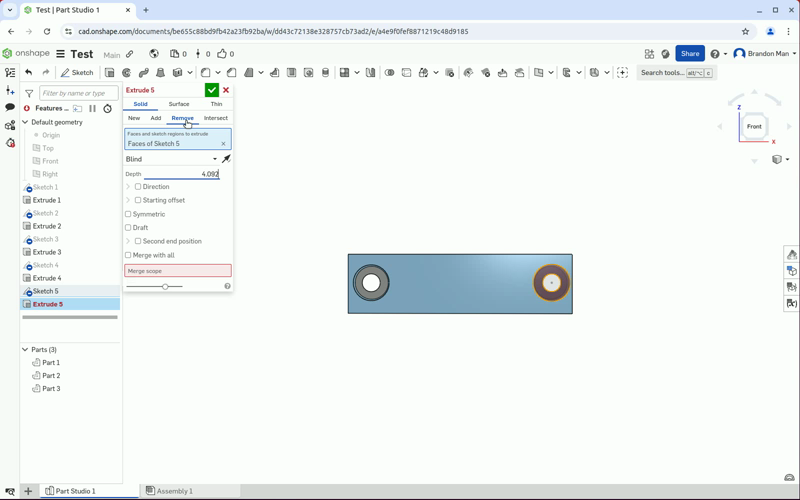
key(tab, 6)
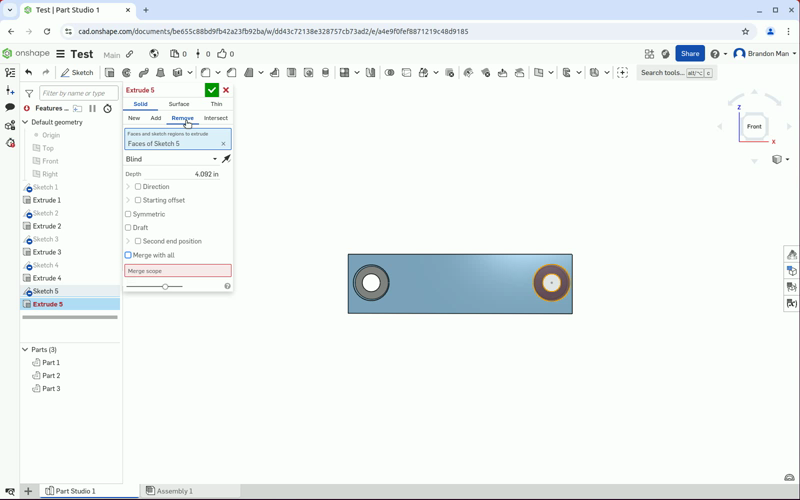
key(space)
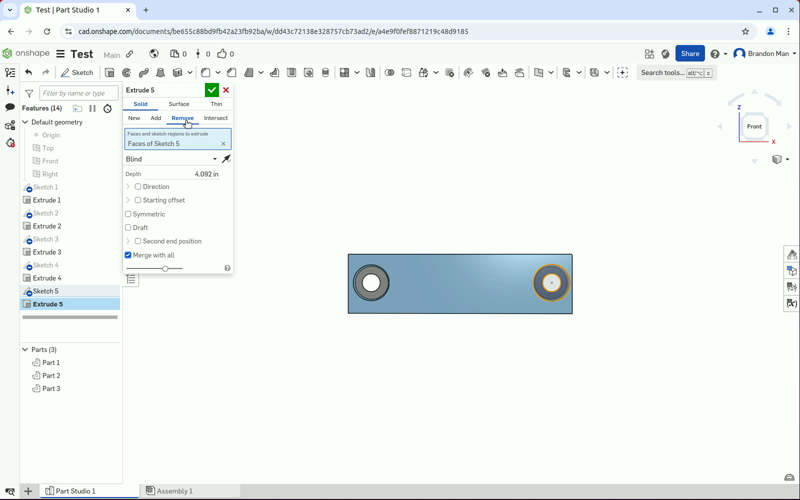
key(enter)
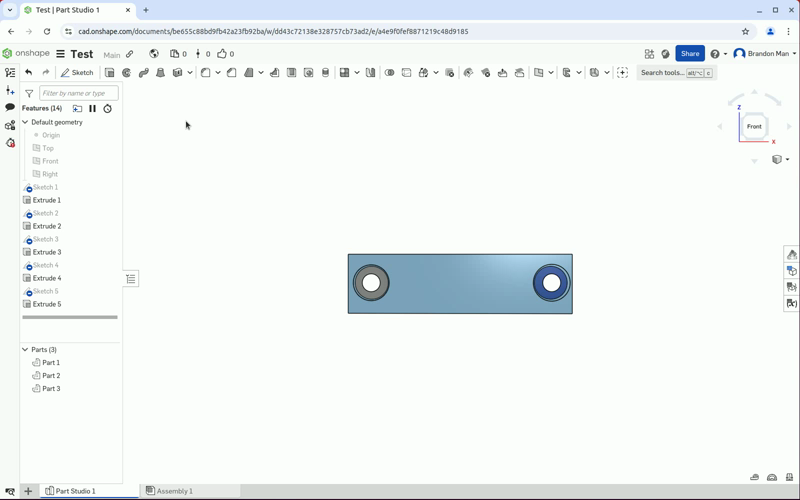
key(shift+h)
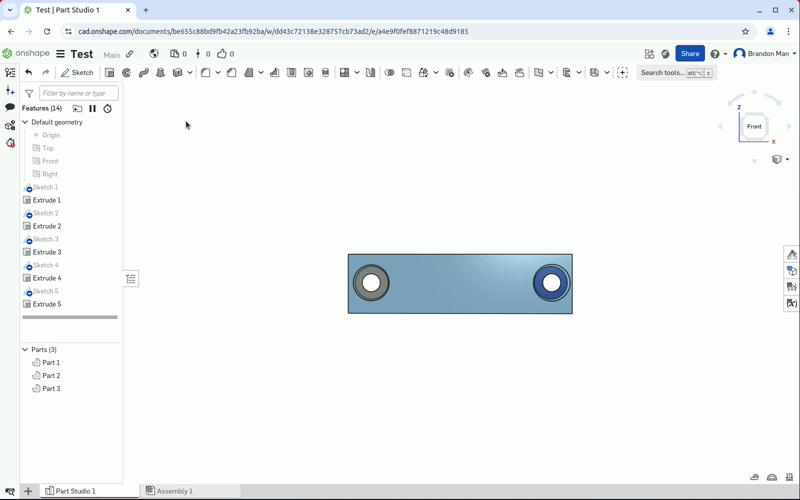
key(shift+h)
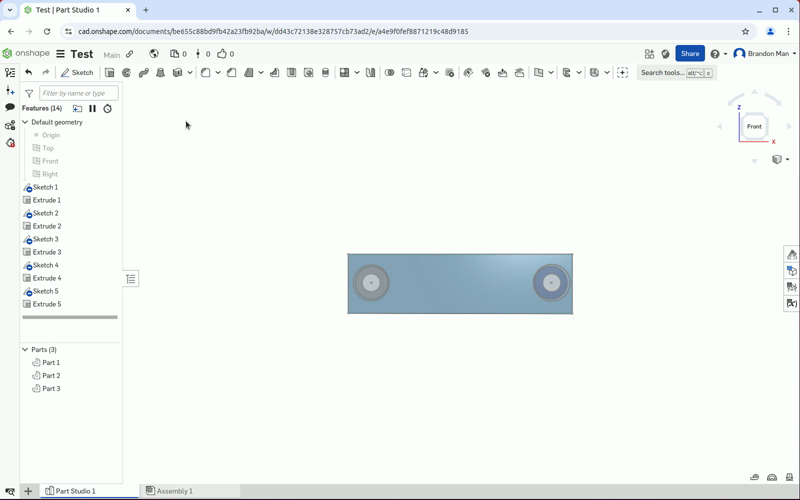
key(shift+7)
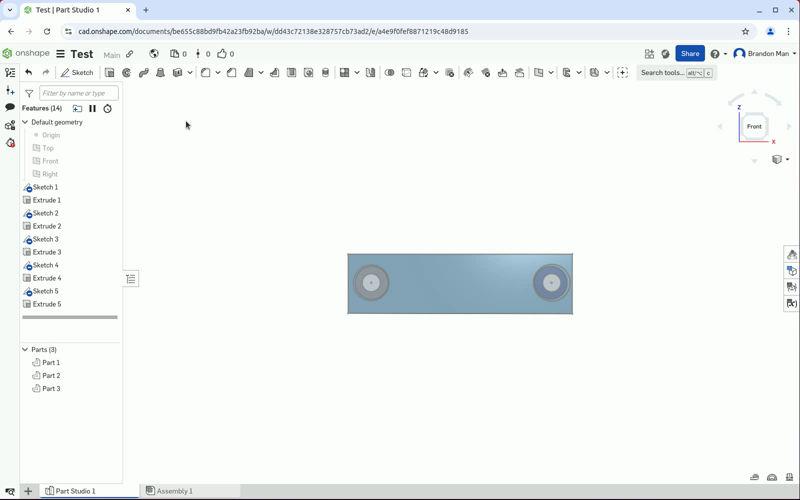
key(left, 2)
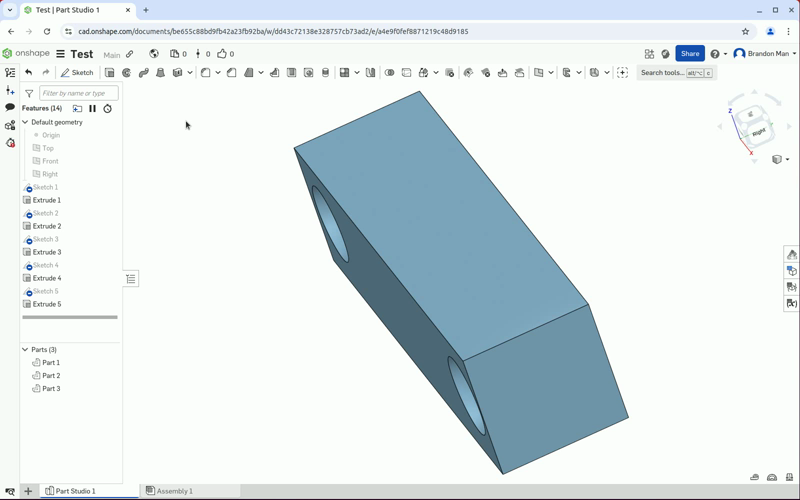
key(down, 2)
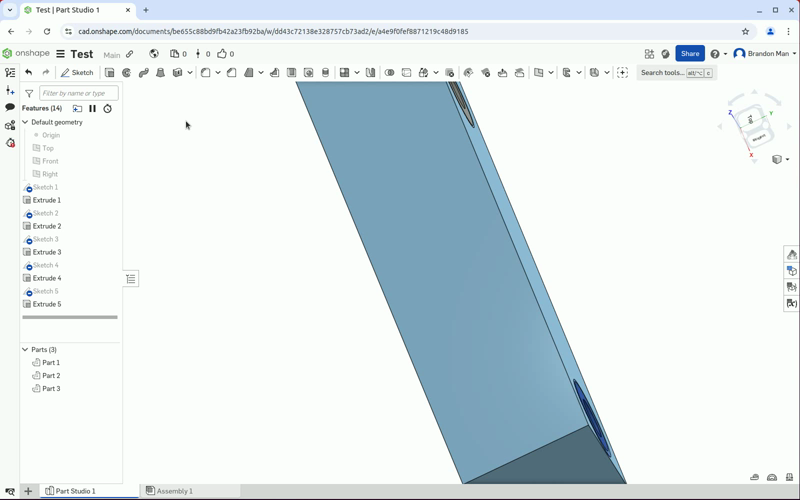
key(up, 2)
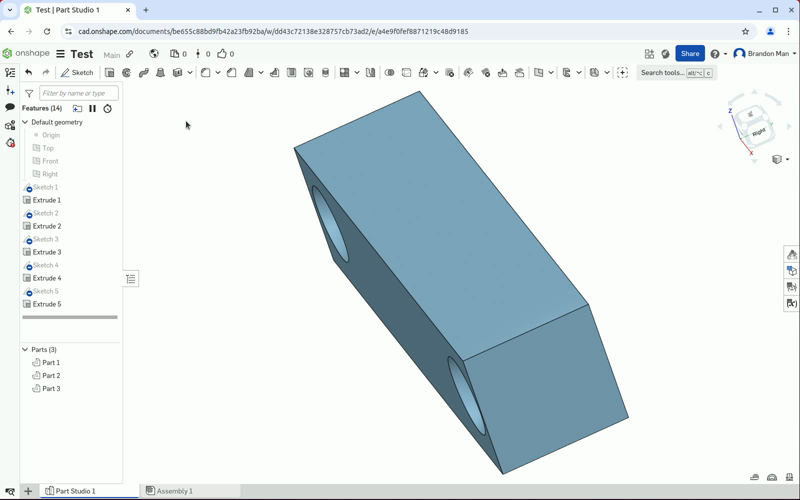
key(right, 2)
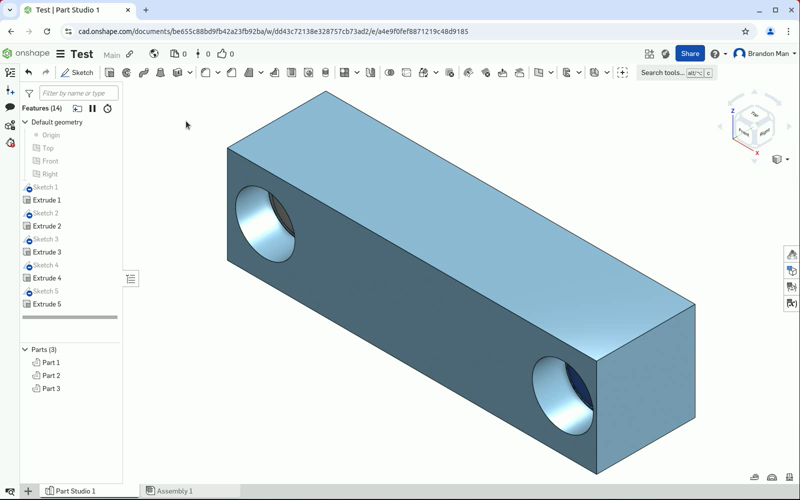
mouse_move(73, 189)
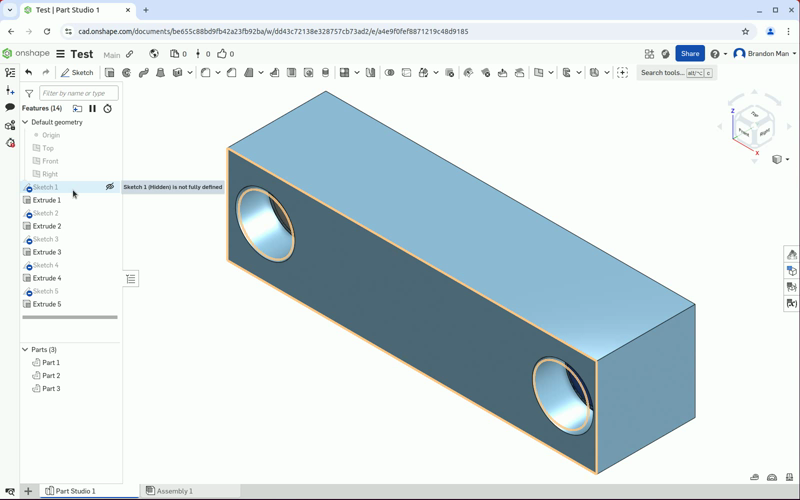
click(73, 189)